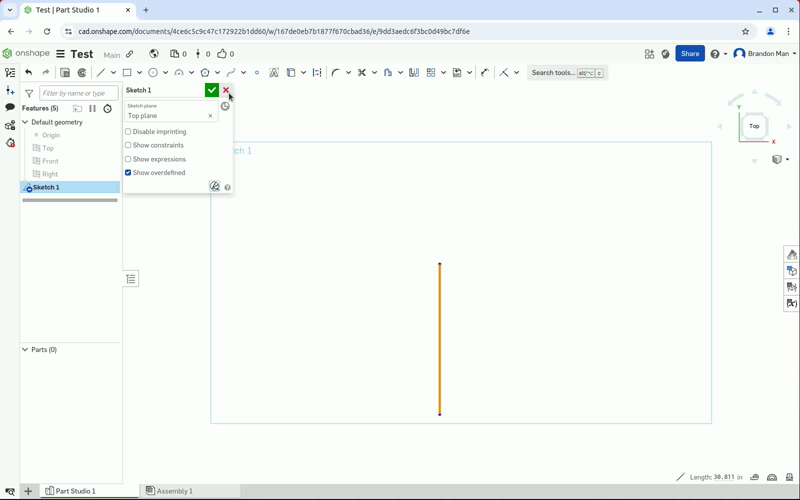
key(shift+h)
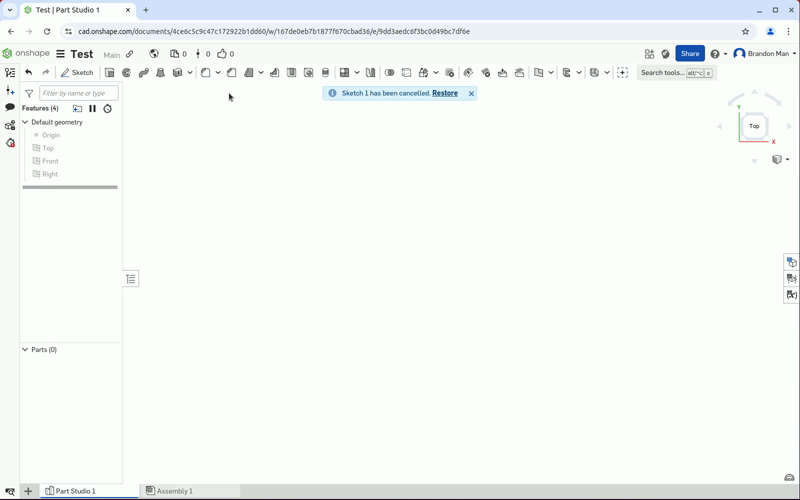
mouse_move(73, 352)
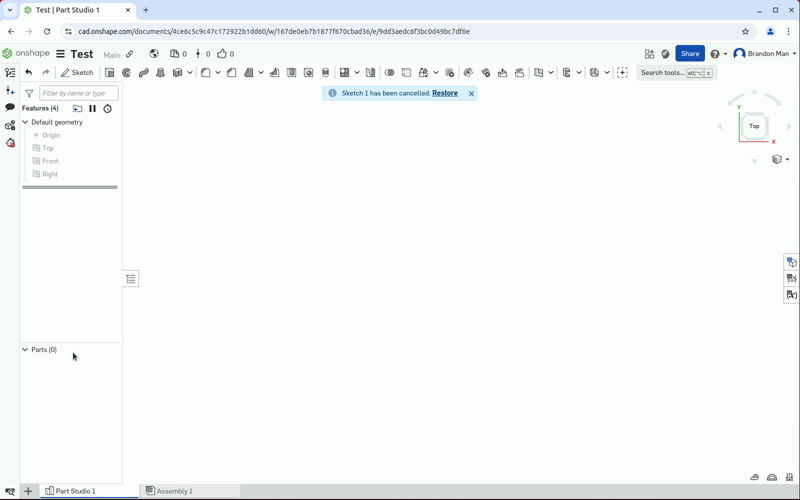
key(y)
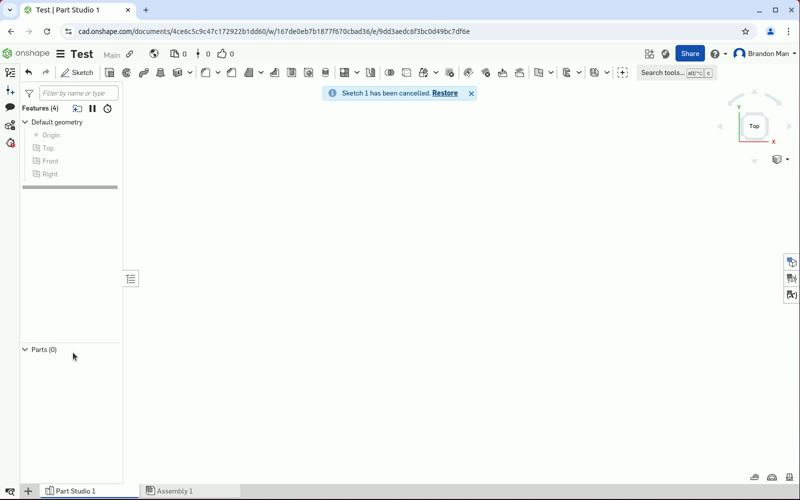
key(shift+p)
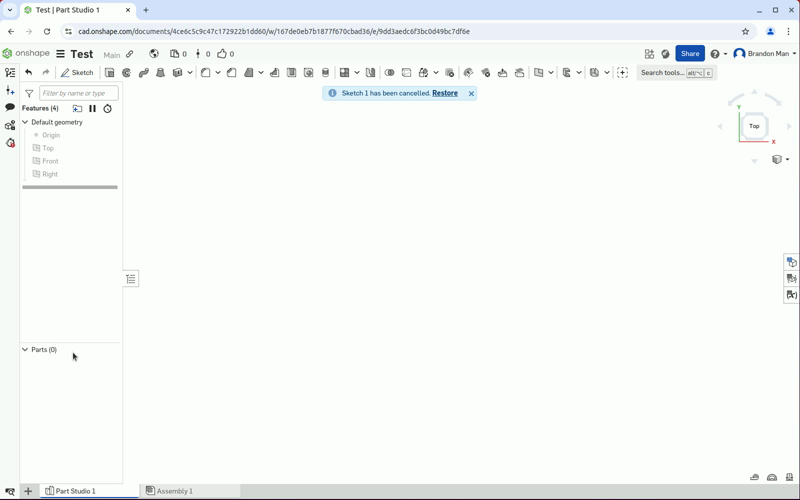
key(space)
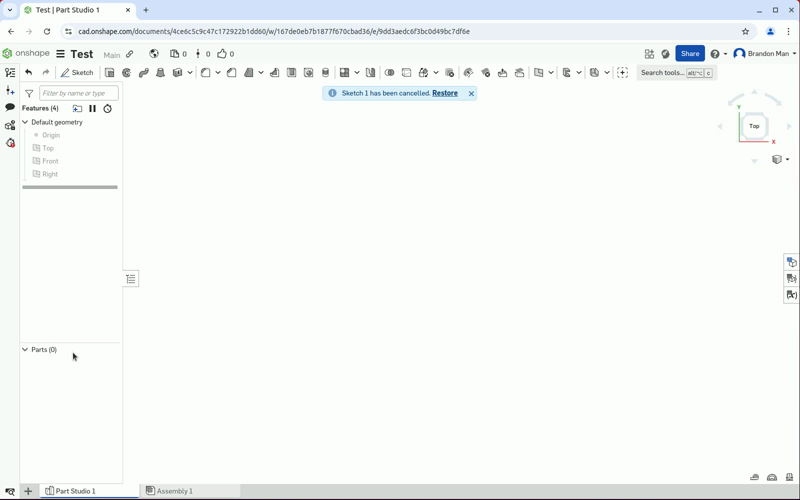
key_down(shift)
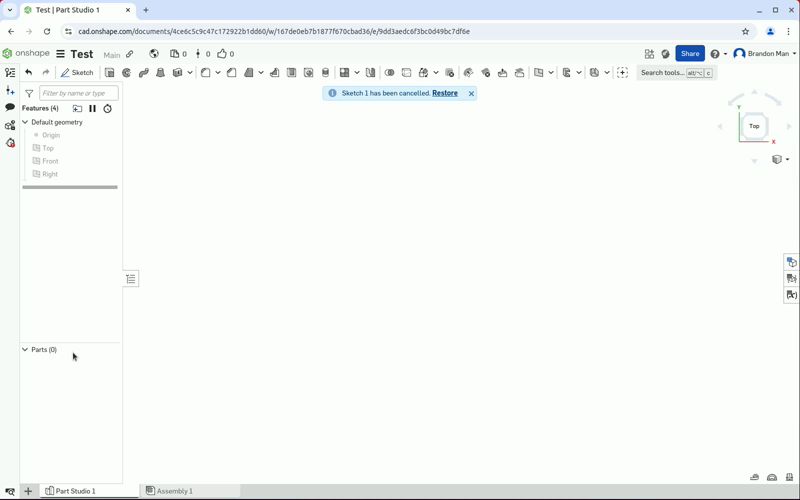
key(up)
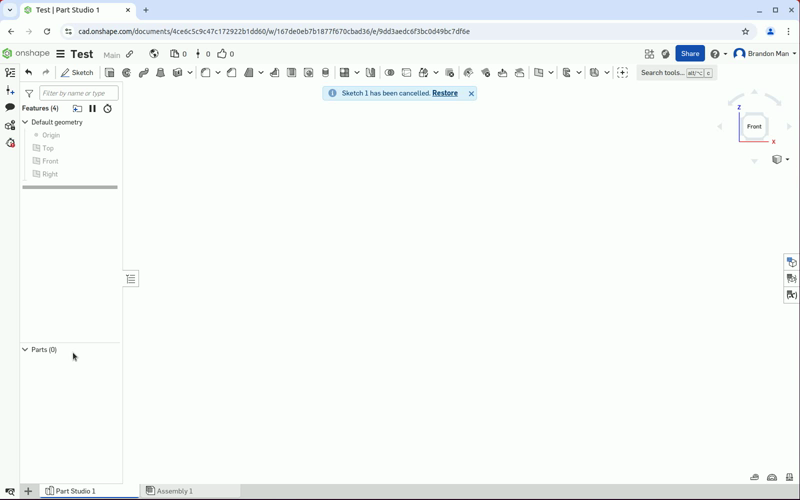
key_up(shift)
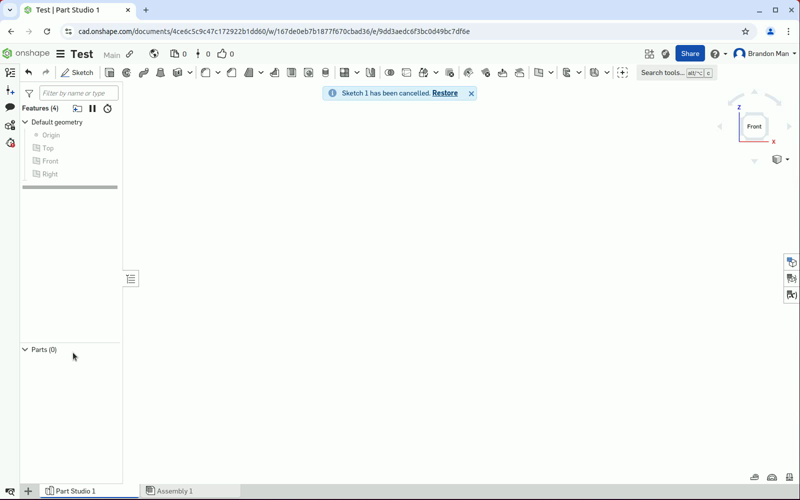
mouse_move(73, 352)
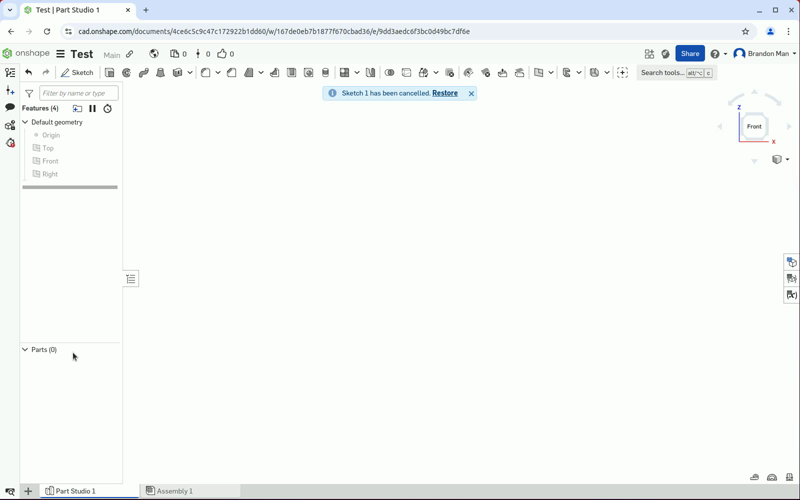
key(shift+y)
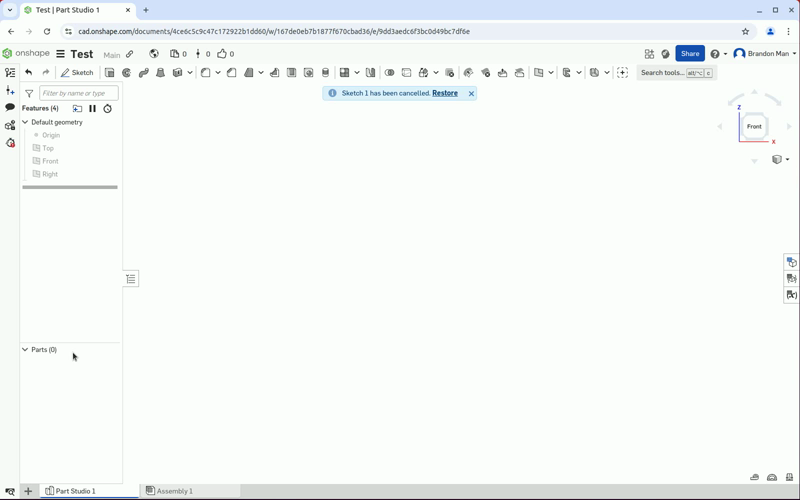
key(shift+s)
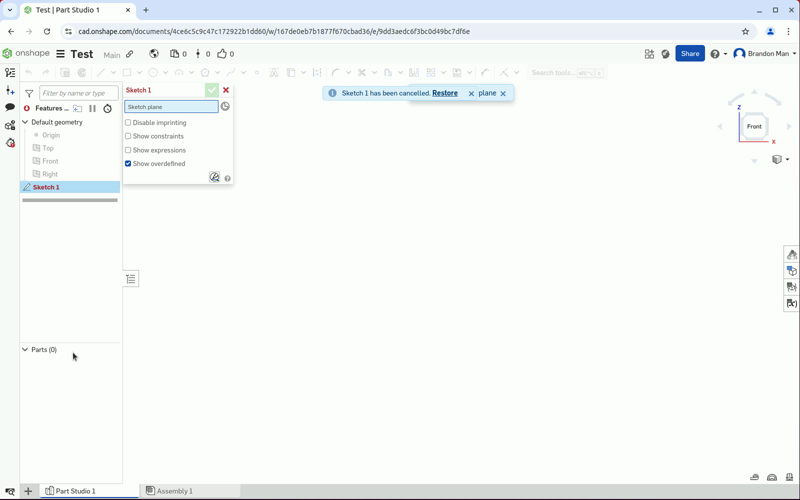
mouse_move(73, 163)
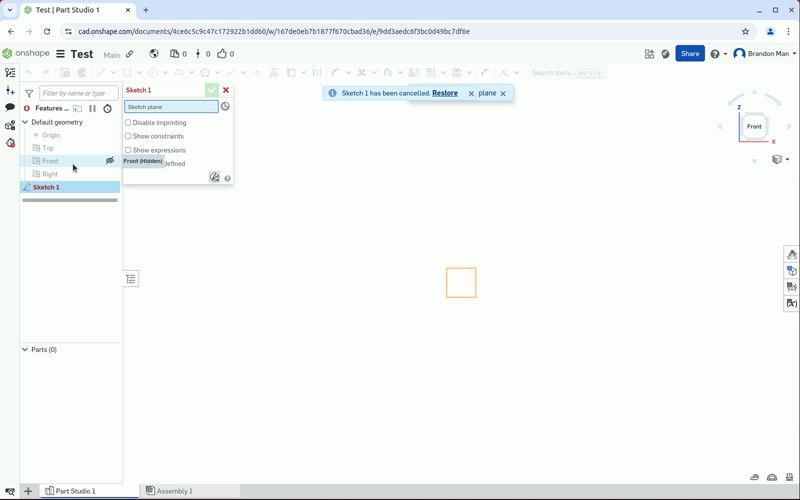
click(73, 163)
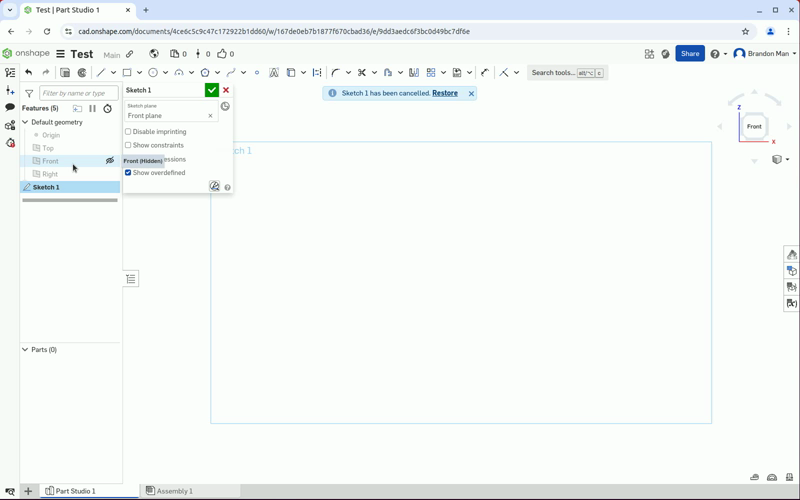
mouse_move(73, 352)
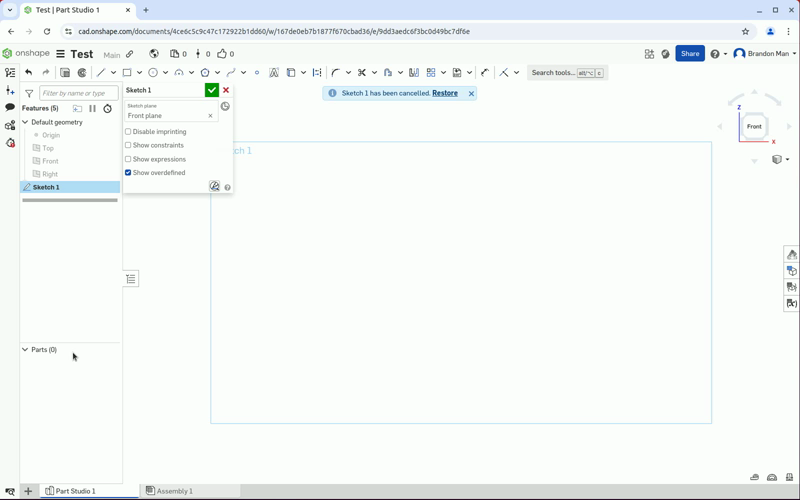
key(y)
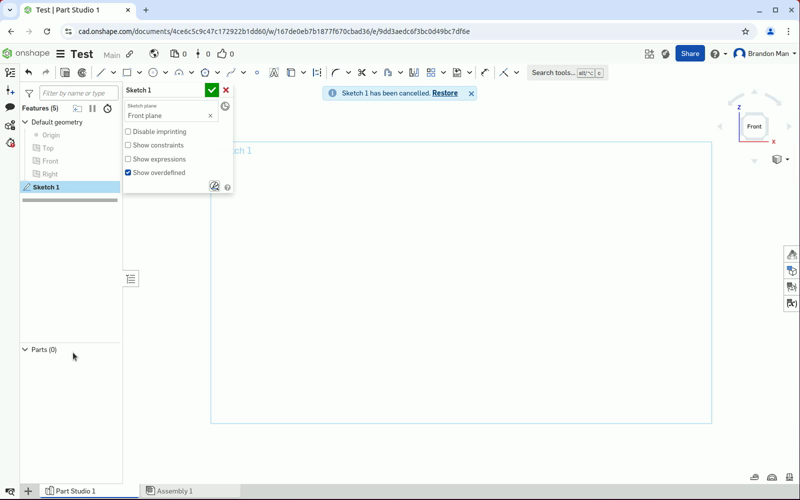
key(c)
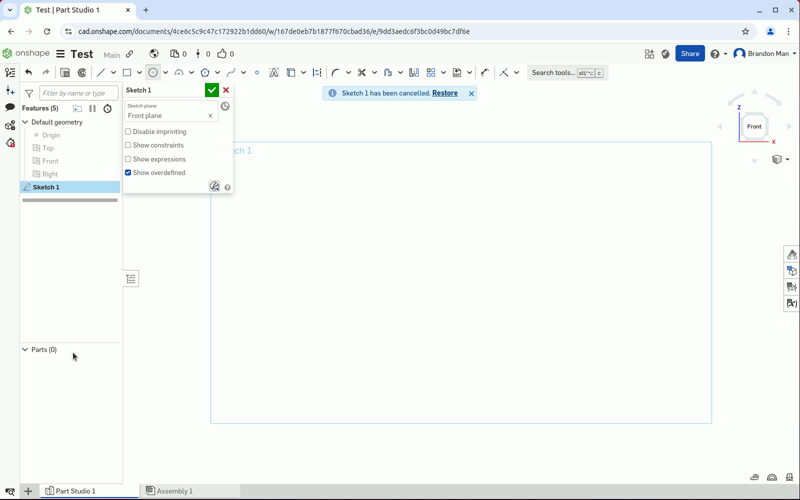
key_down(shift)
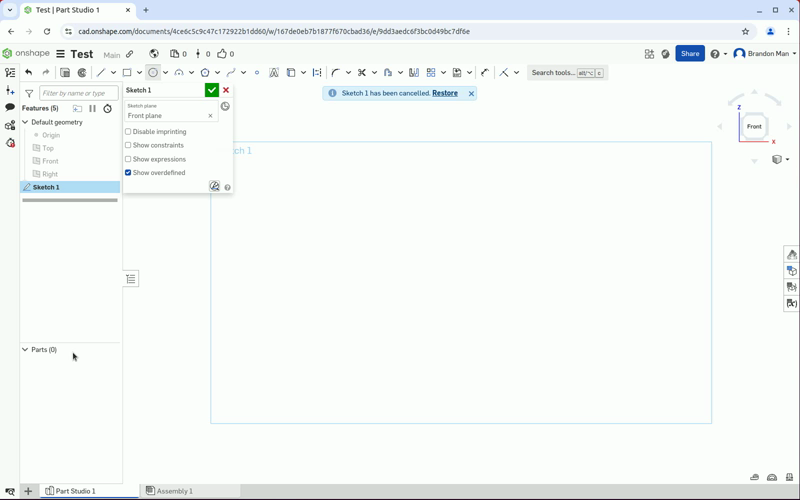
mouse_move(461, 282)
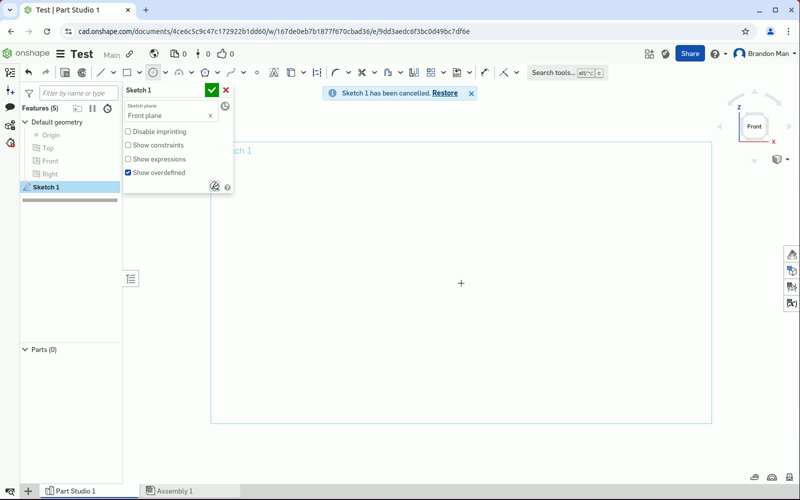
click(461, 282)
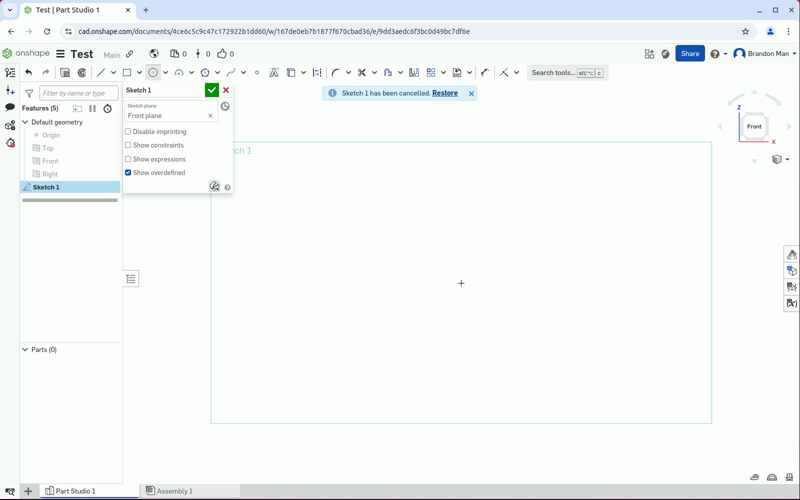
key_up(shift)
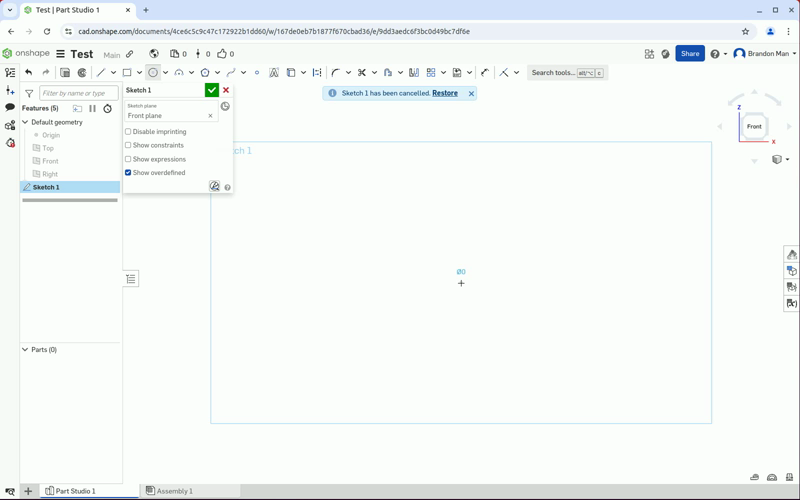
mouse_move(574, 282)
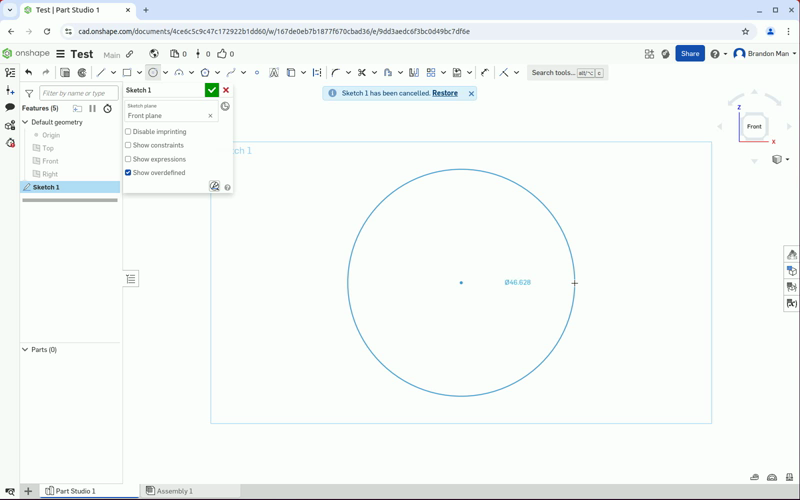
click(574, 282)
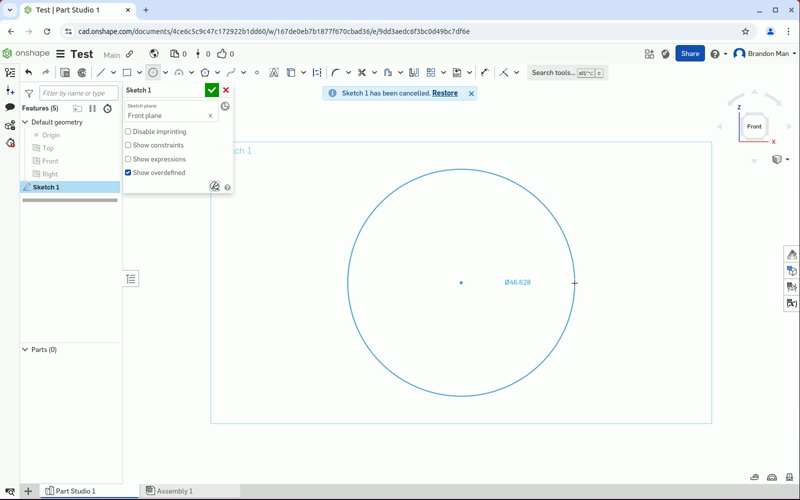
key(esc)
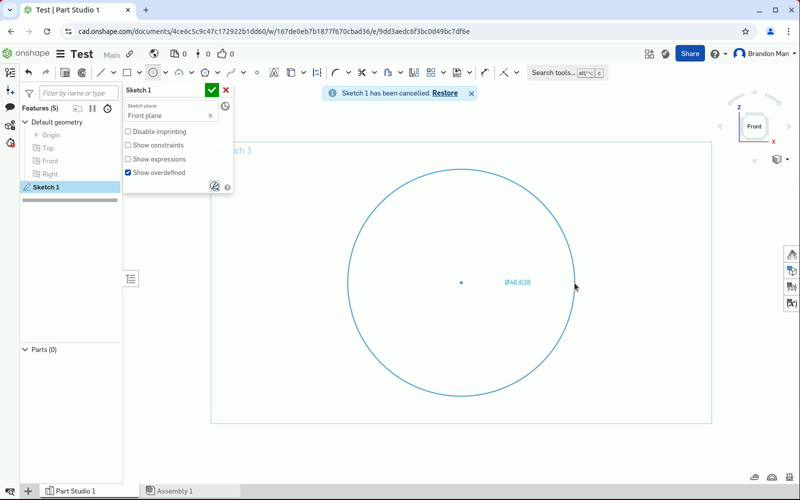
key(c)
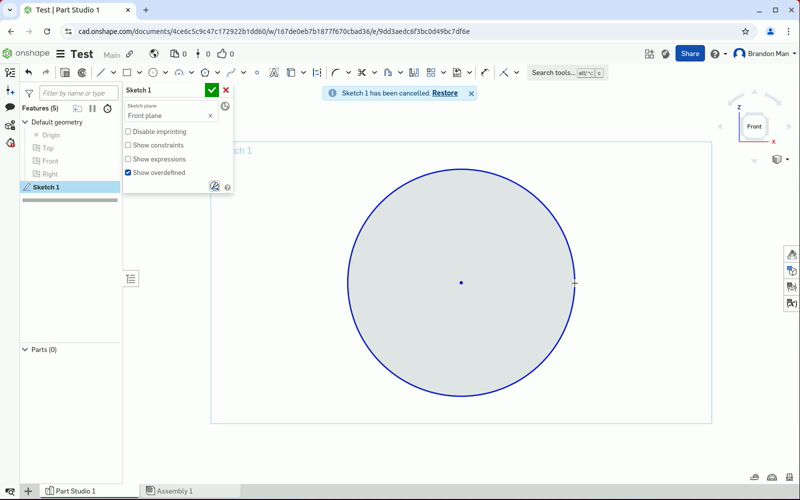
key_down(shift)
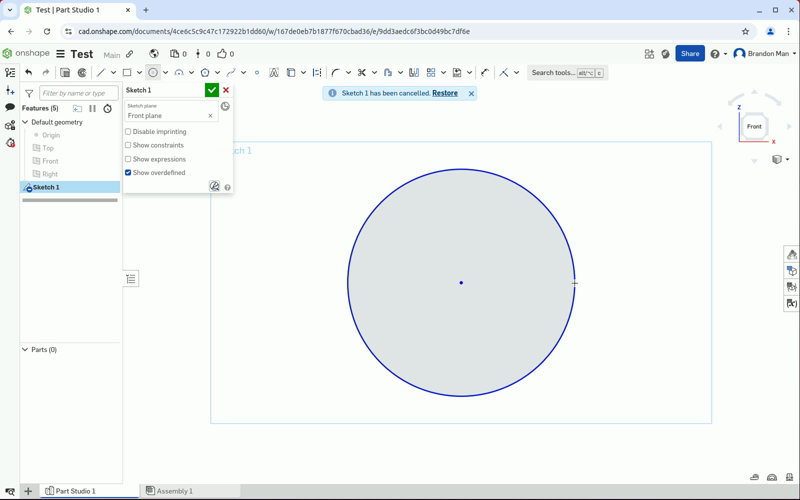
mouse_move(409, 332)
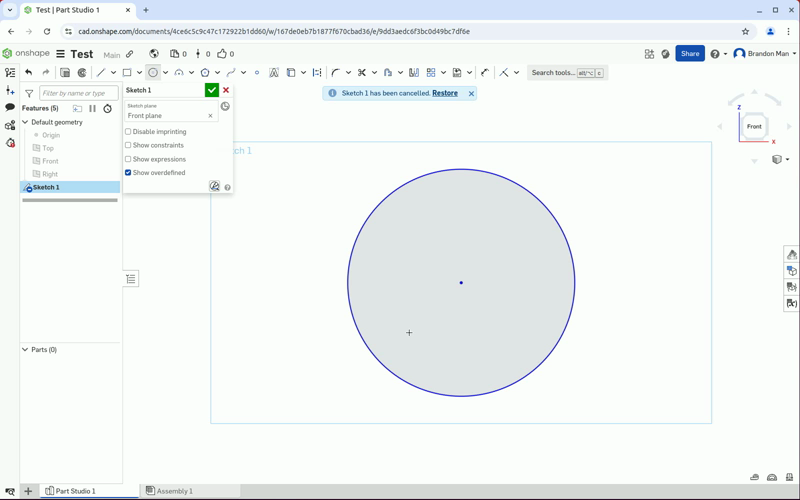
click(409, 332)
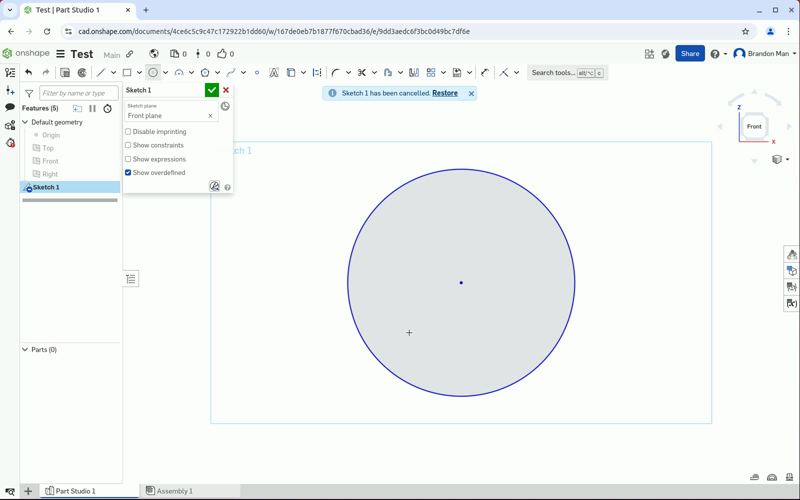
key_up(shift)
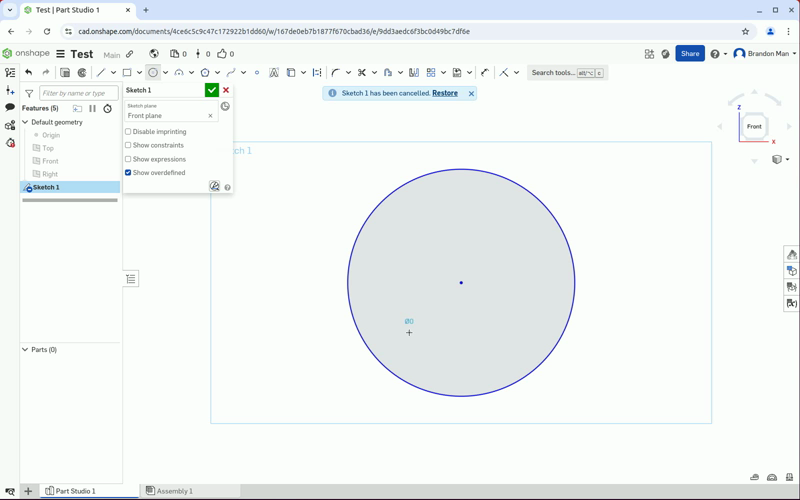
mouse_move(411, 332)
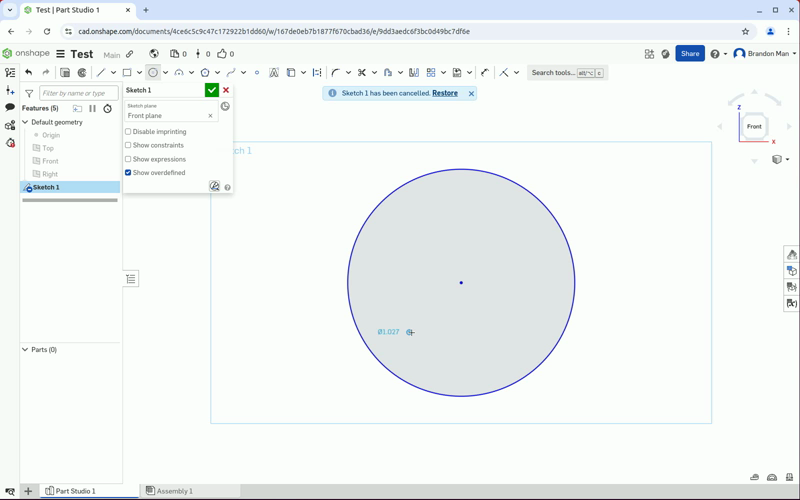
scroll(6)
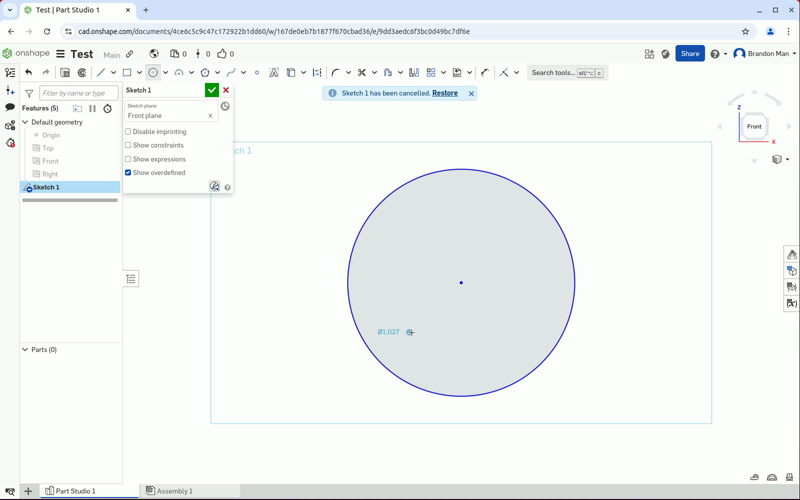
scroll(6)
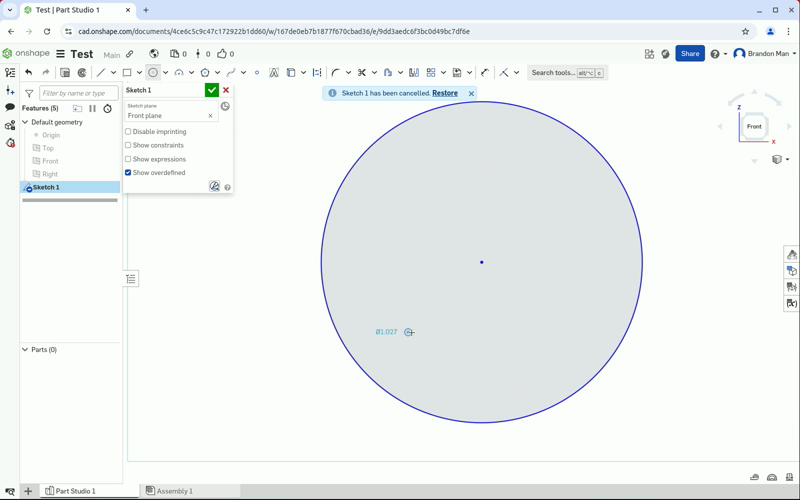
scroll(6)
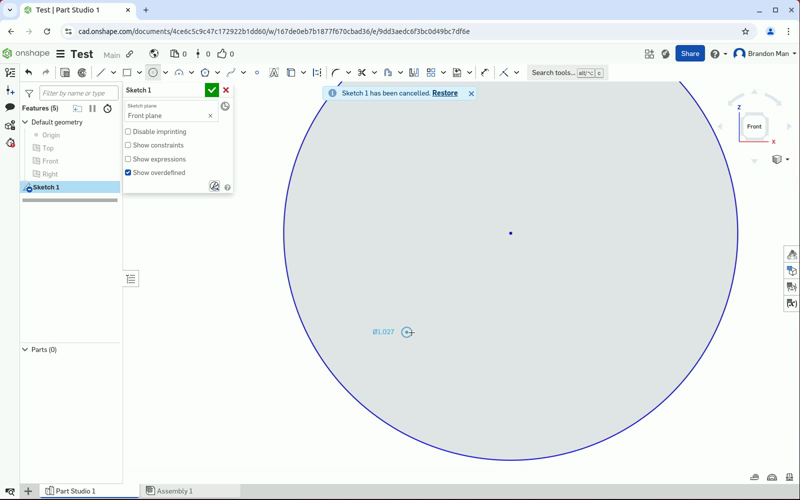
scroll(6)
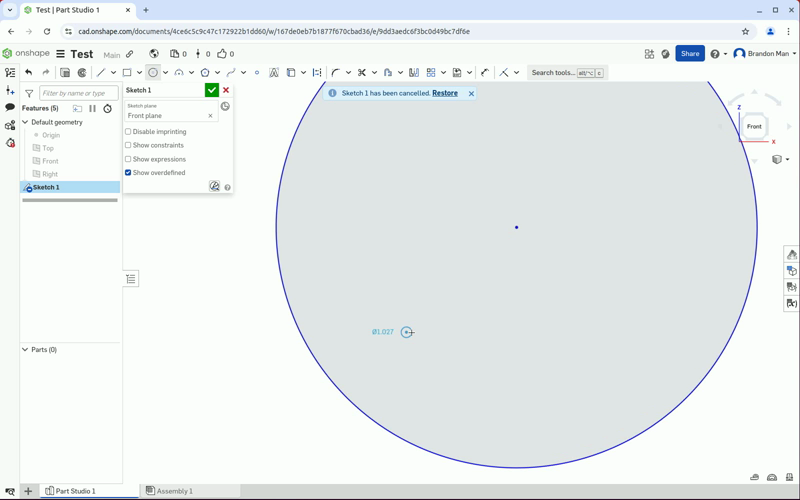
scroll(6)
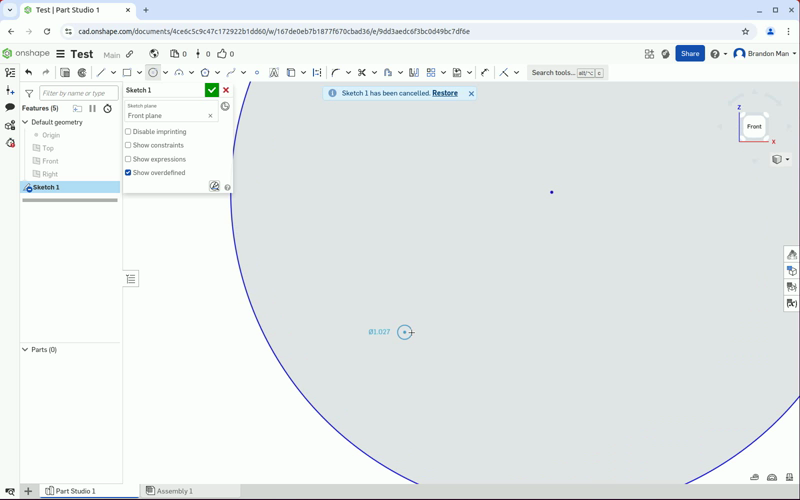
scroll(6)
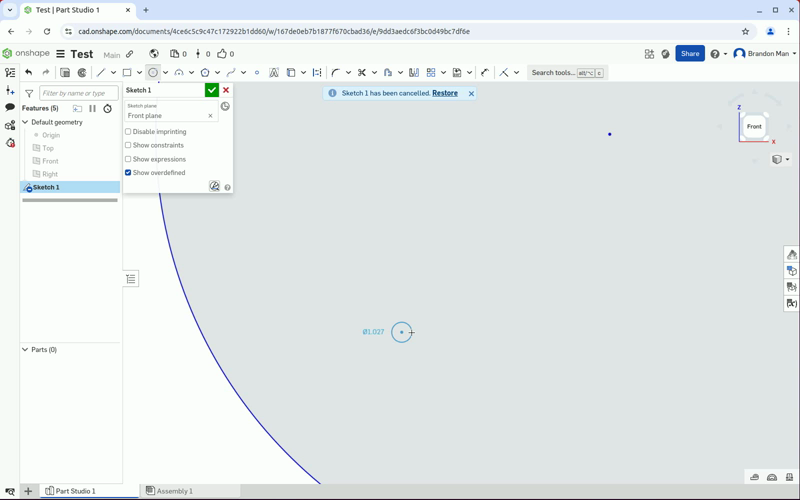
scroll(6)
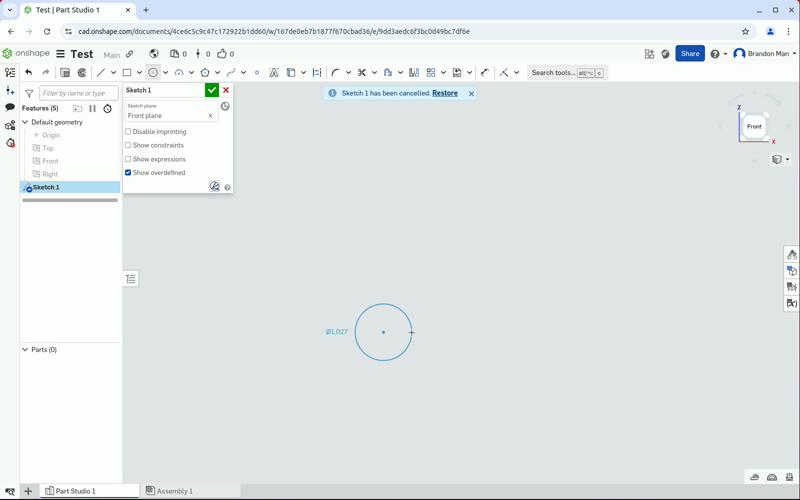
click(411, 332)
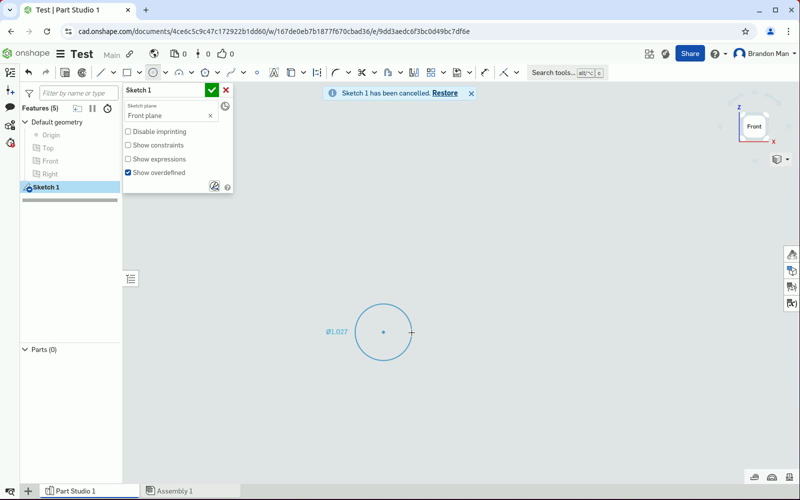
scroll(-6)
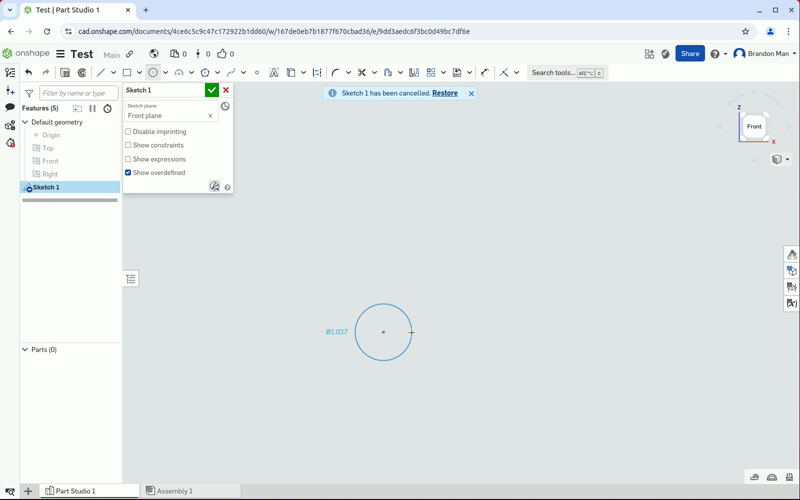
scroll(-6)
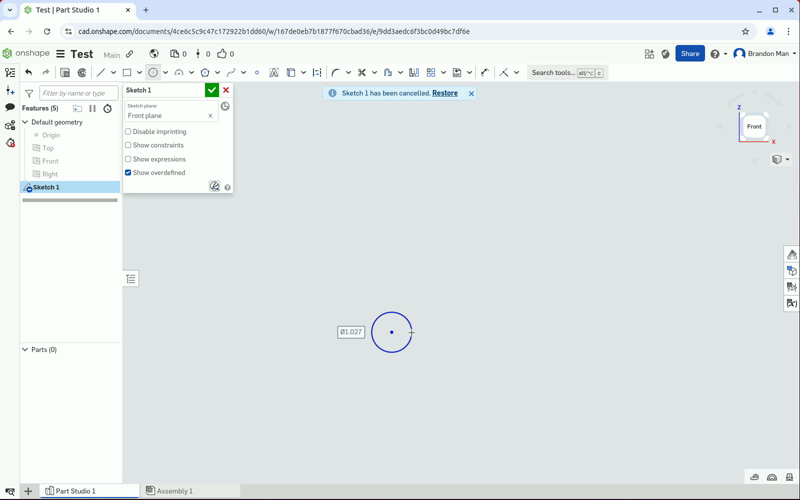
scroll(-6)
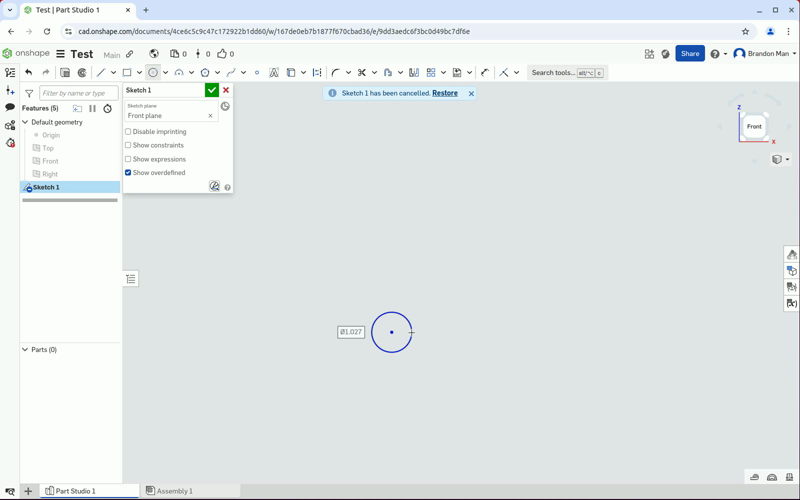
scroll(-6)
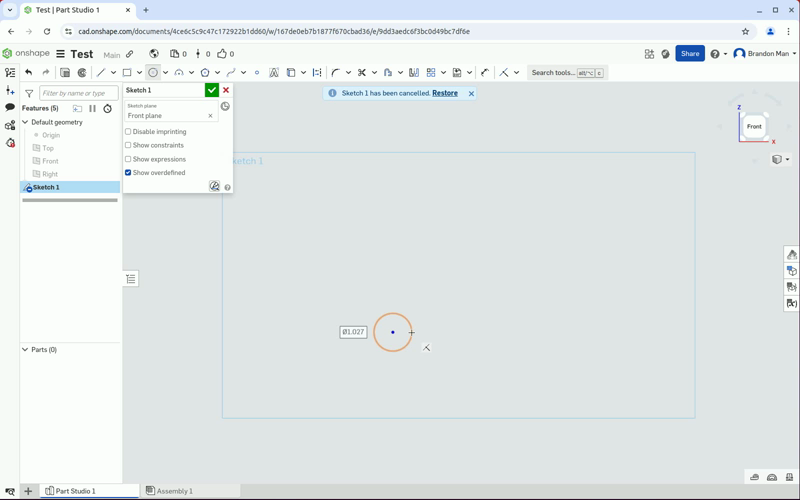
scroll(-6)
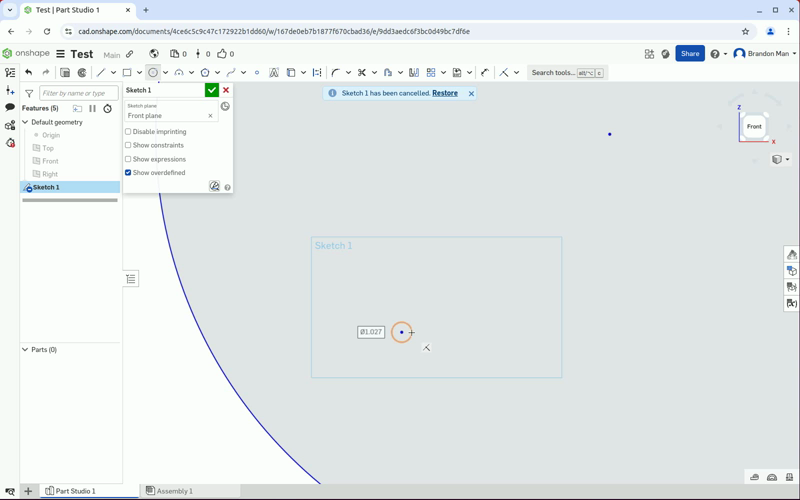
scroll(-6)
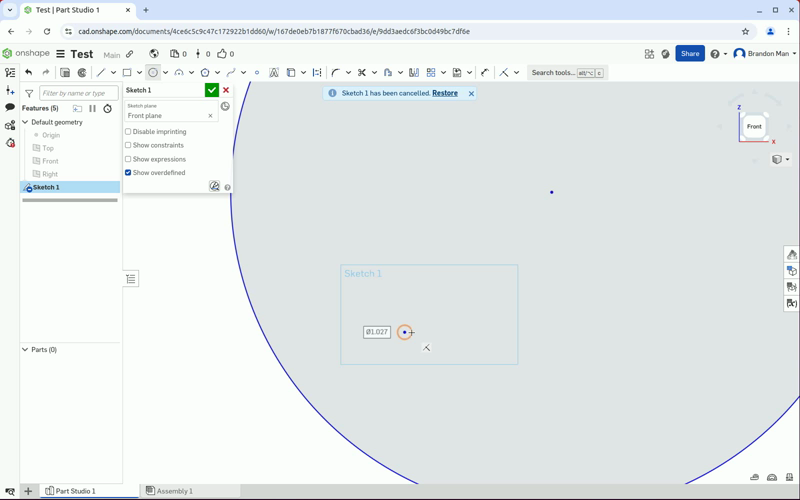
scroll(-6)
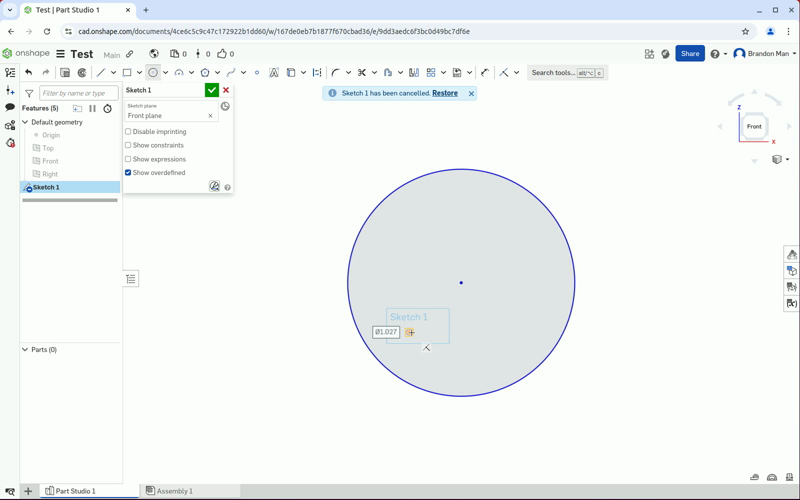
key(esc)
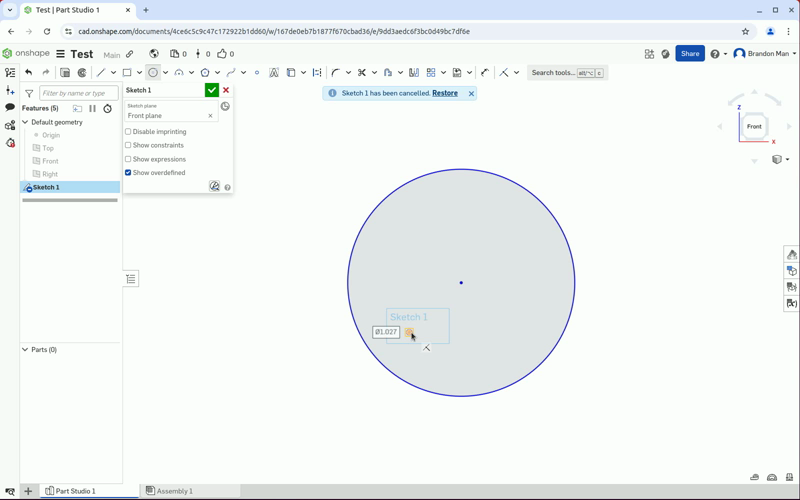
key(c)
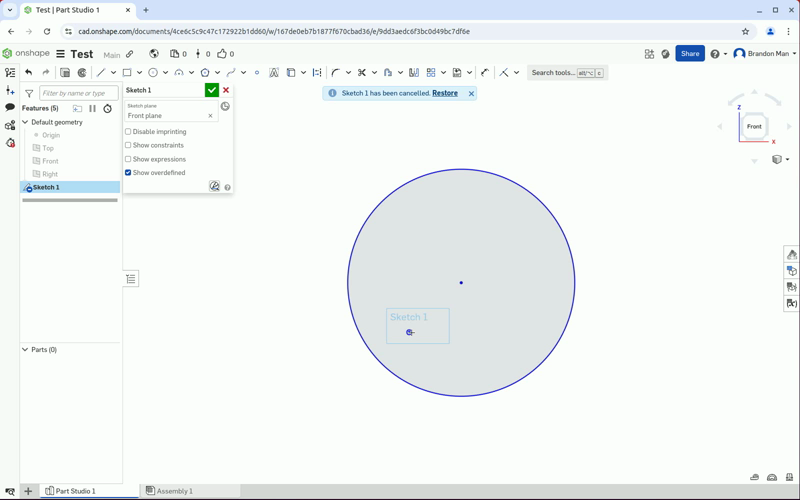
key_down(shift)
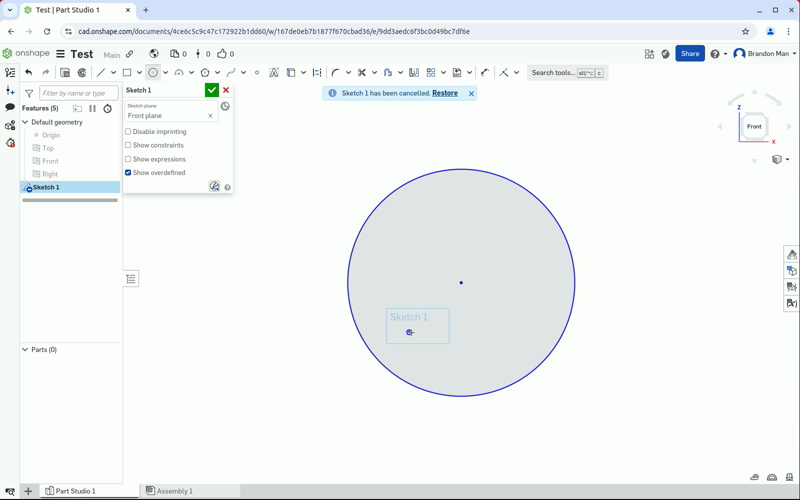
mouse_move(409, 233)
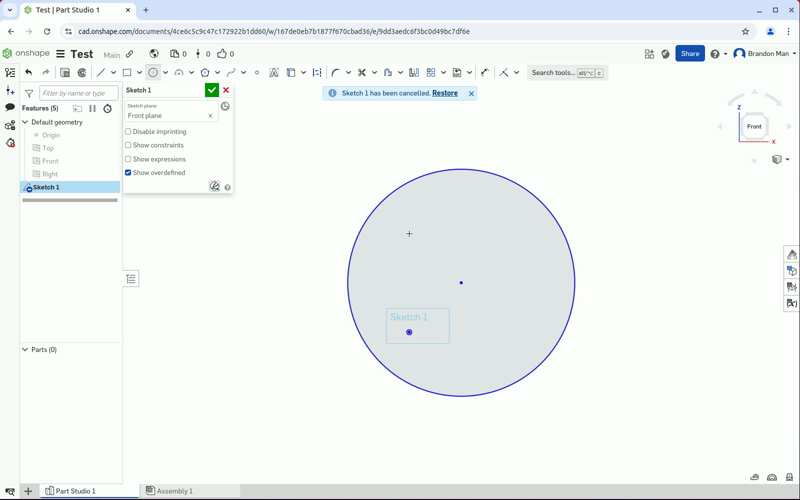
click(409, 233)
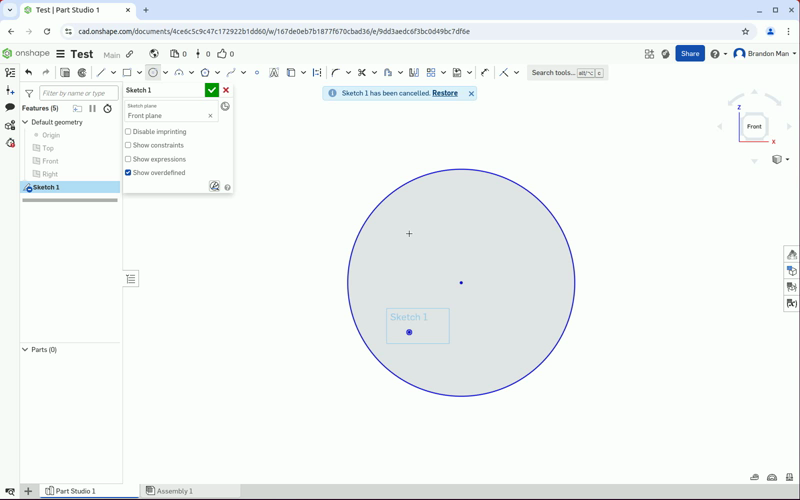
key_up(shift)
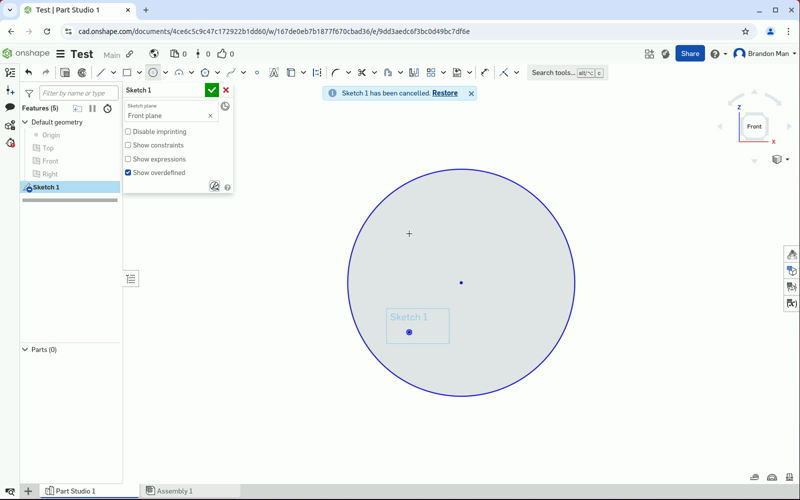
mouse_move(411, 233)
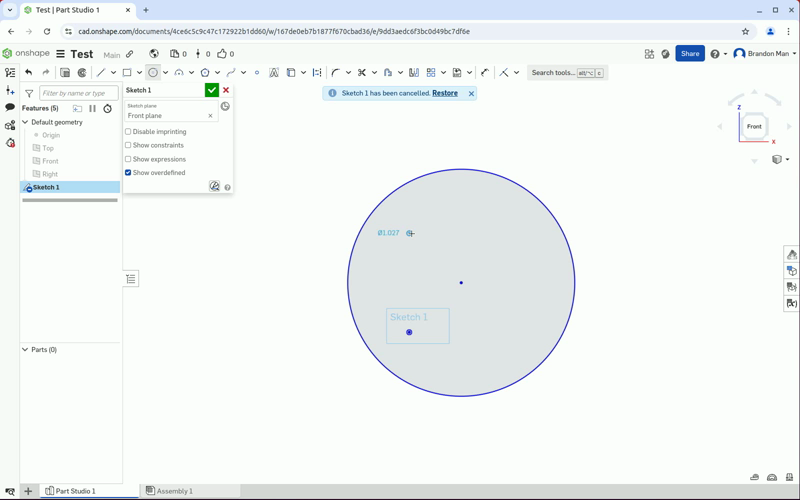
scroll(6)
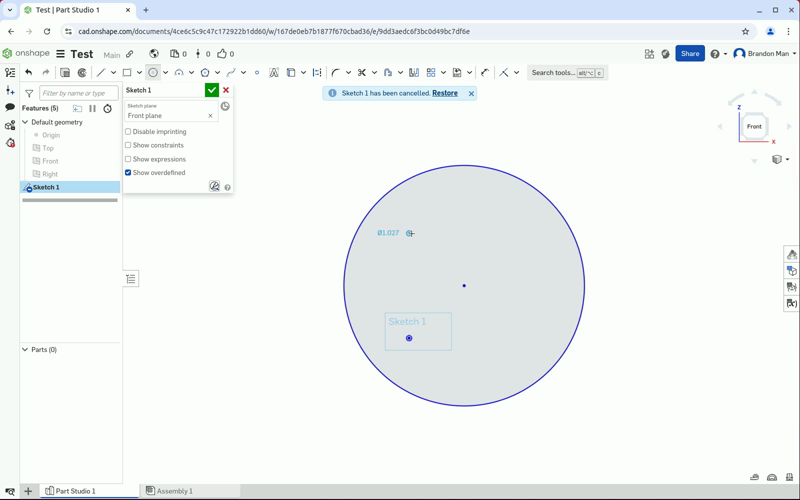
scroll(6)
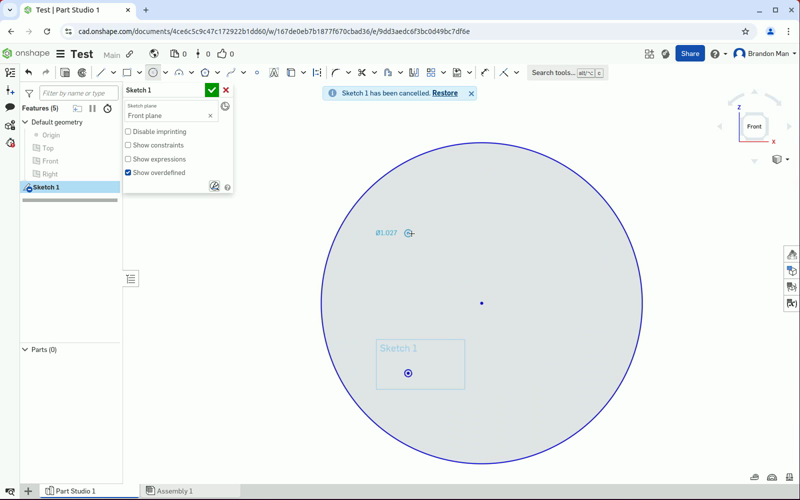
scroll(6)
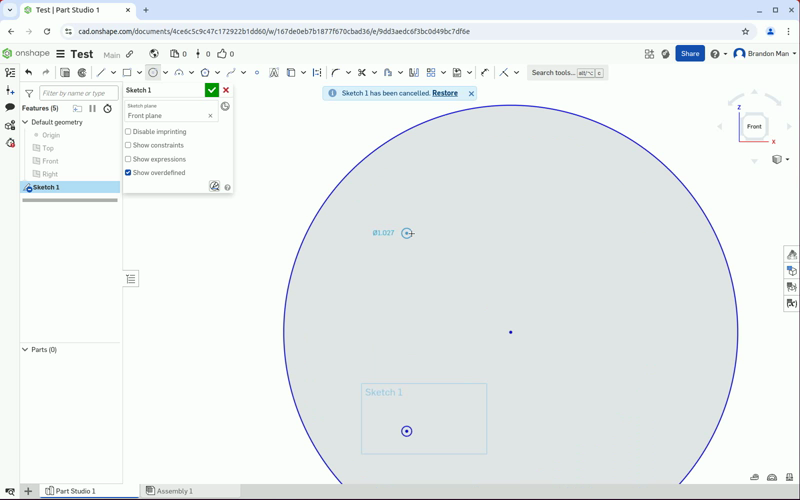
scroll(6)
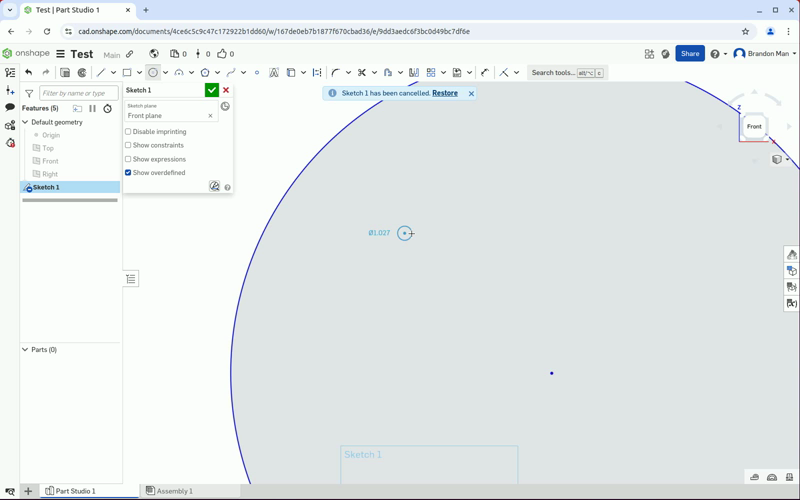
scroll(6)
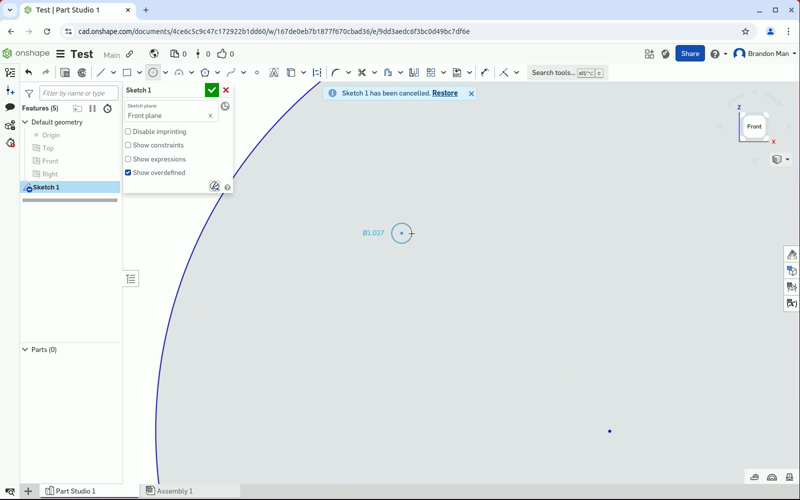
scroll(6)
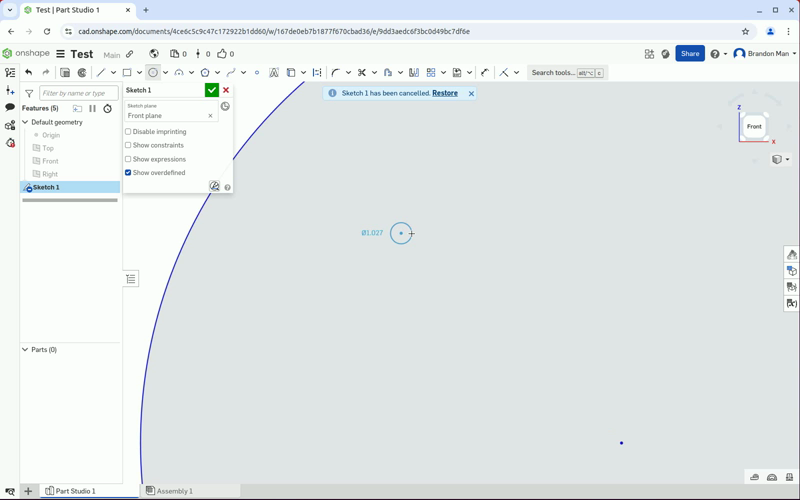
scroll(6)
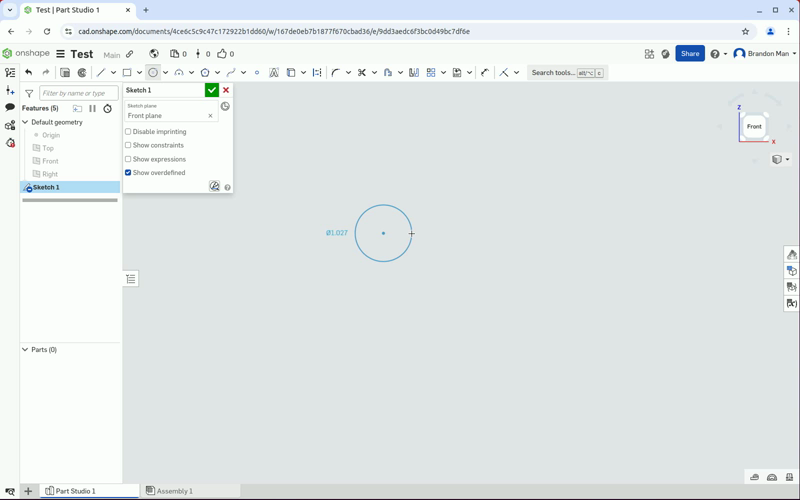
click(411, 233)
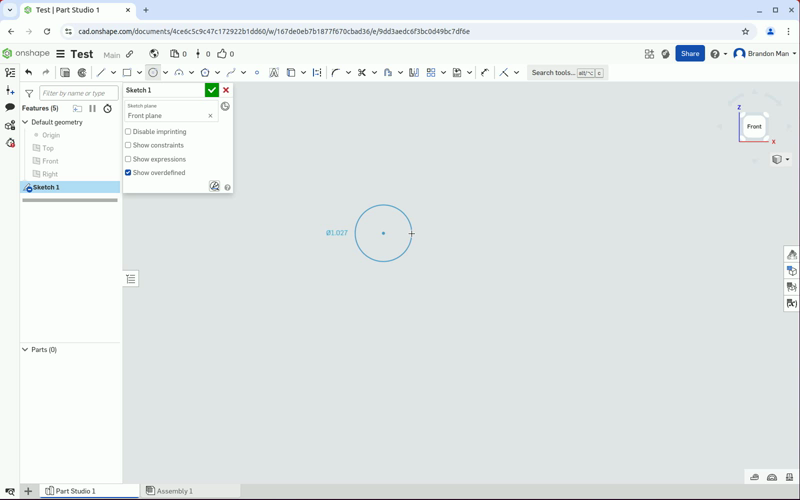
scroll(-6)
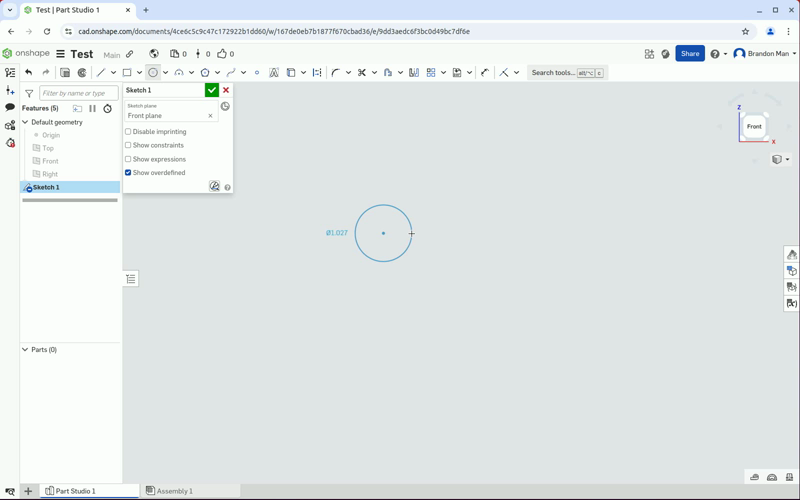
scroll(-6)
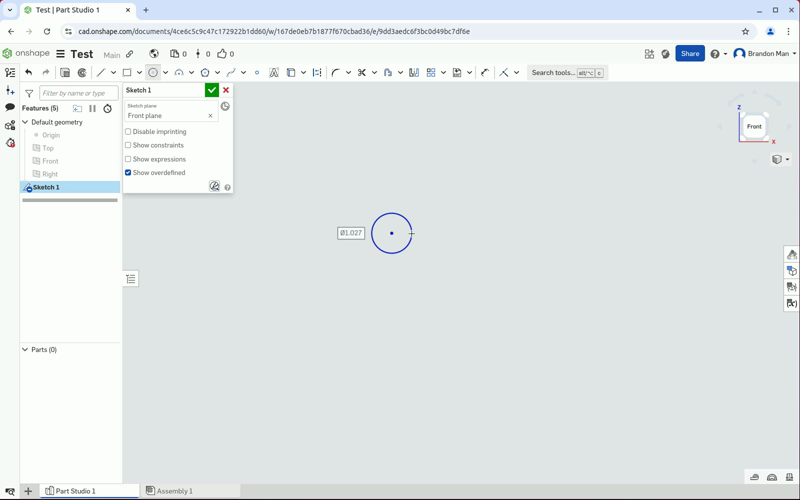
scroll(-6)
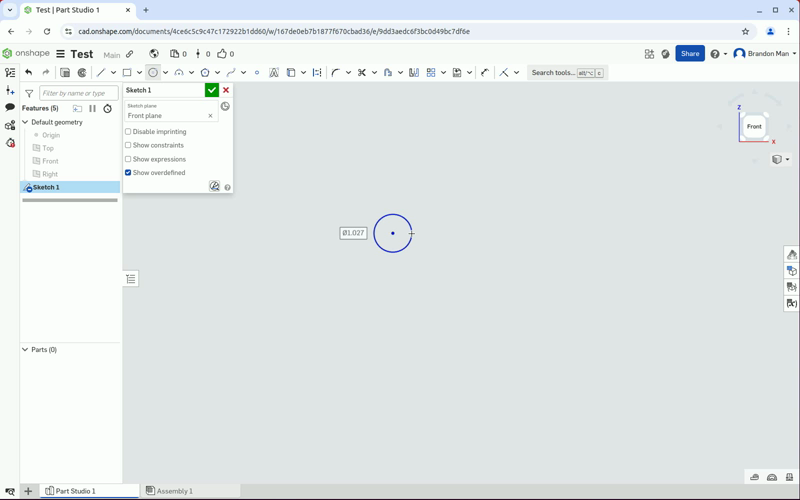
scroll(-6)
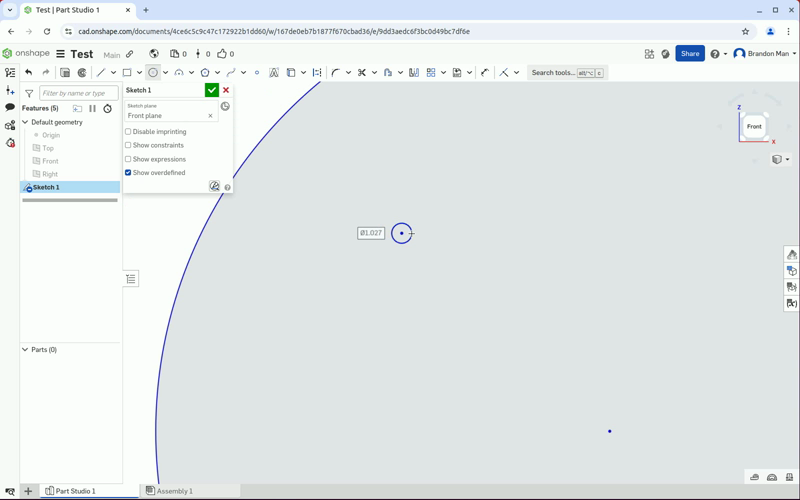
scroll(-6)
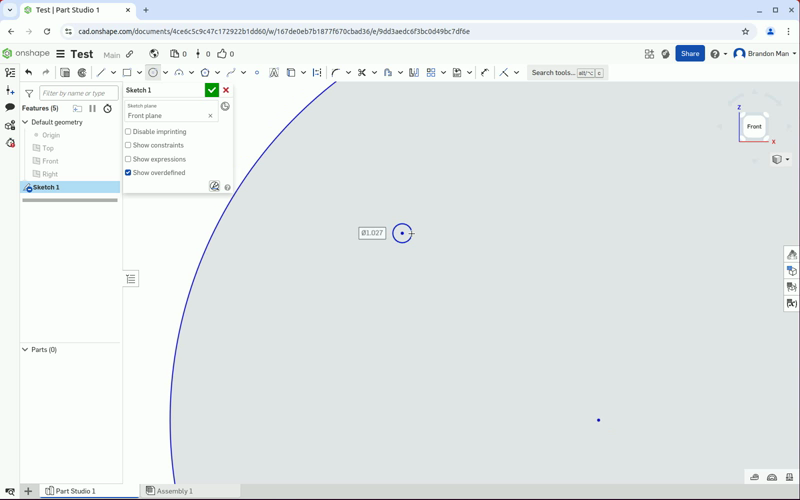
scroll(-6)
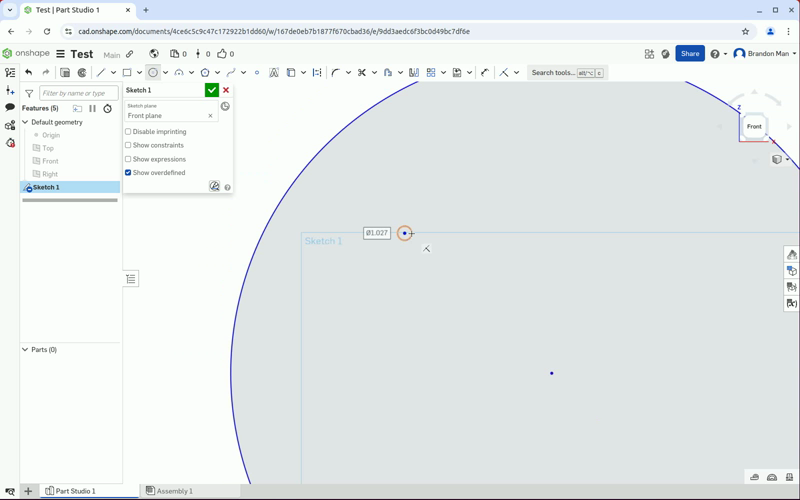
scroll(-6)
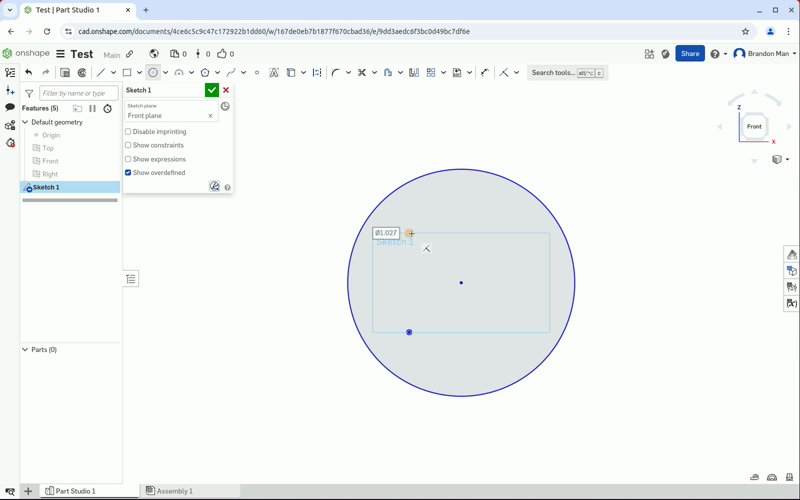
key(esc)
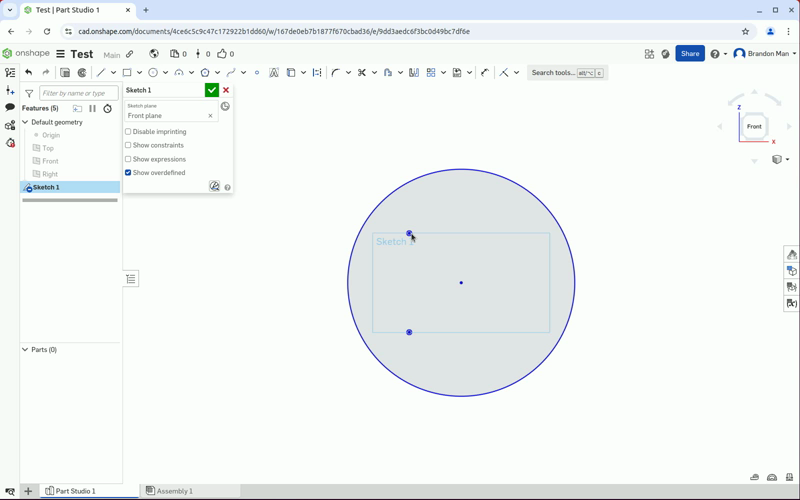
key(c)
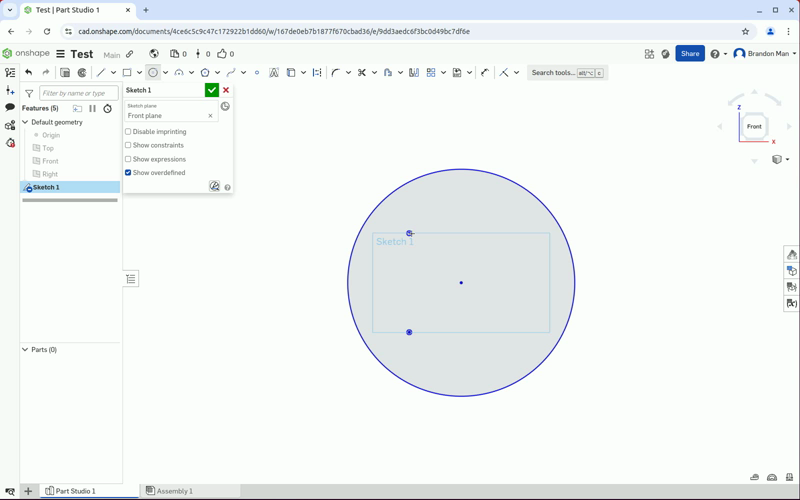
key_down(shift)
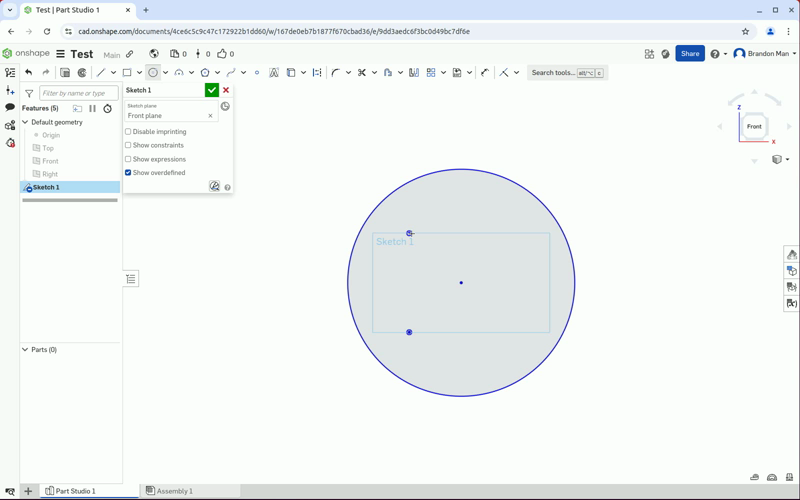
mouse_move(461, 282)
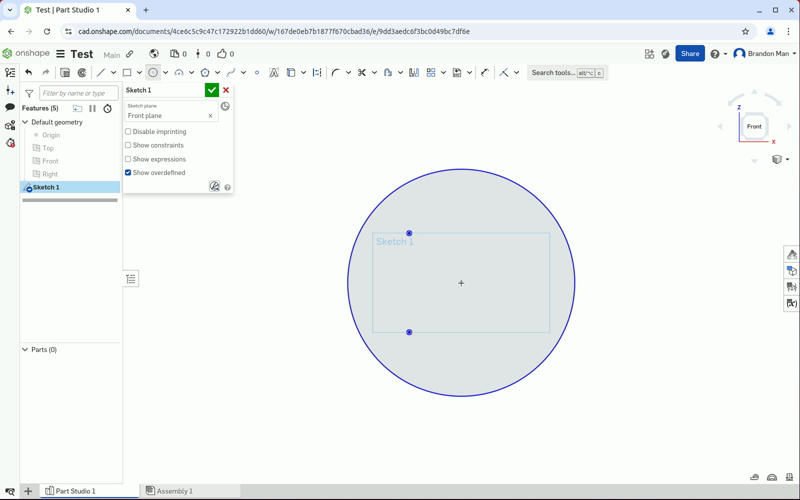
click(461, 282)
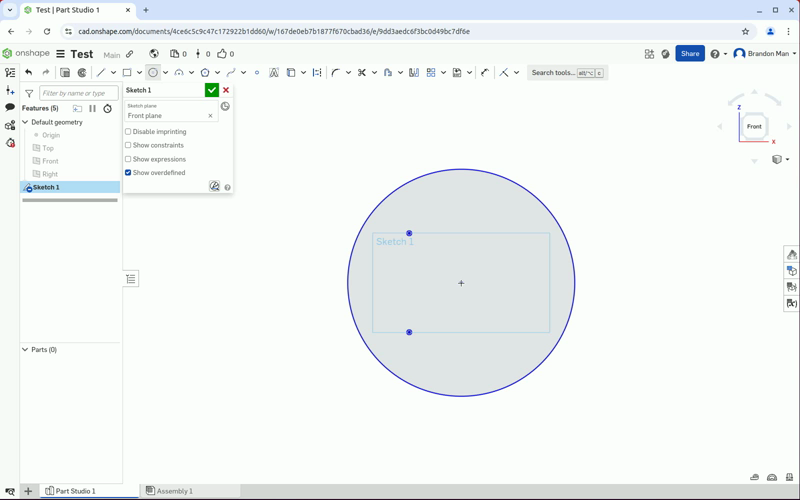
key_up(shift)
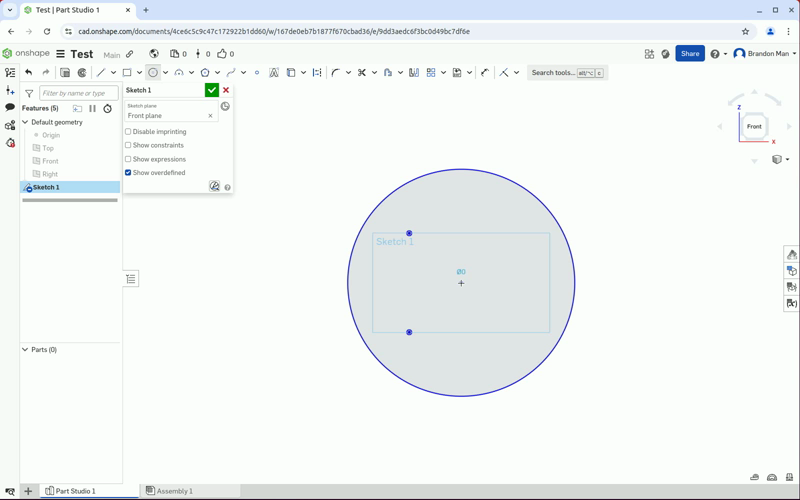
mouse_move(466, 282)
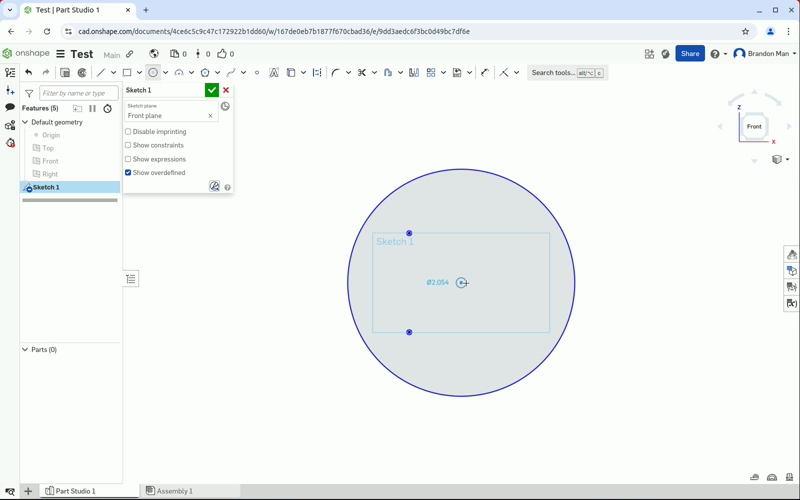
click(466, 282)
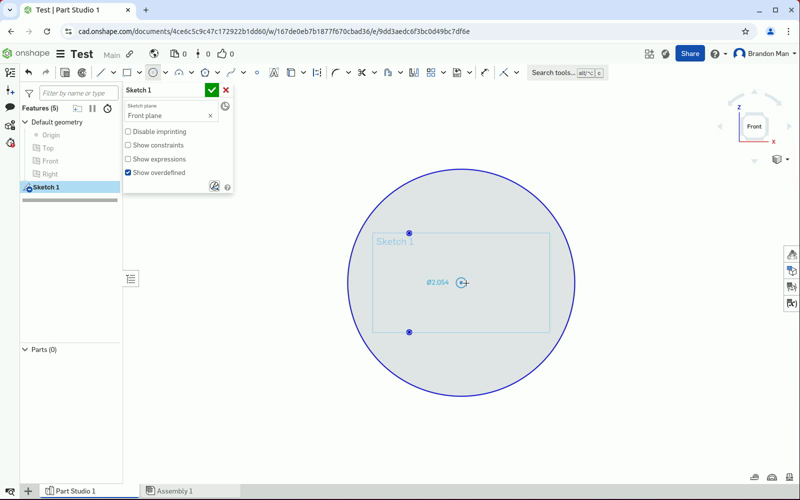
key(esc)
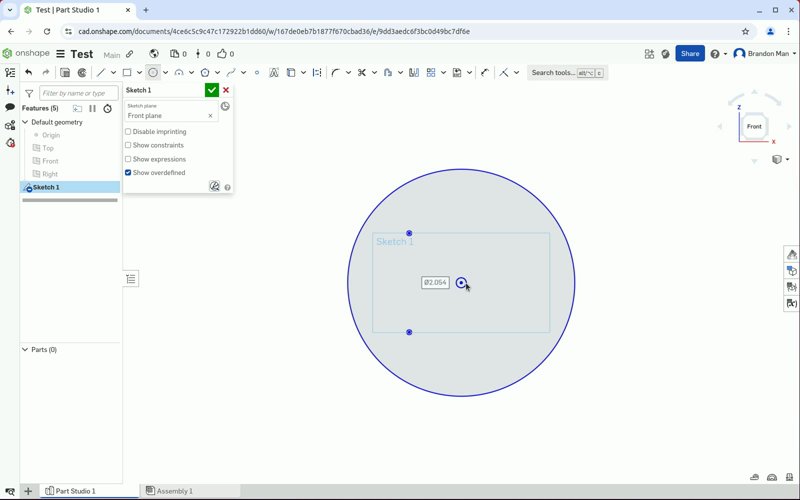
key(c)
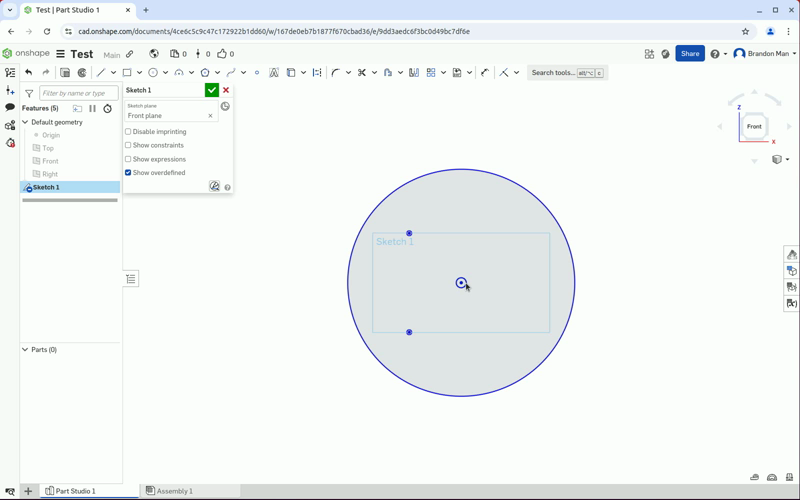
key_down(shift)
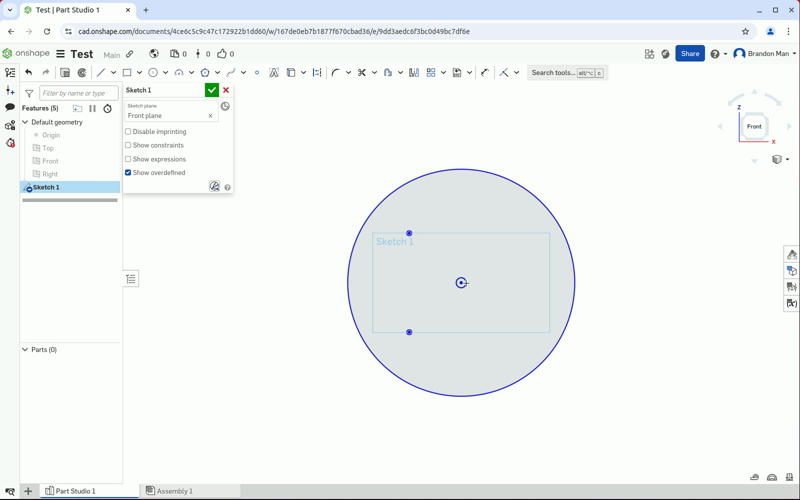
mouse_move(510, 332)
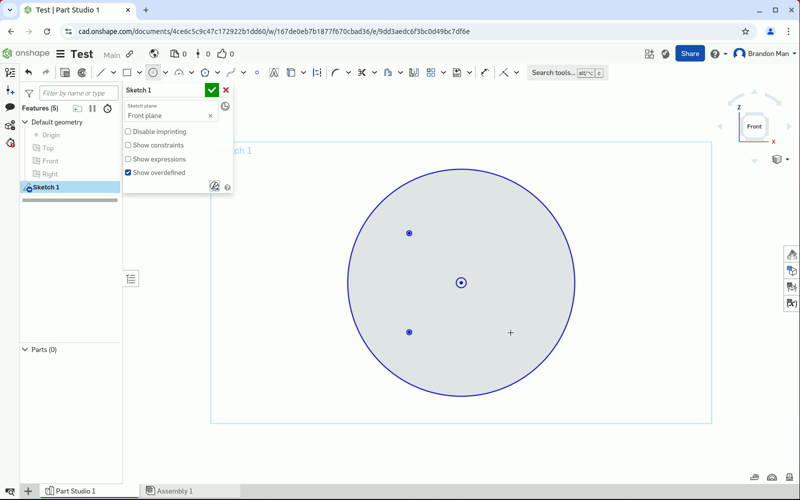
click(510, 332)
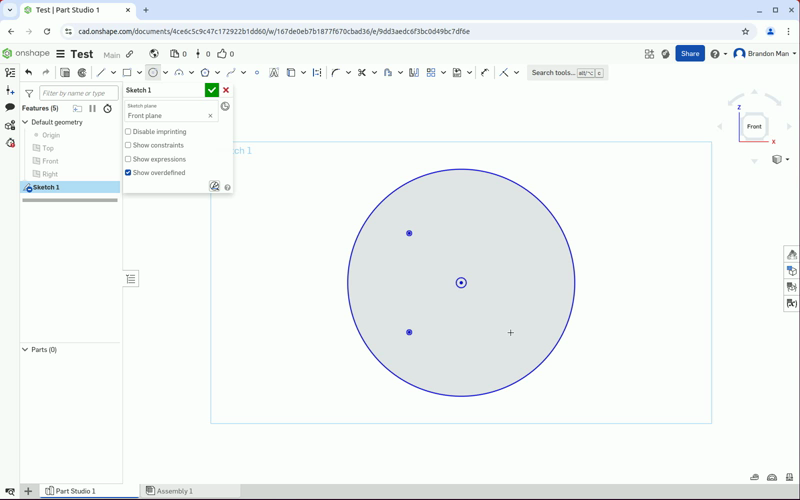
key_up(shift)
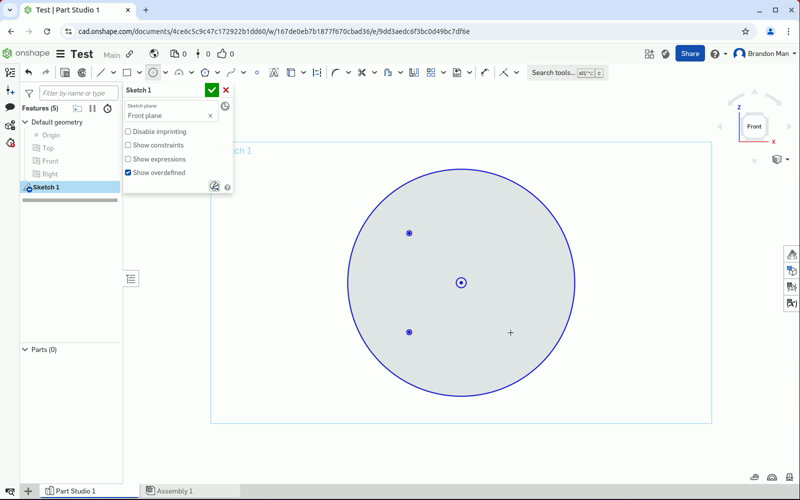
mouse_move(513, 332)
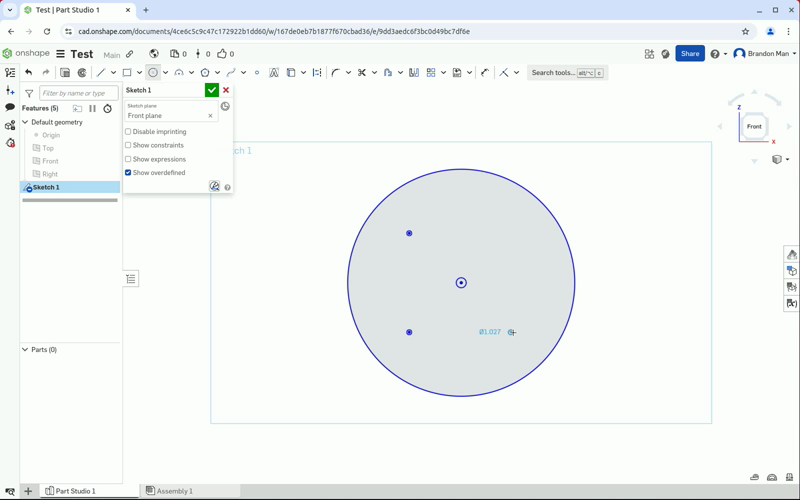
scroll(6)
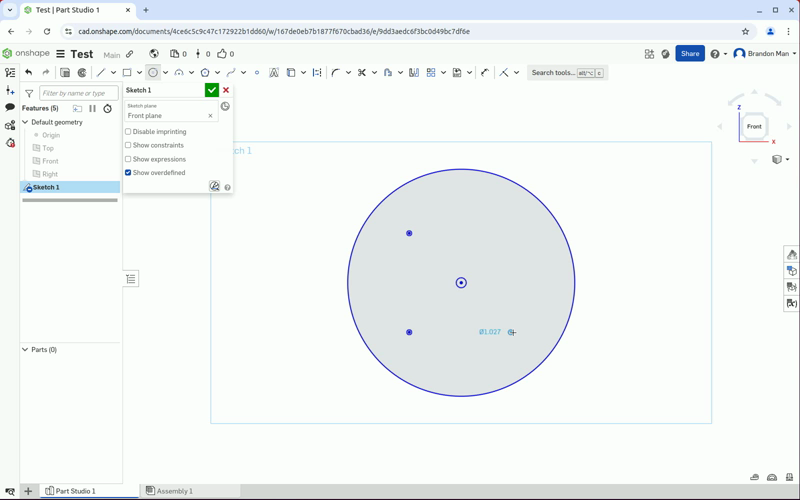
scroll(6)
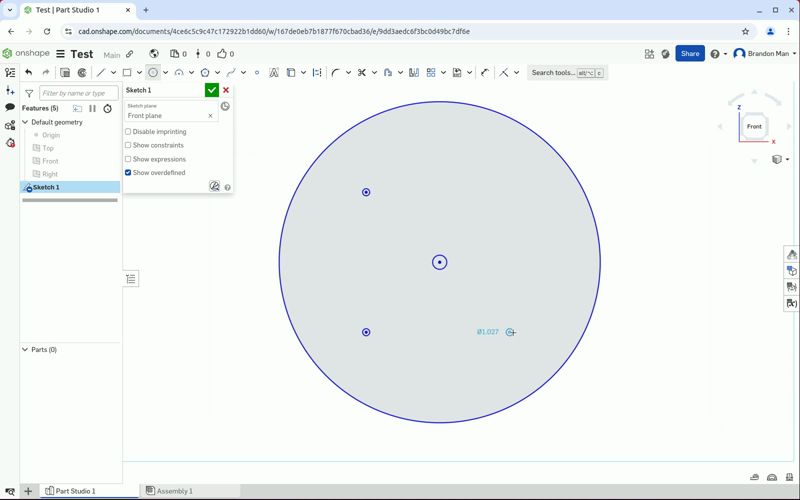
scroll(6)
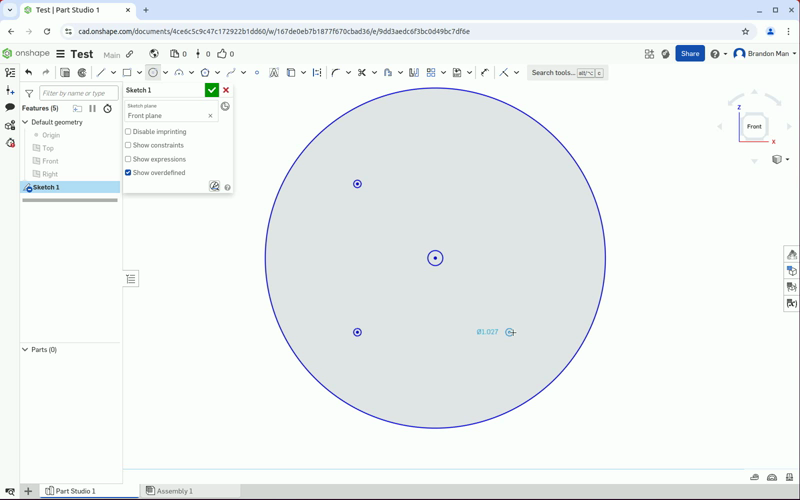
scroll(6)
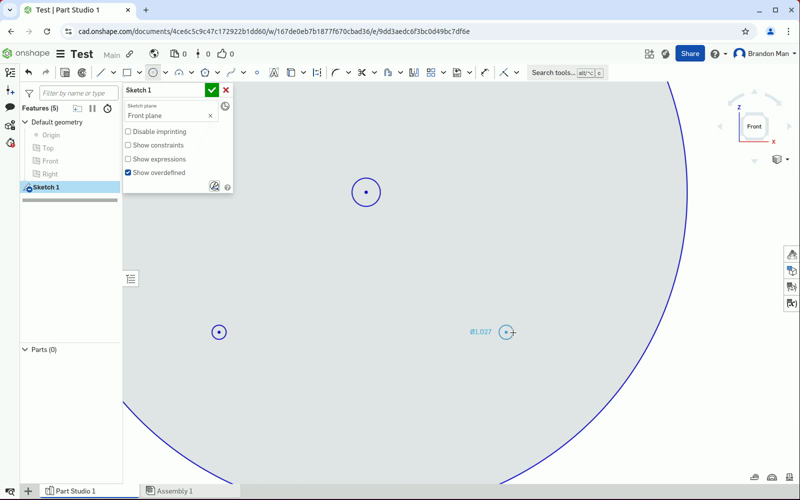
scroll(6)
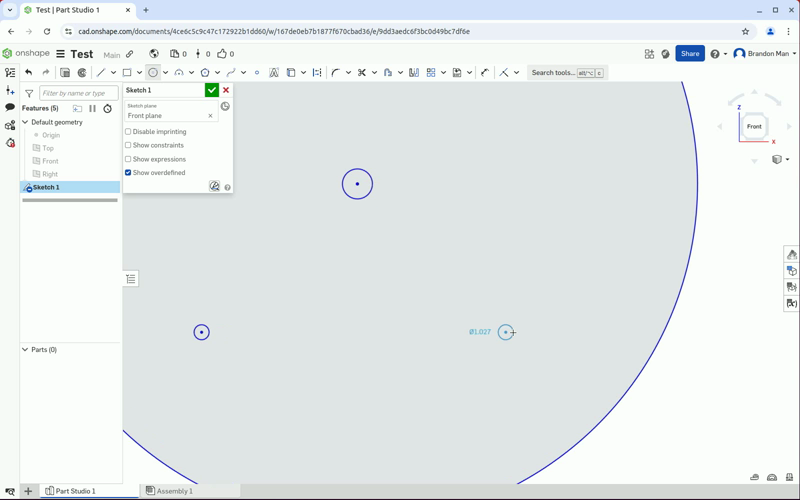
scroll(6)
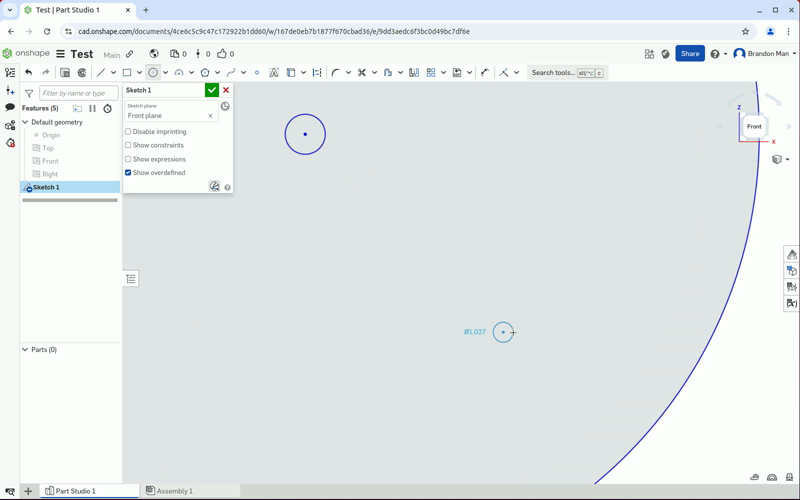
scroll(6)
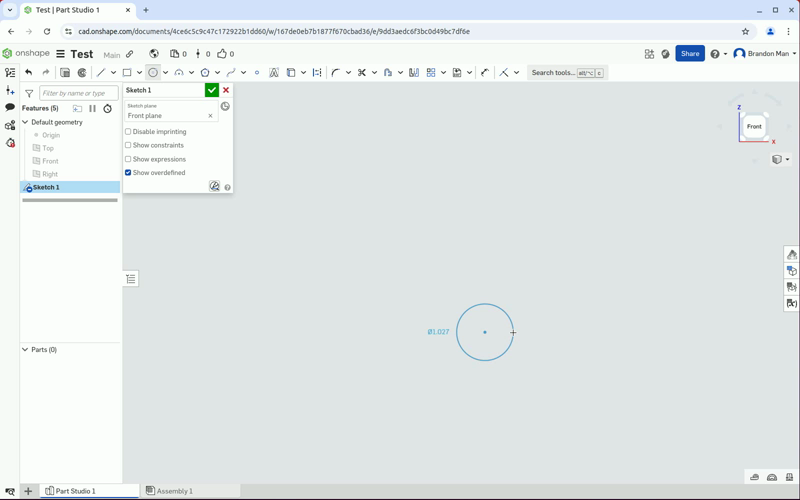
click(513, 332)
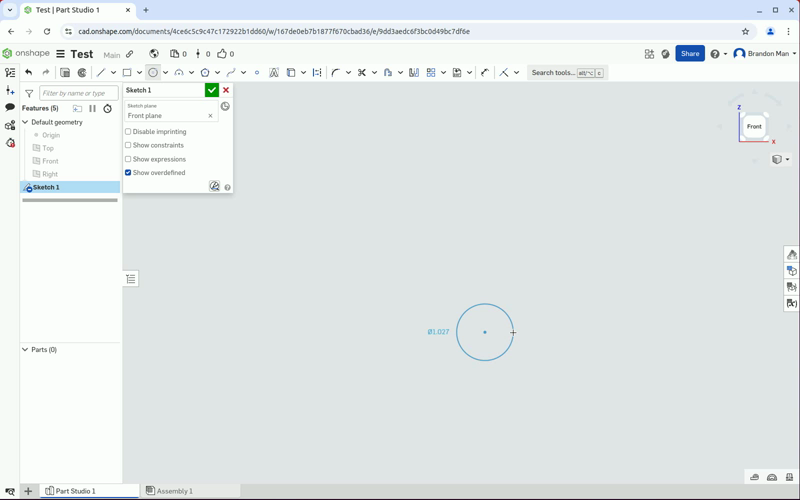
scroll(-6)
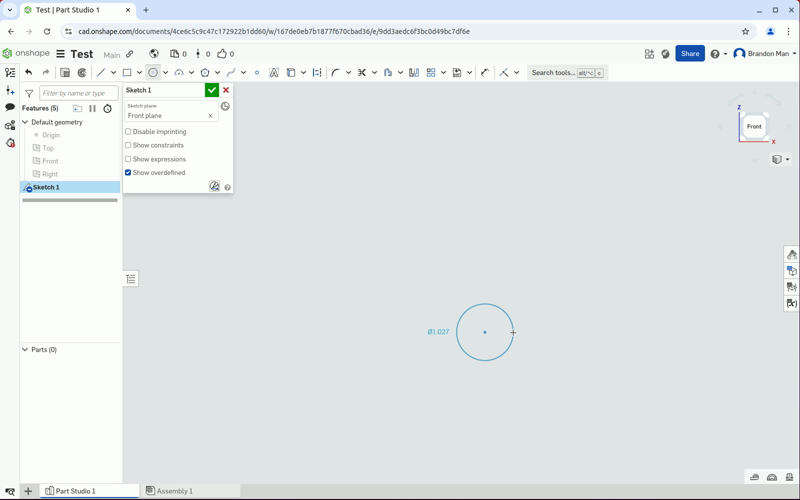
scroll(-6)
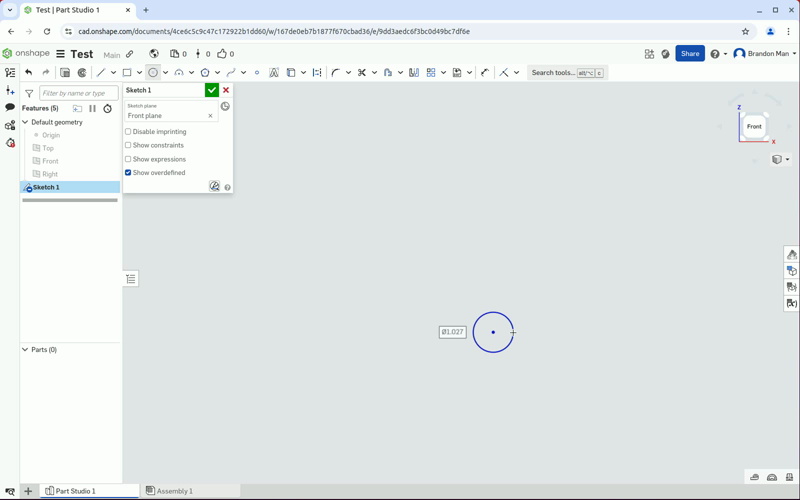
scroll(-6)
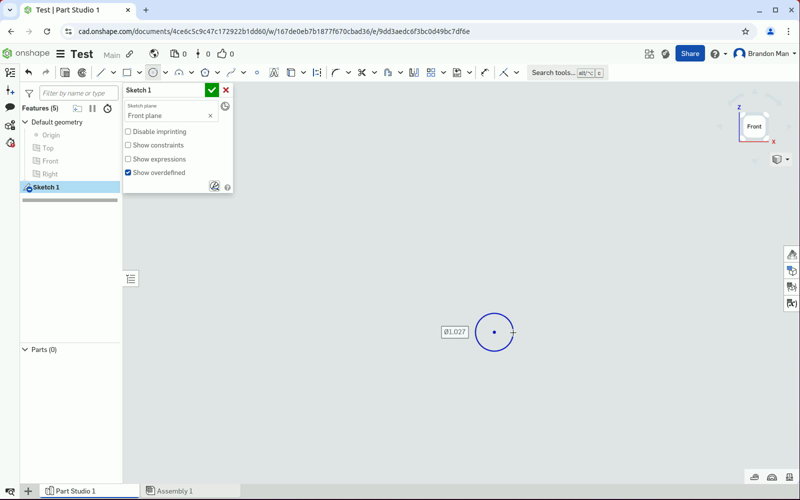
scroll(-6)
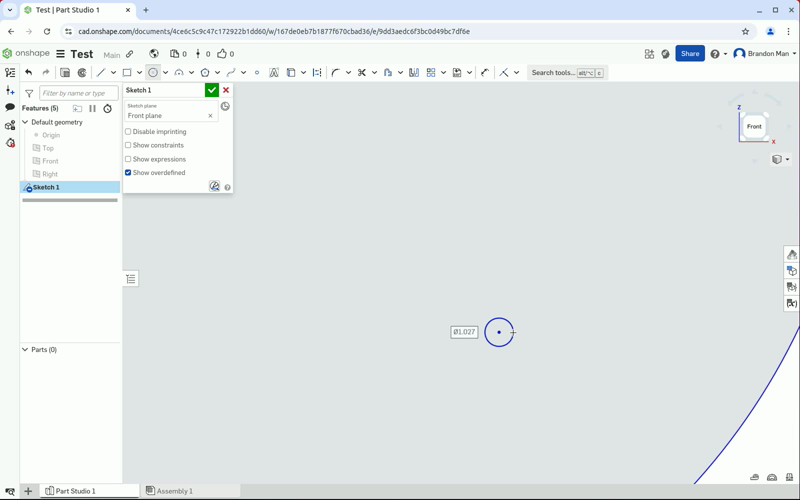
scroll(-6)
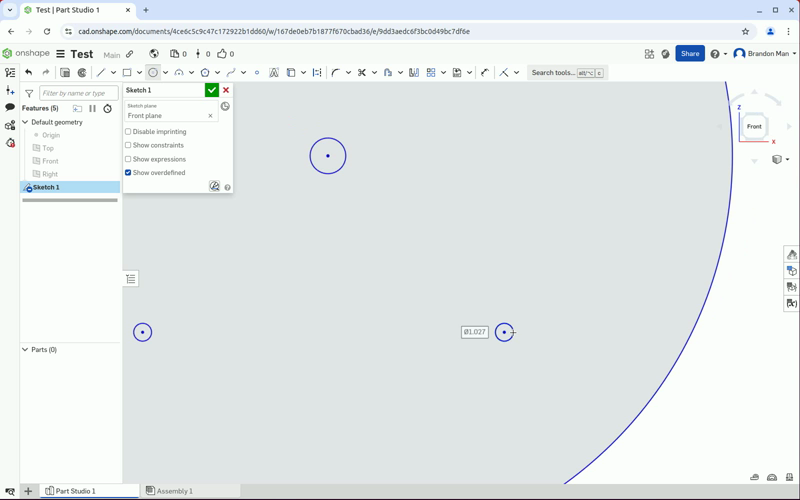
scroll(-6)
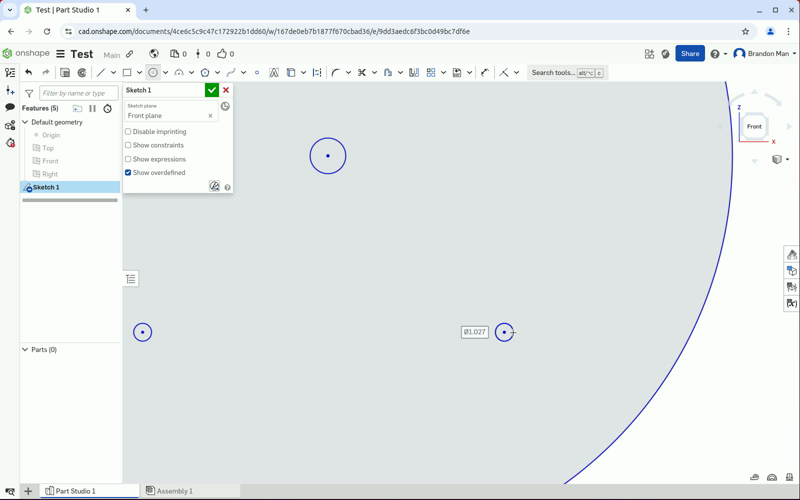
scroll(-6)
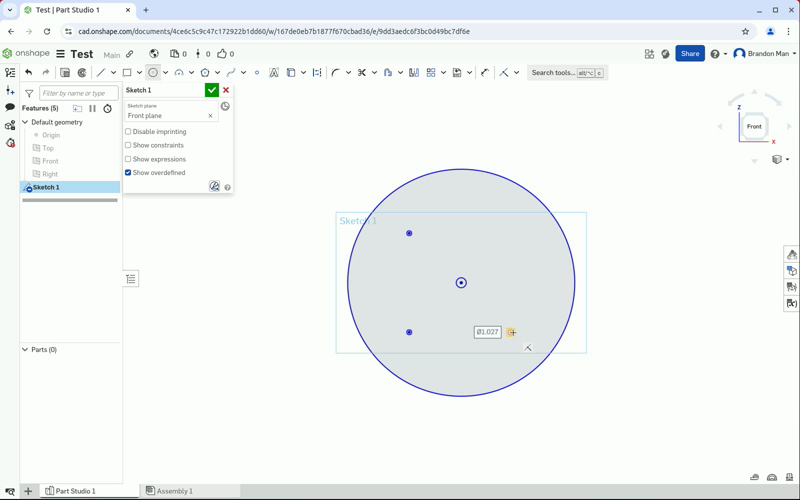
key(esc)
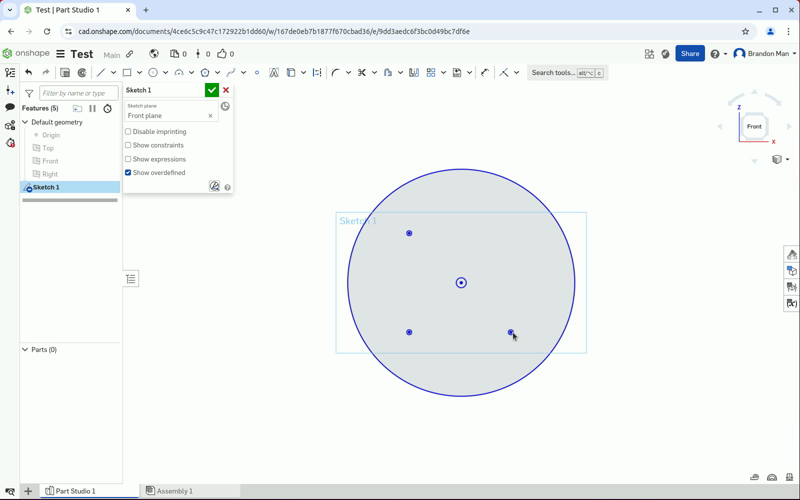
key(c)
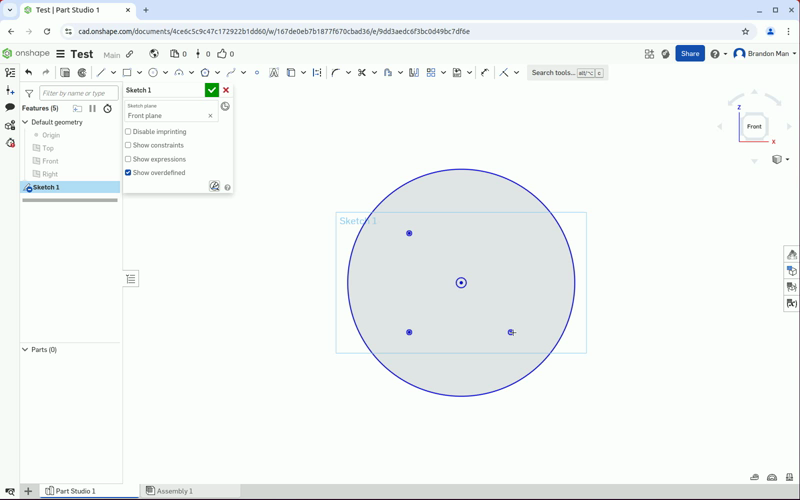
key_down(shift)
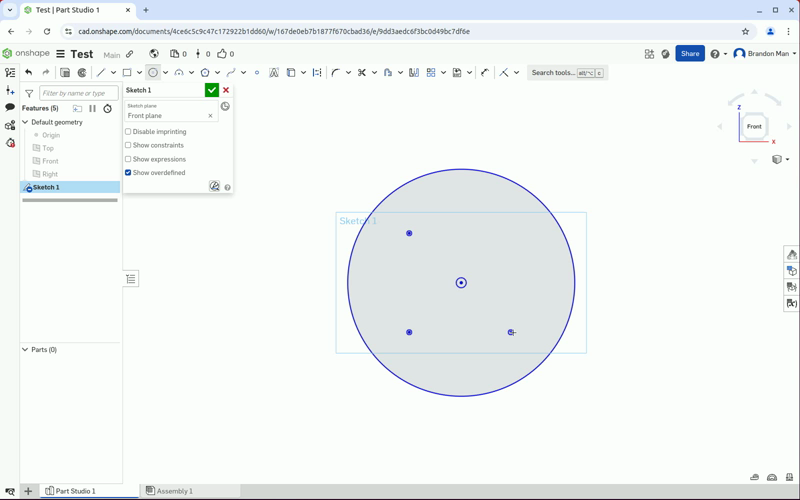
mouse_move(510, 233)
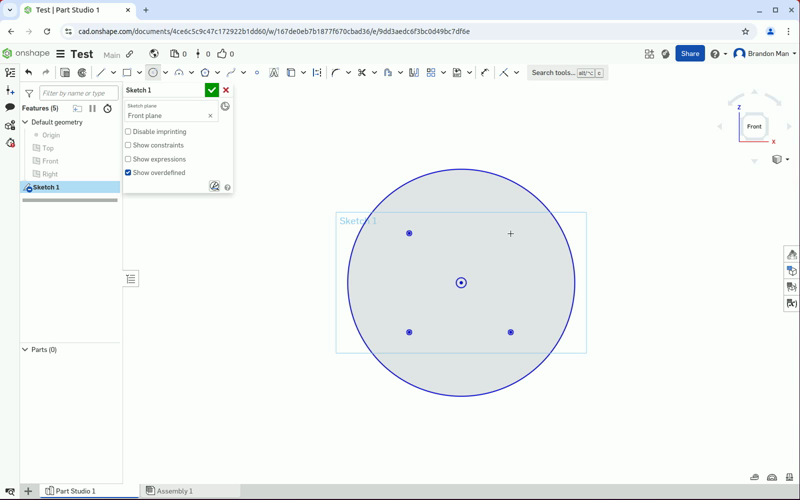
click(510, 233)
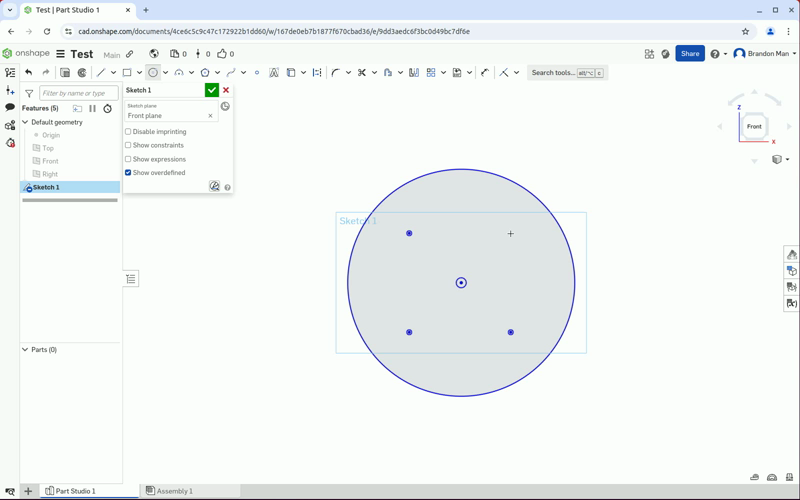
key_up(shift)
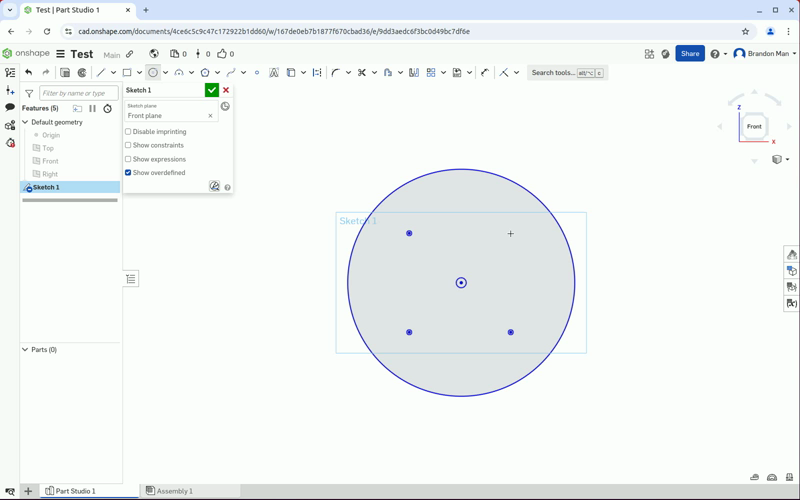
mouse_move(513, 233)
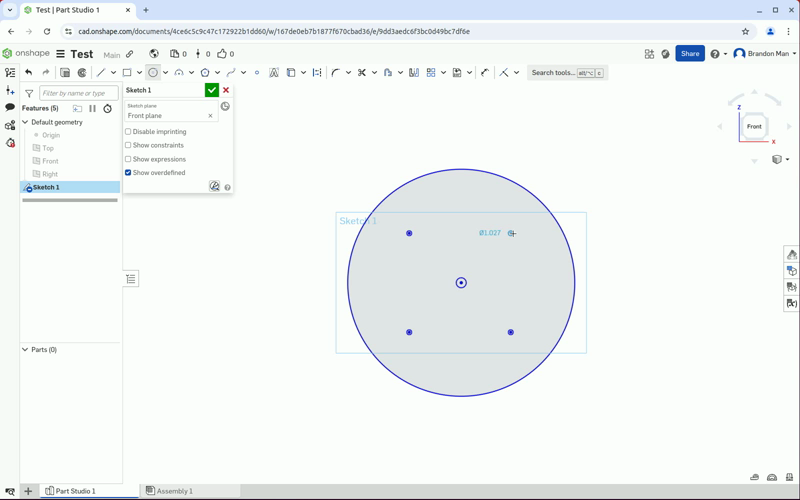
scroll(6)
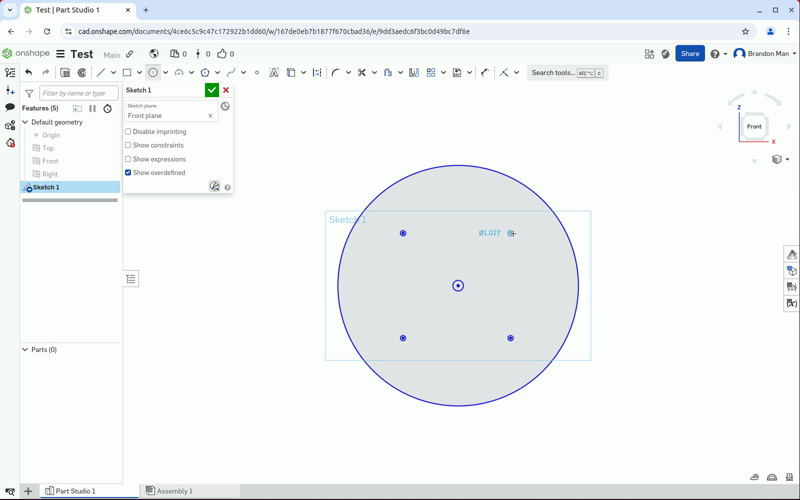
scroll(6)
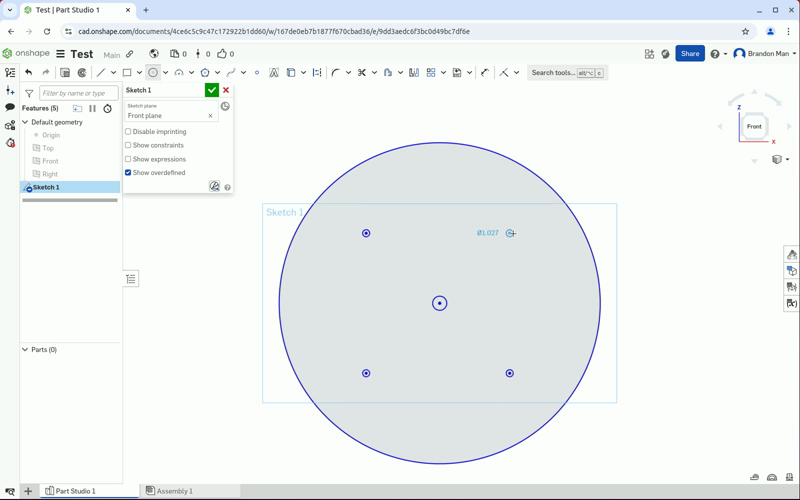
scroll(6)
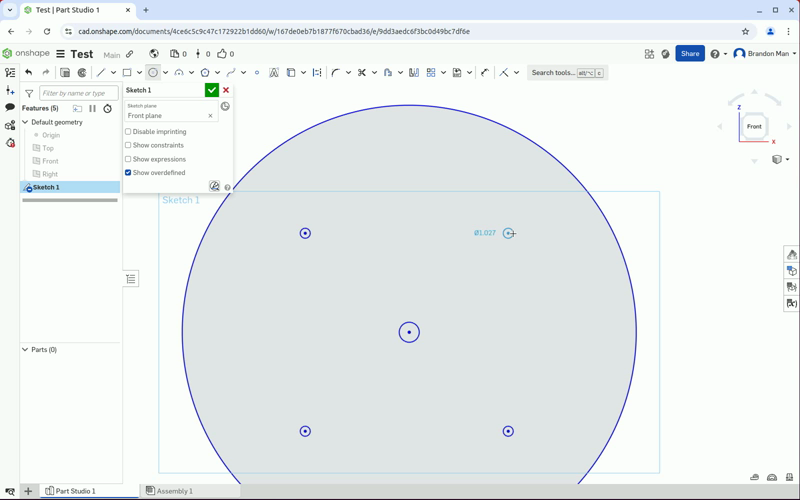
scroll(6)
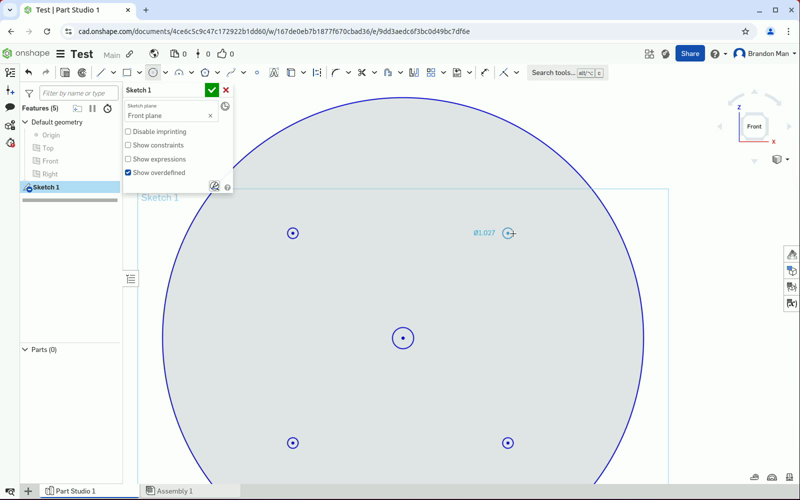
scroll(6)
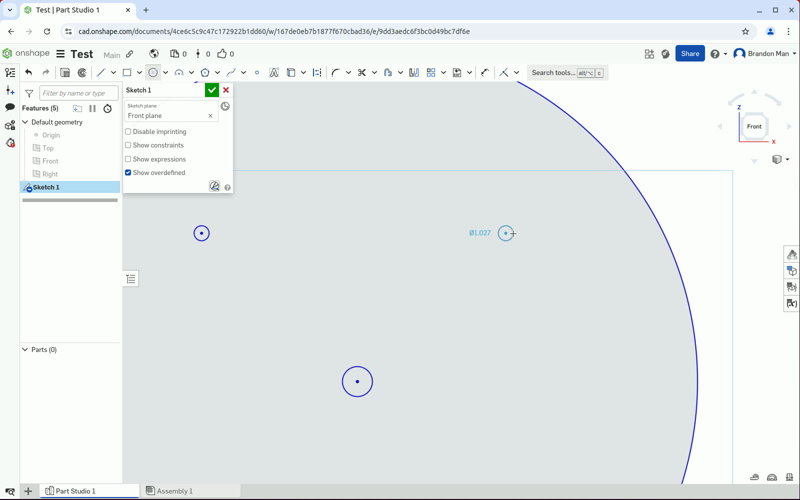
scroll(6)
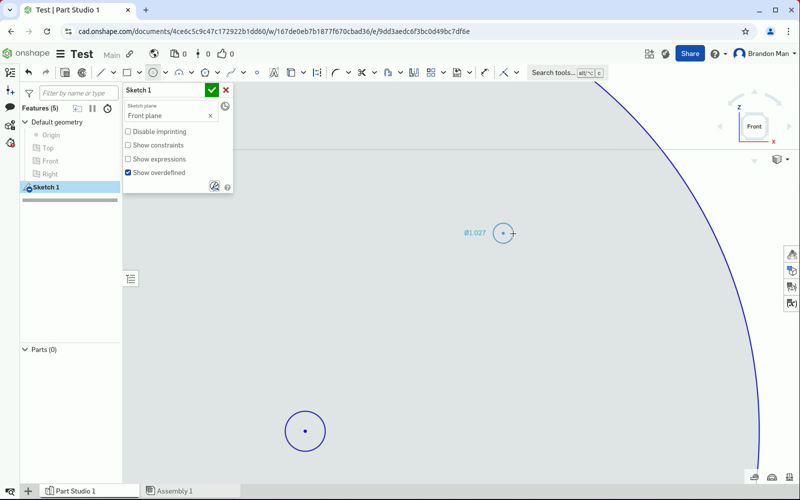
scroll(6)
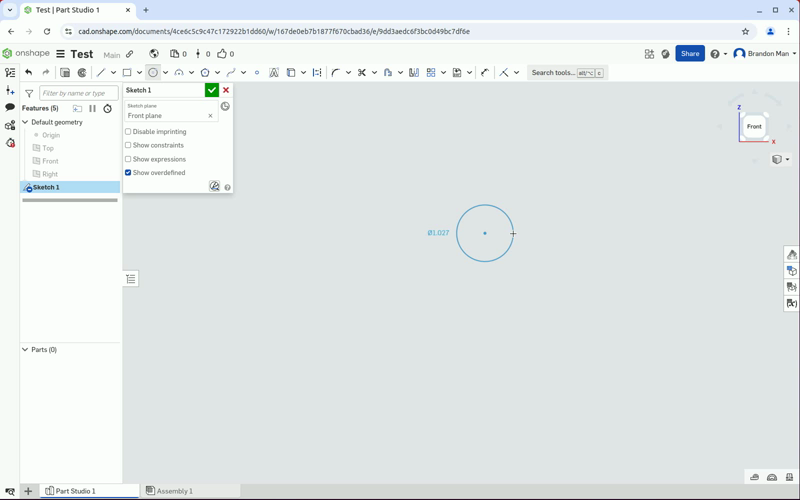
click(513, 233)
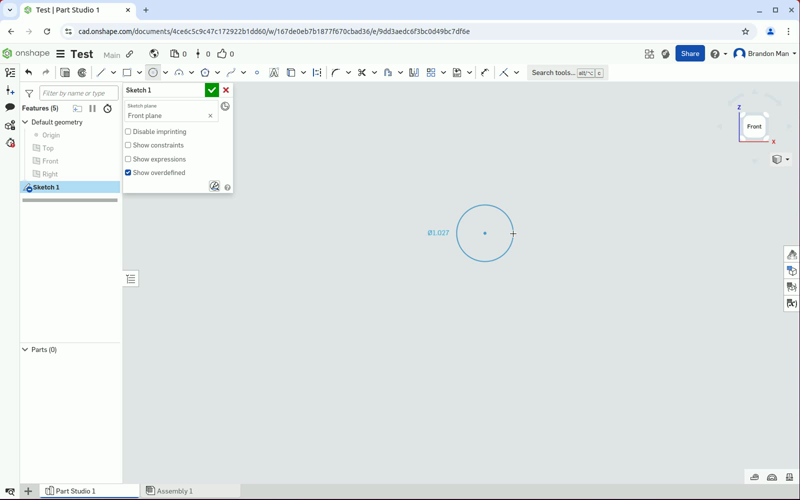
scroll(-6)
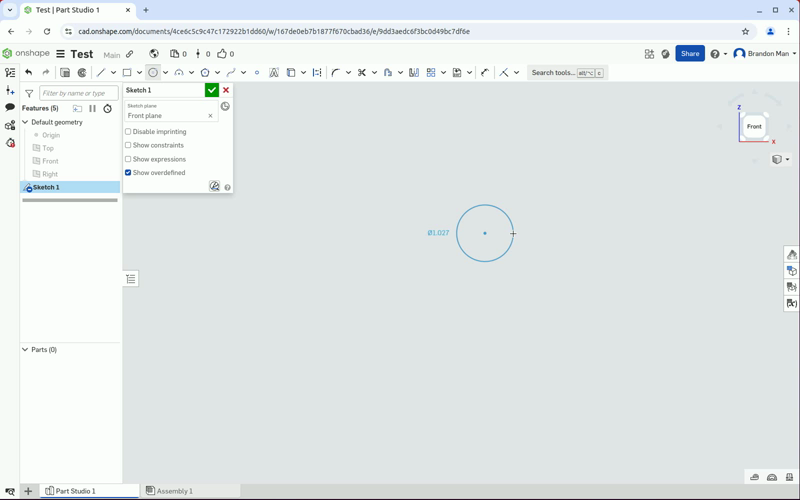
scroll(-6)
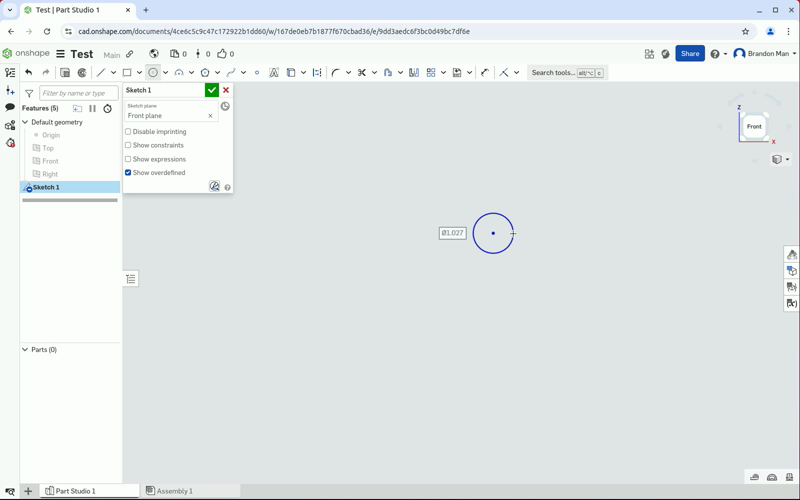
scroll(-6)
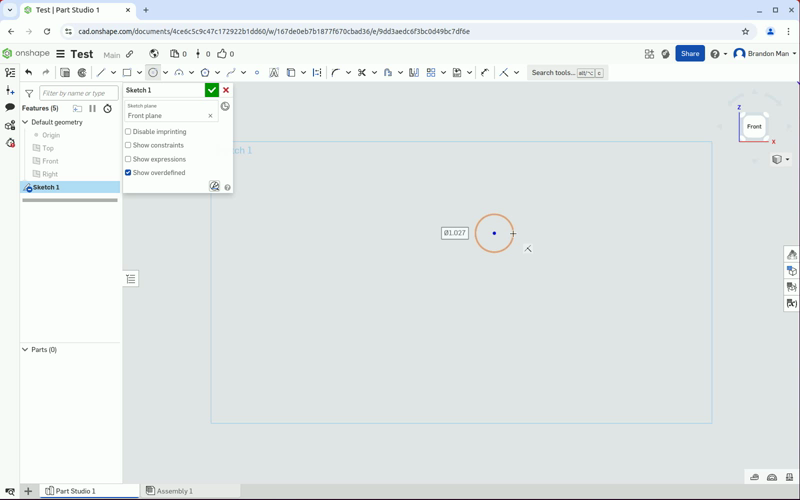
scroll(-6)
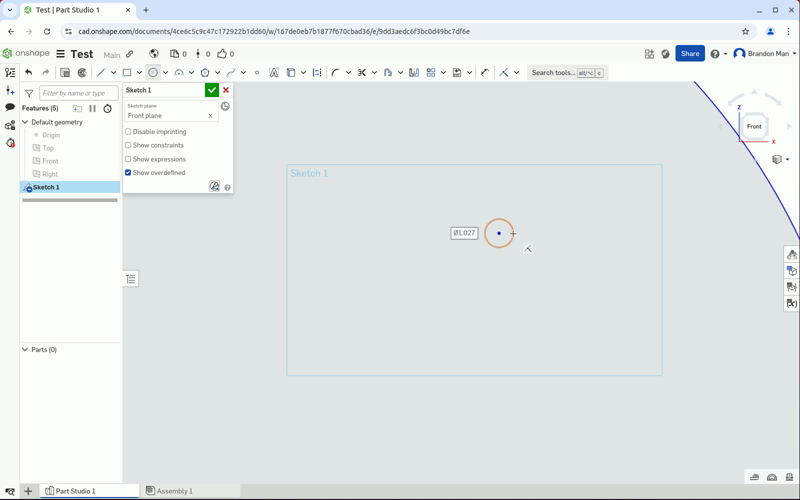
scroll(-6)
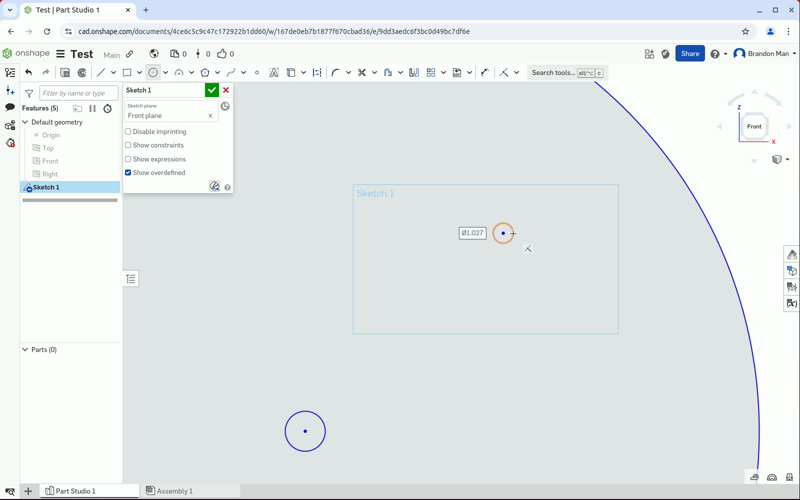
scroll(-6)
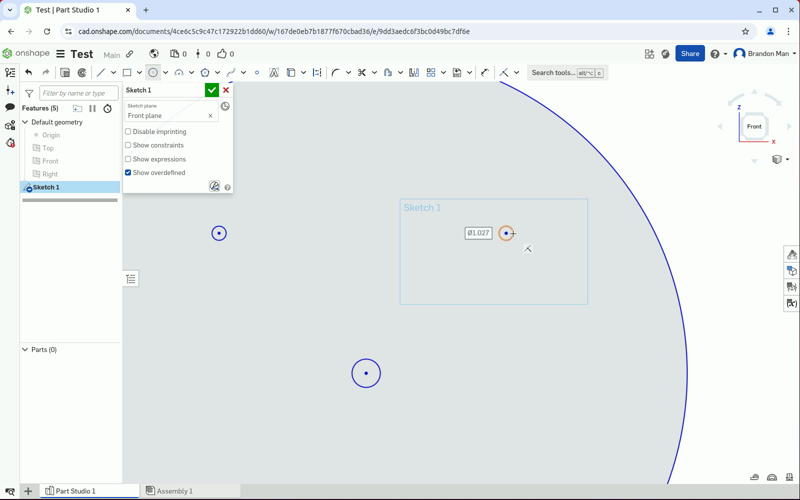
scroll(-6)
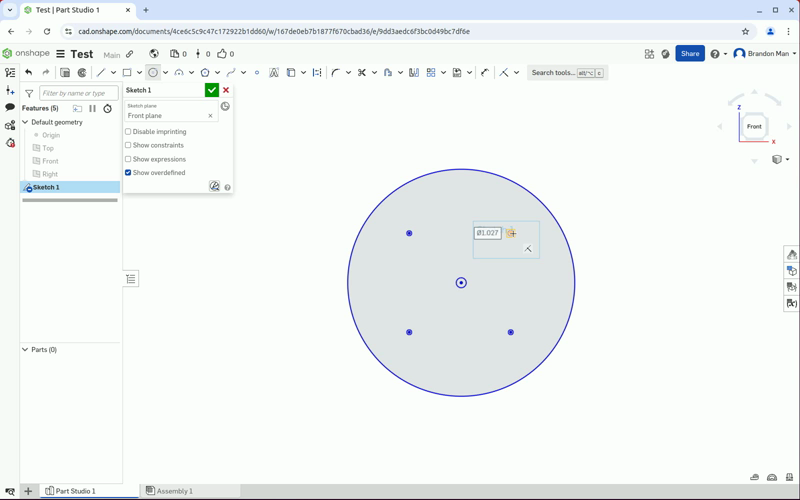
key(esc)
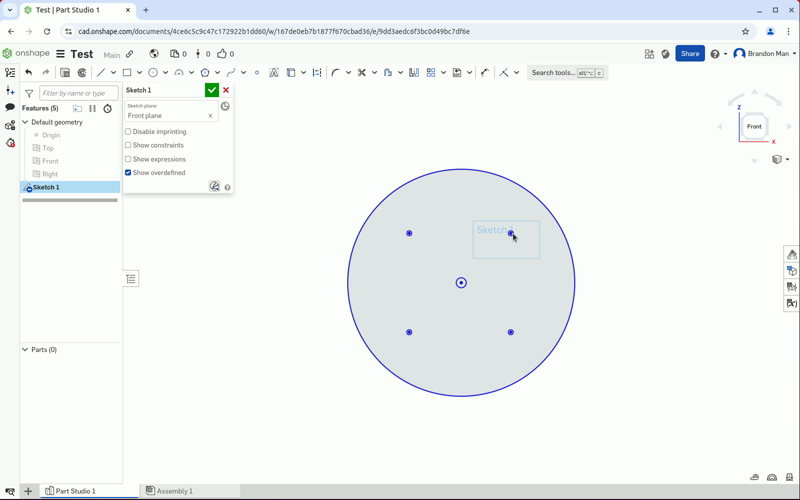
mouse_move(526, 288)
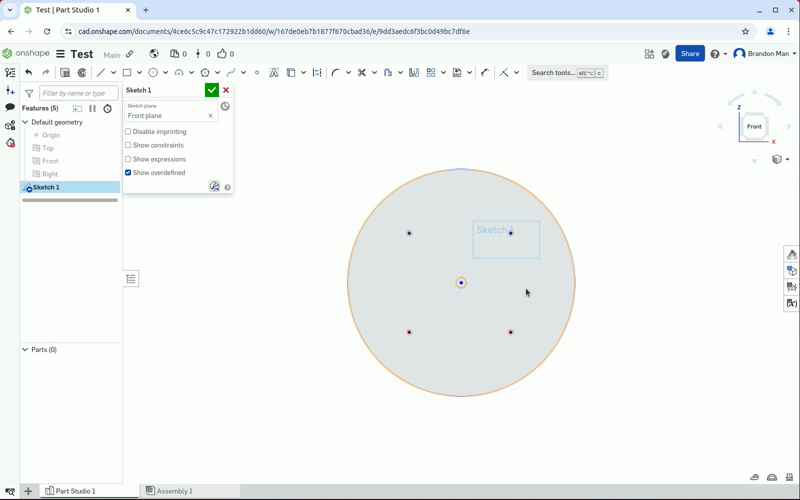
click(526, 288)
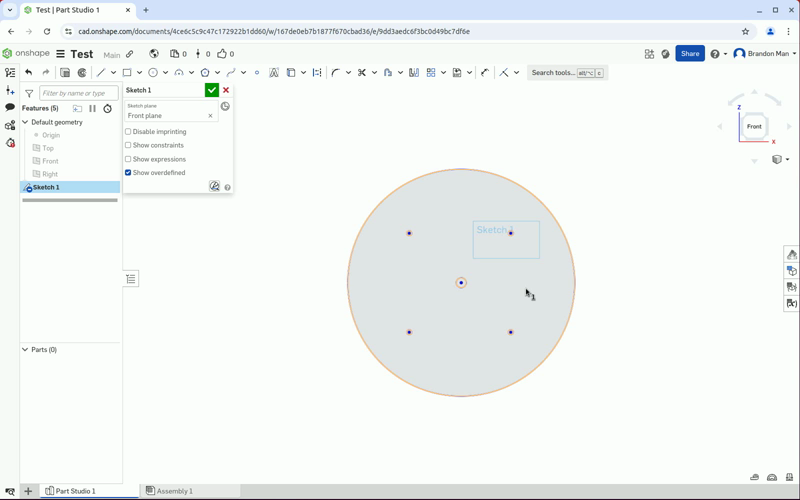
mouse_move(73, 352)
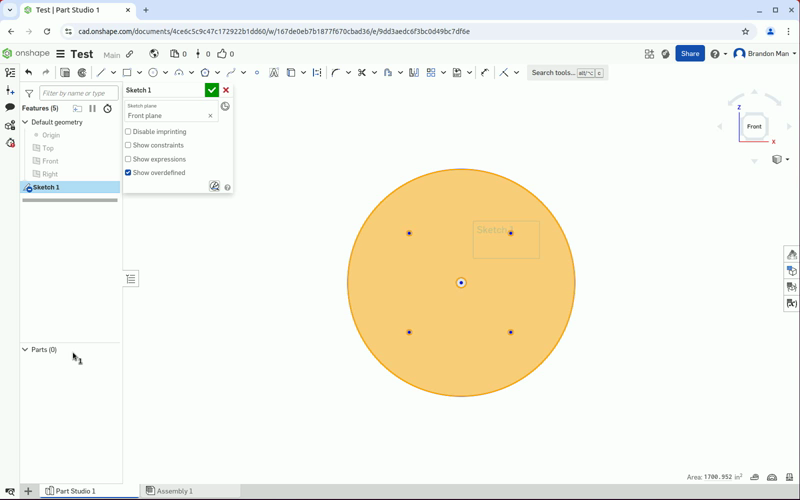
key(shift+y)
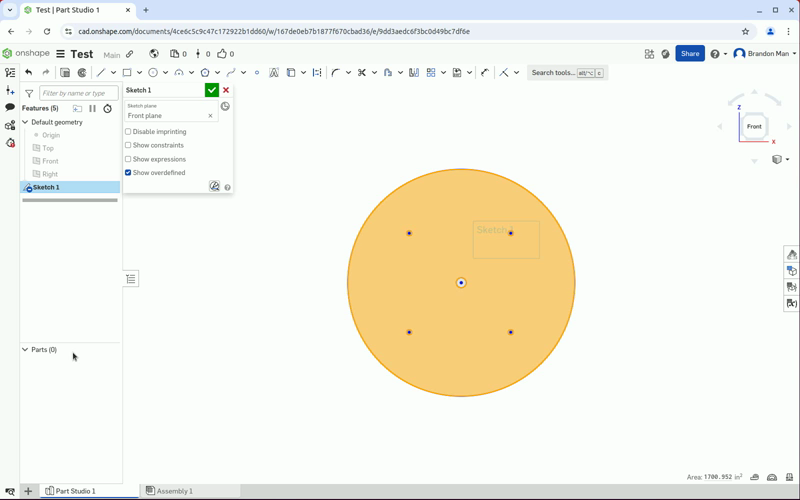
key(shift+e)
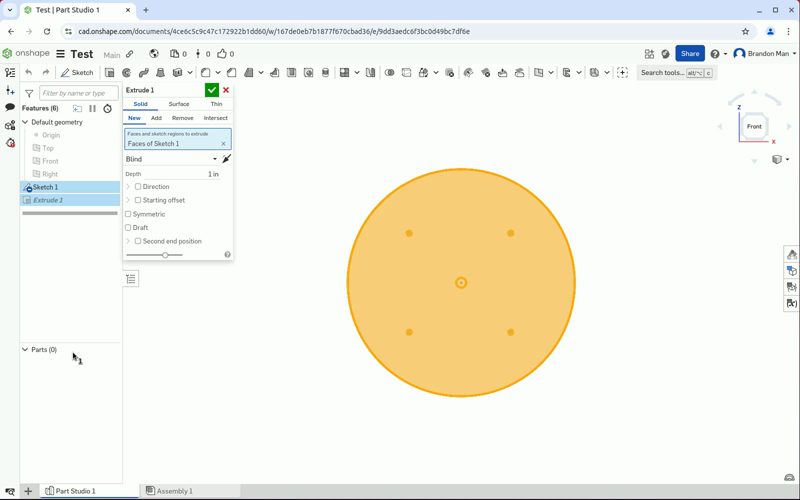
mouse_move(143, 106)
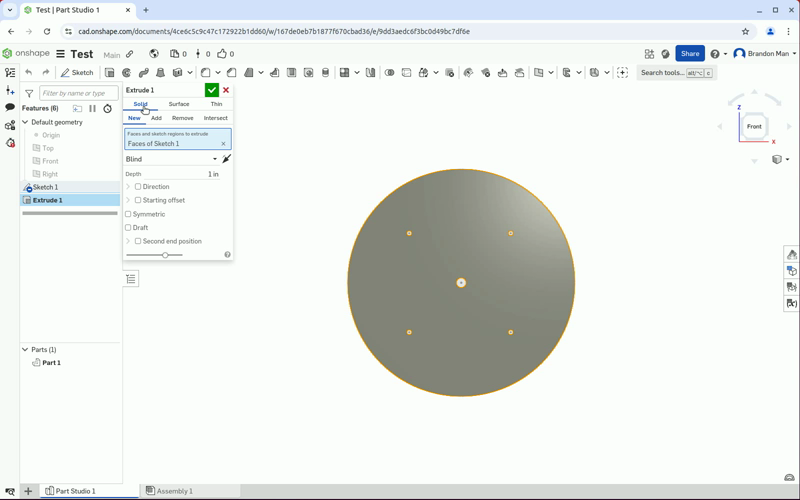
click(143, 106)
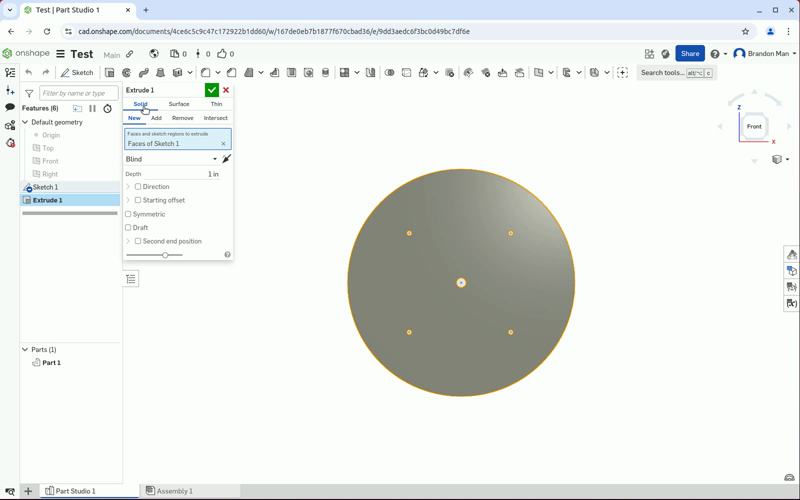
mouse_move(137, 120)
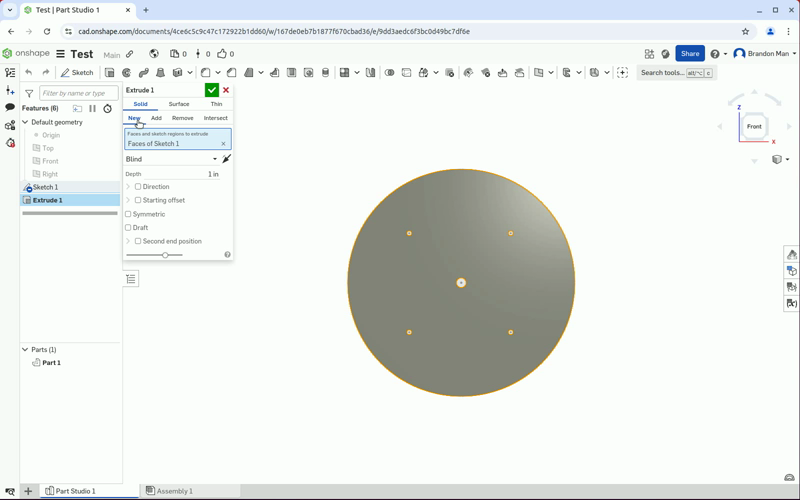
click(137, 120)
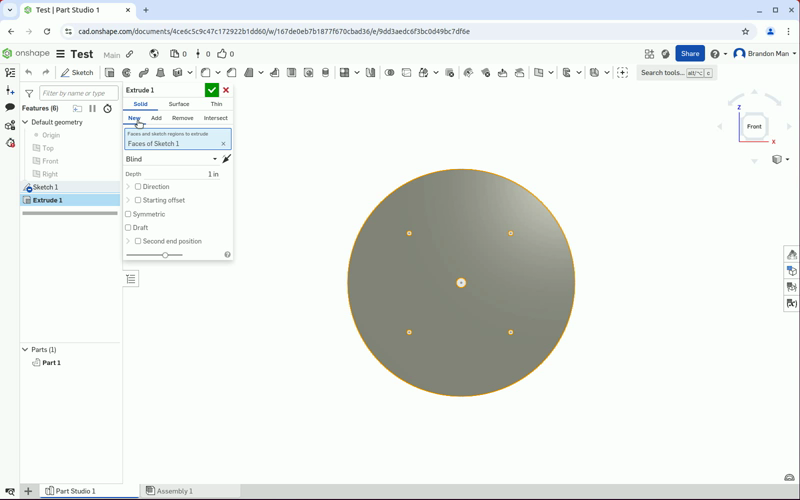
key(tab, 4)
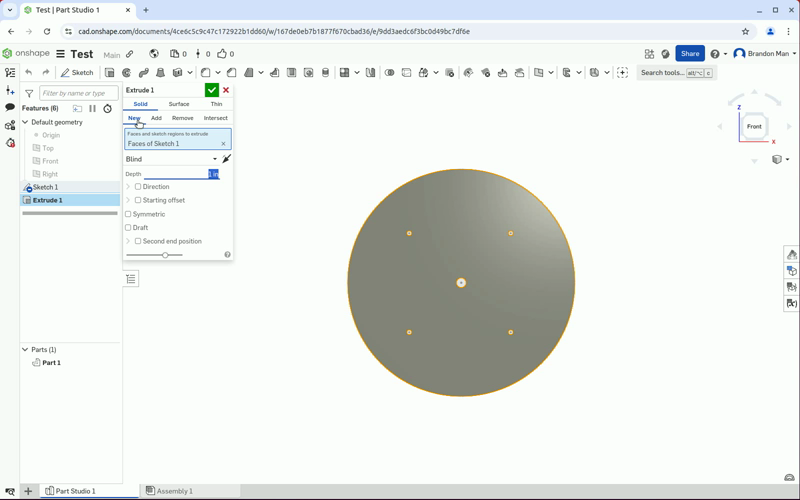
text(0.722)
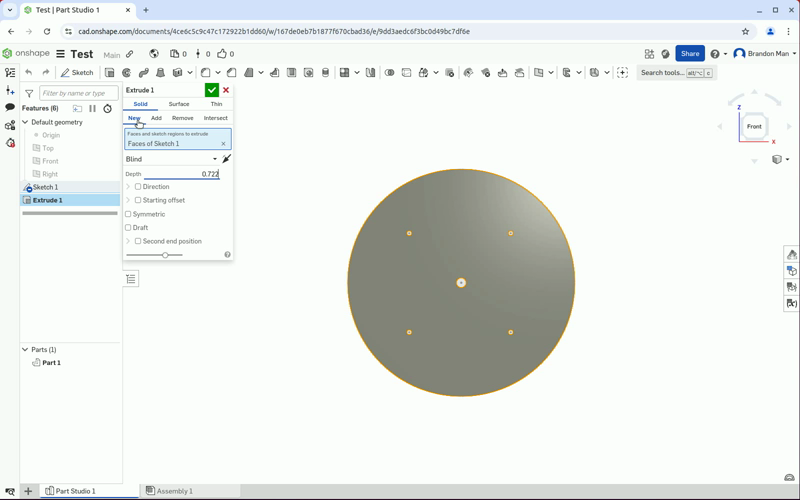
key(enter)
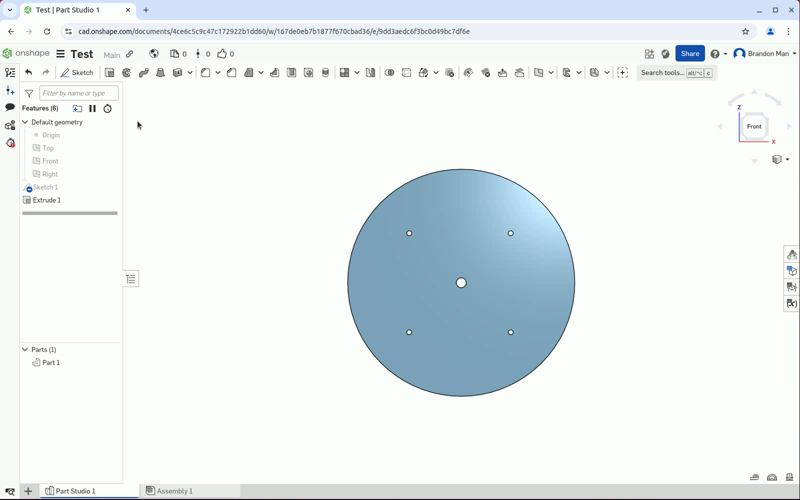
key(shift+h)
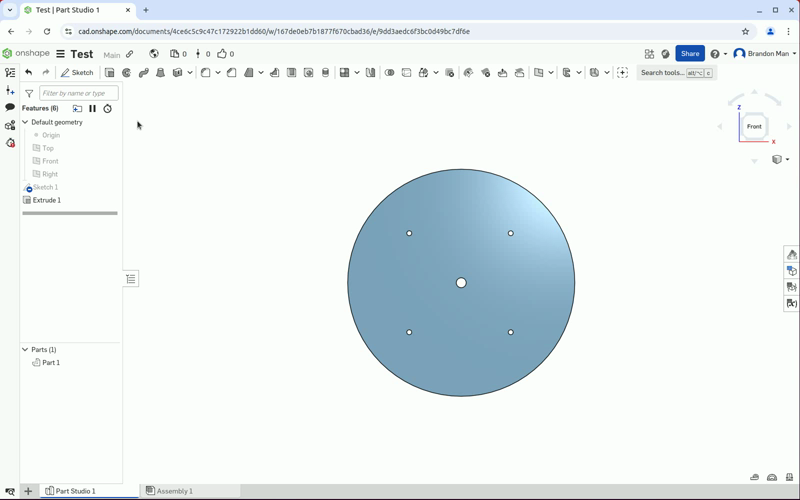
key(shift+h)
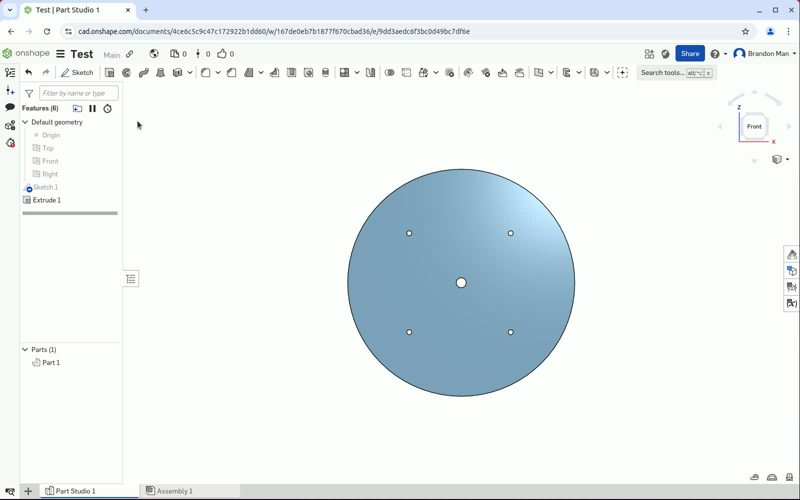
mouse_move(73, 189)
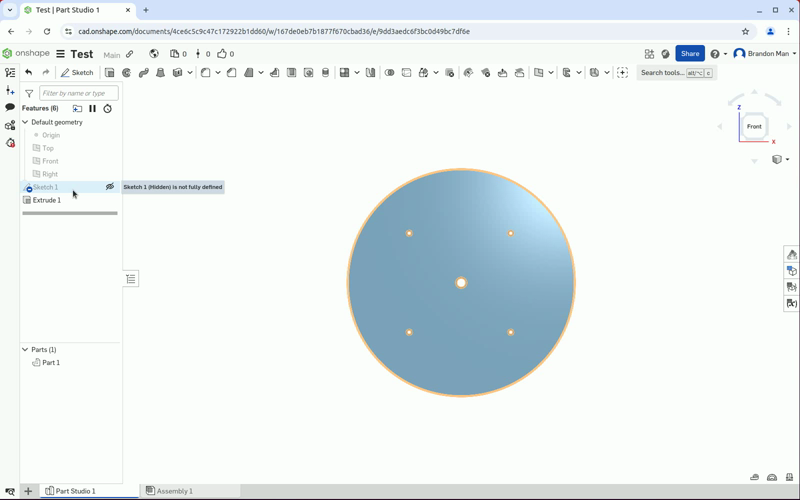
click(73, 189)
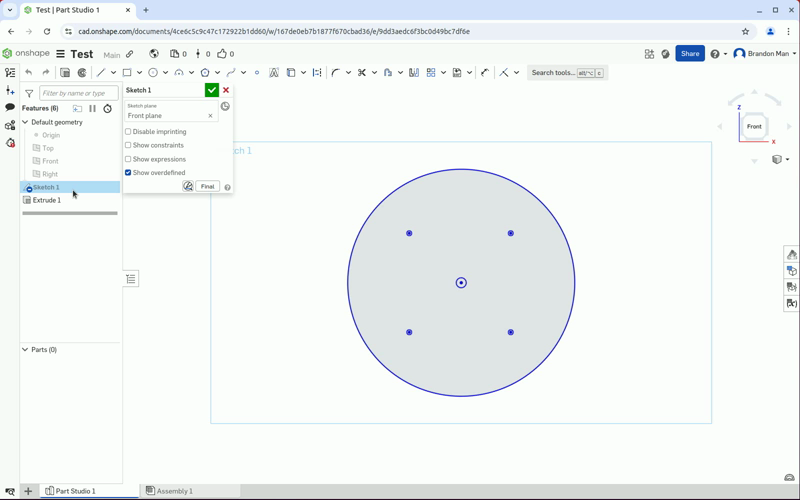
mouse_move(229, 92)
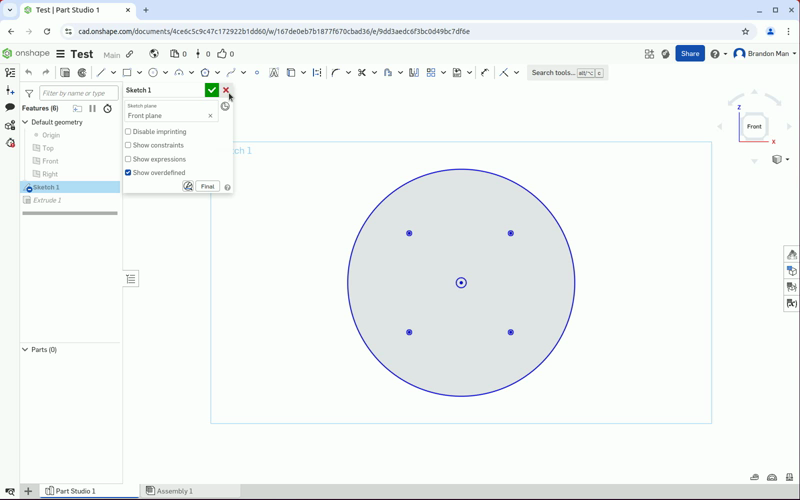
click(229, 92)
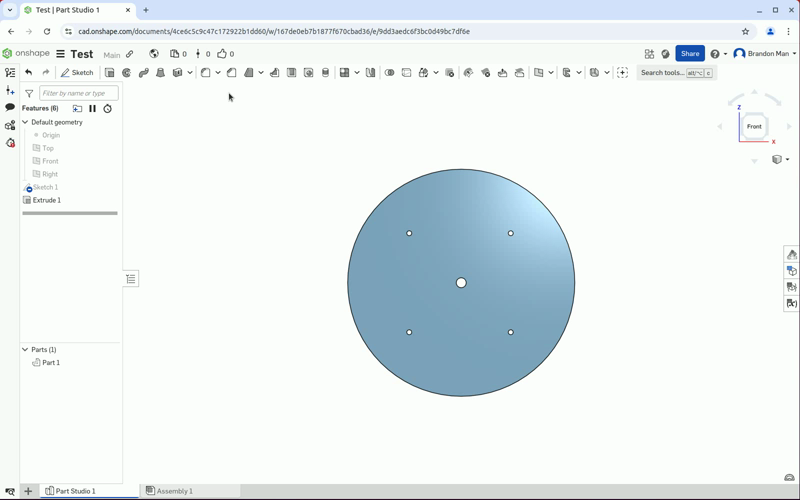
mouse_move(541, 75)
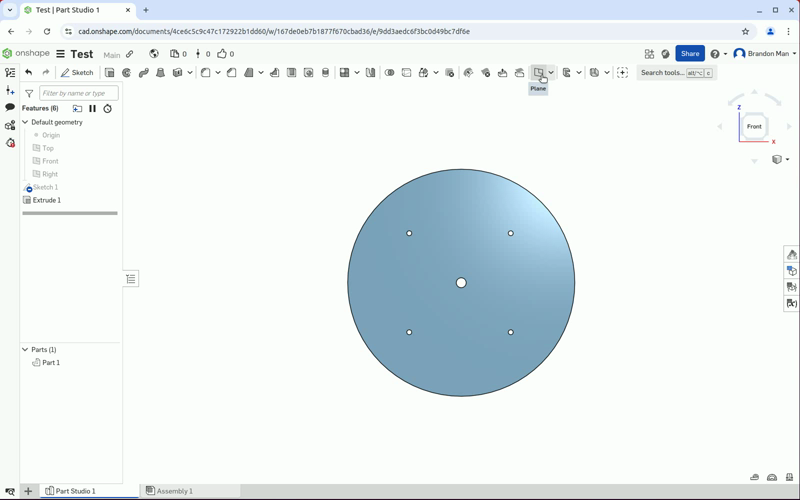
click(541, 75)
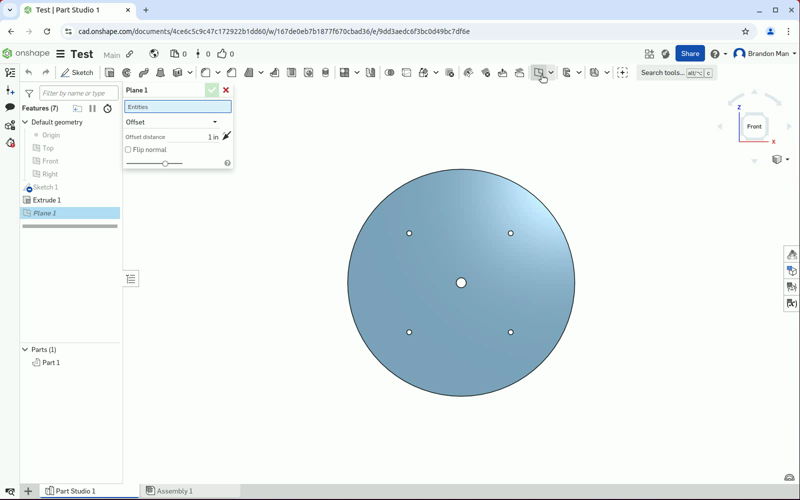
mouse_move(73, 163)
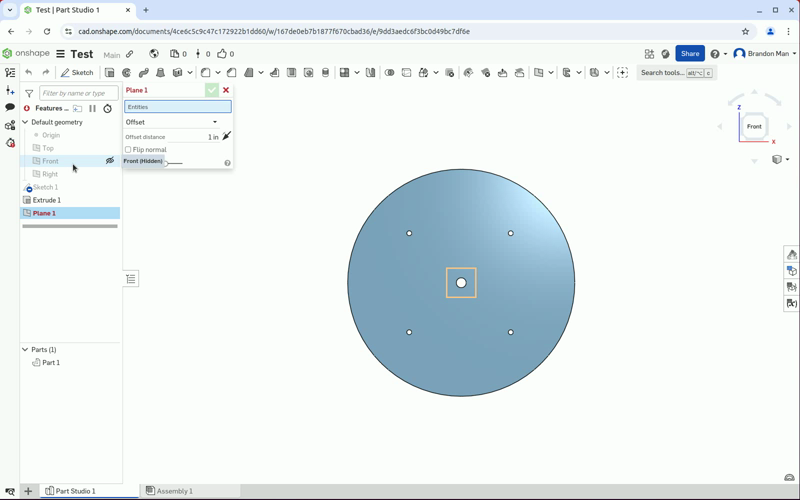
click(73, 163)
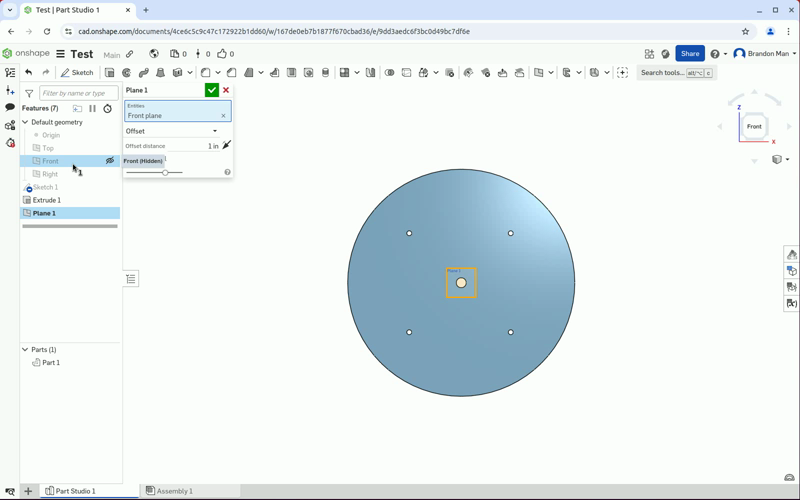
key(tab, 2)
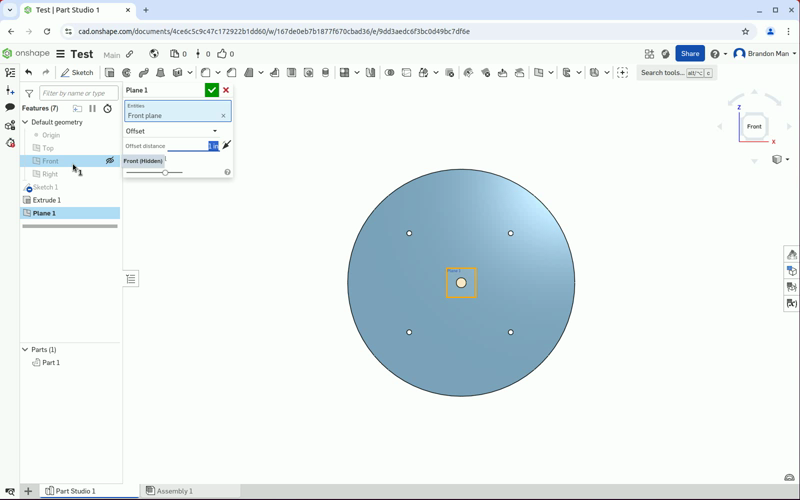
text(0.709)
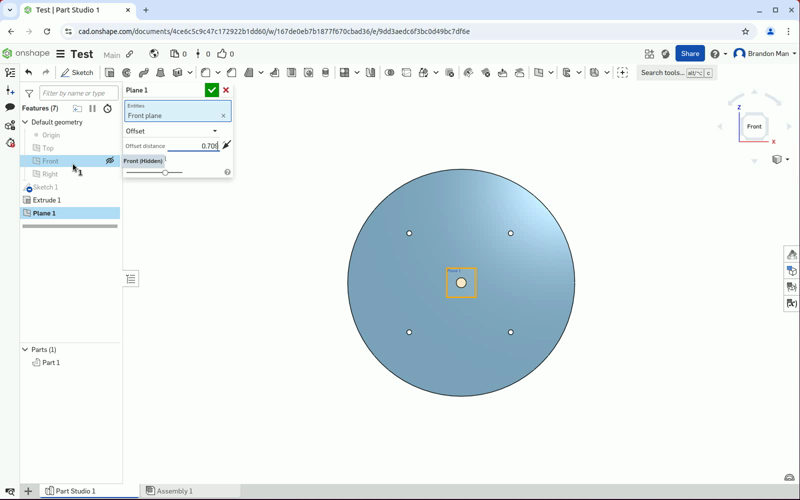
key(enter, 2)
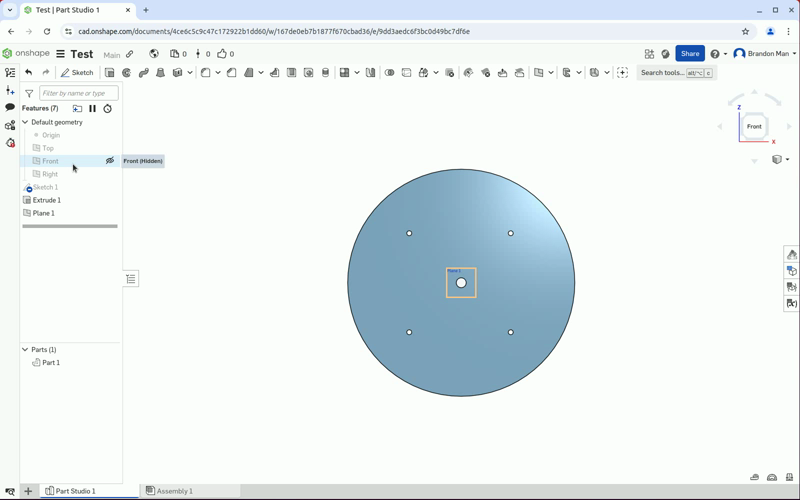
key(shift+s)
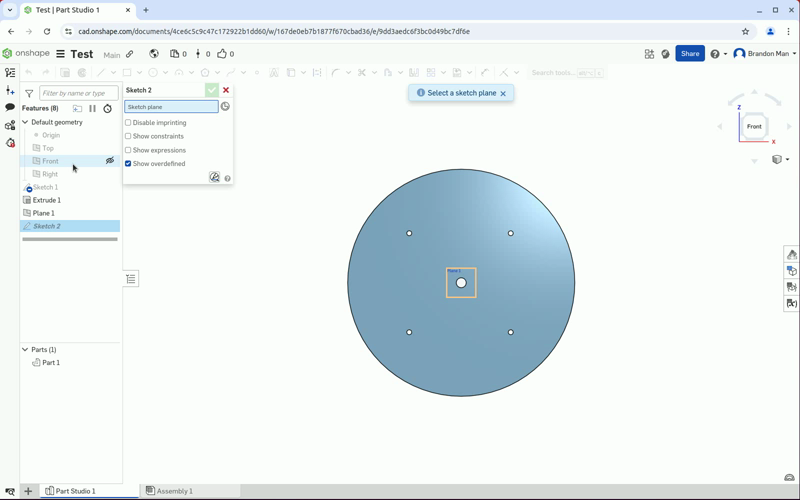
mouse_move(73, 215)
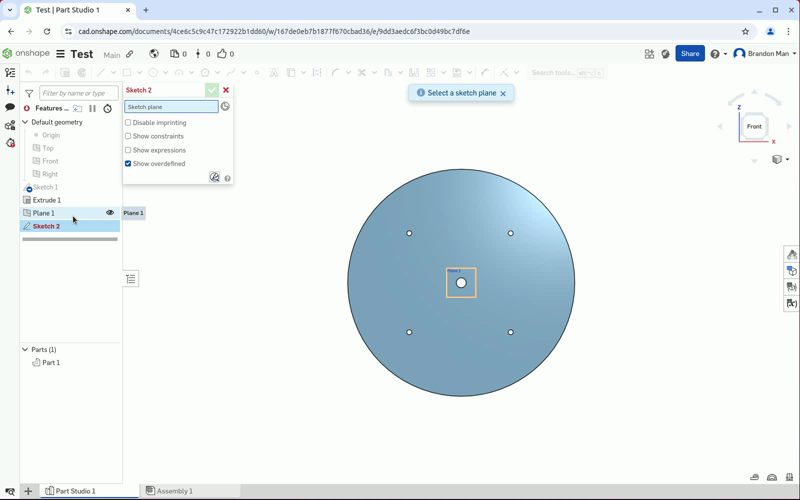
click(73, 215)
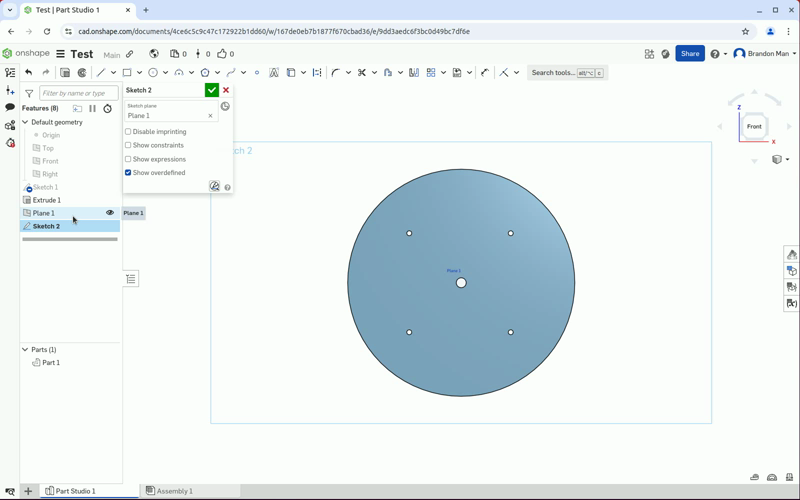
mouse_move(73, 352)
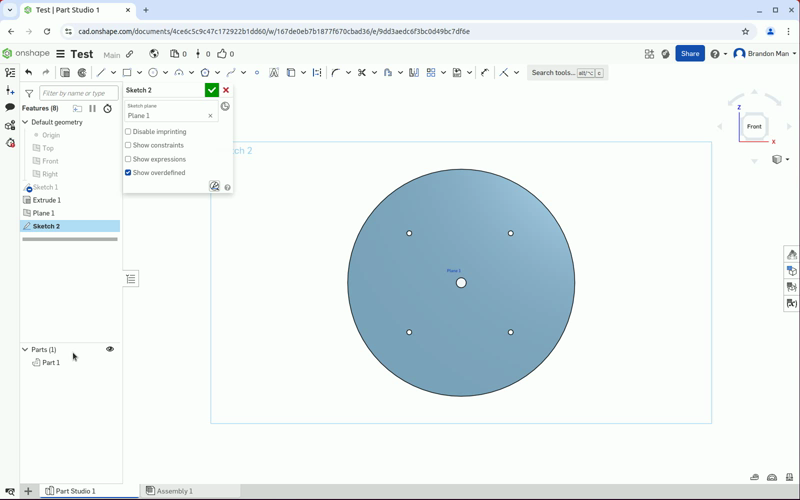
key(y)
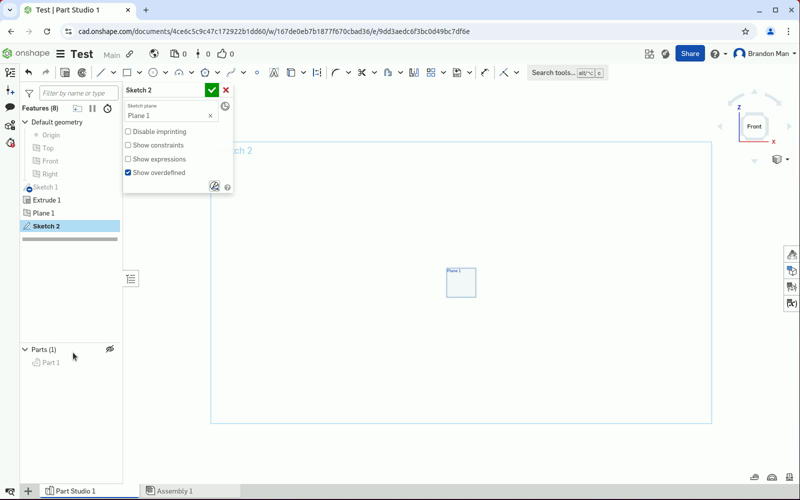
key(c)
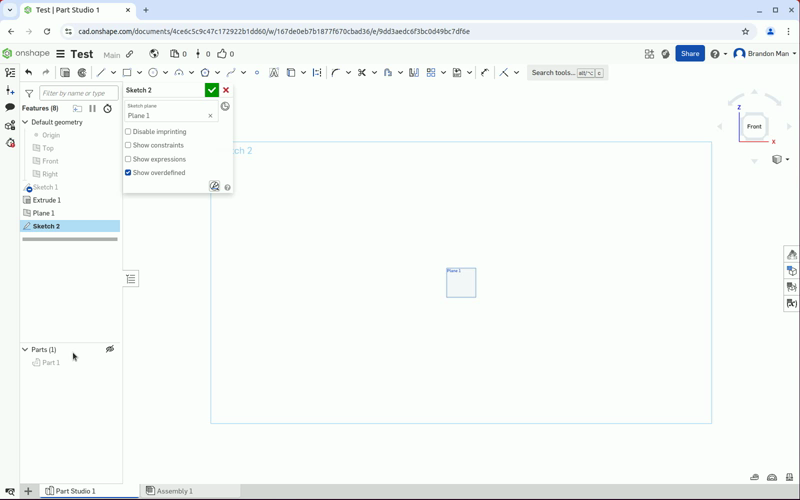
key_down(shift)
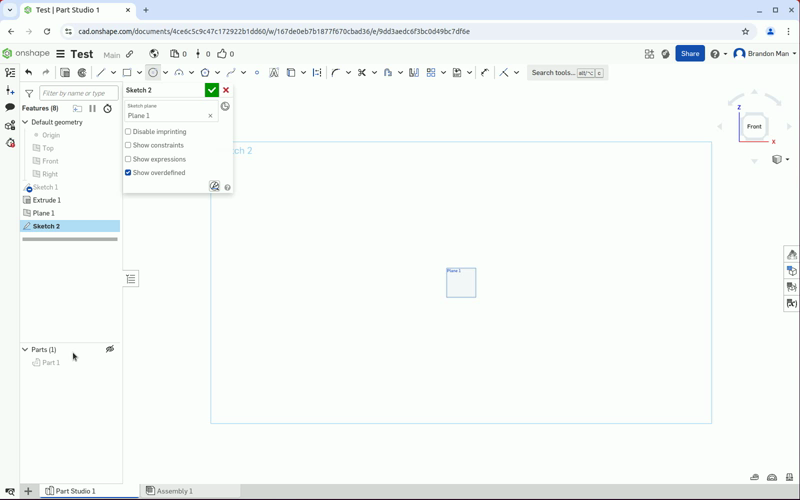
mouse_move(460, 282)
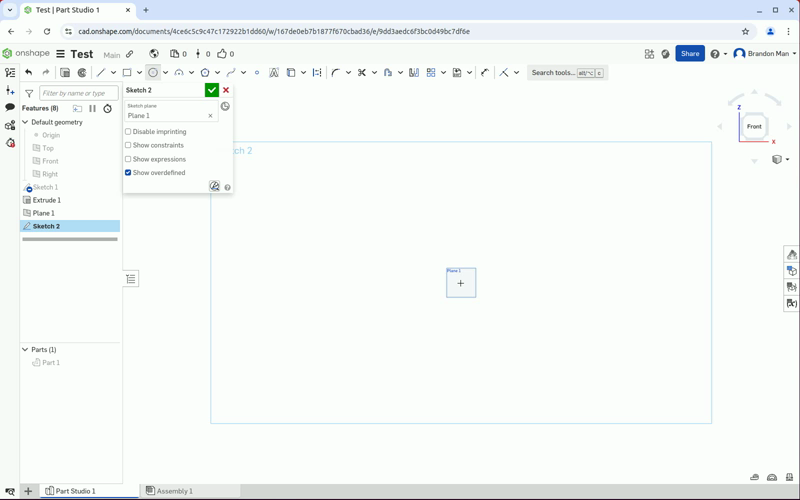
click(460, 282)
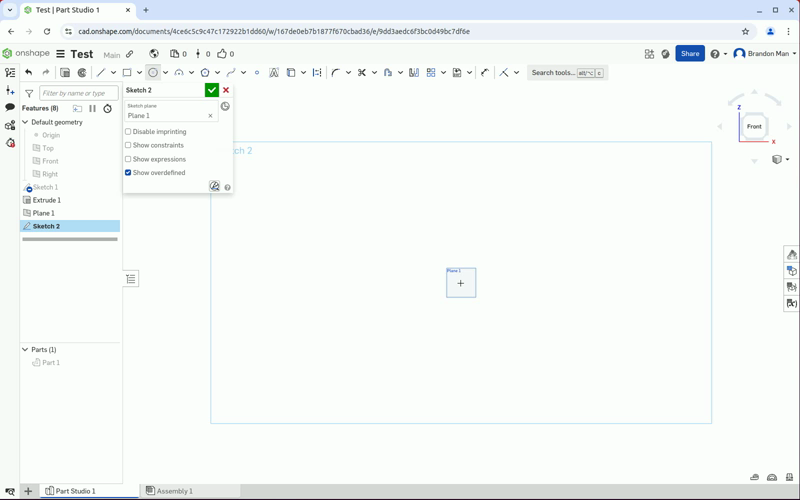
key_up(shift)
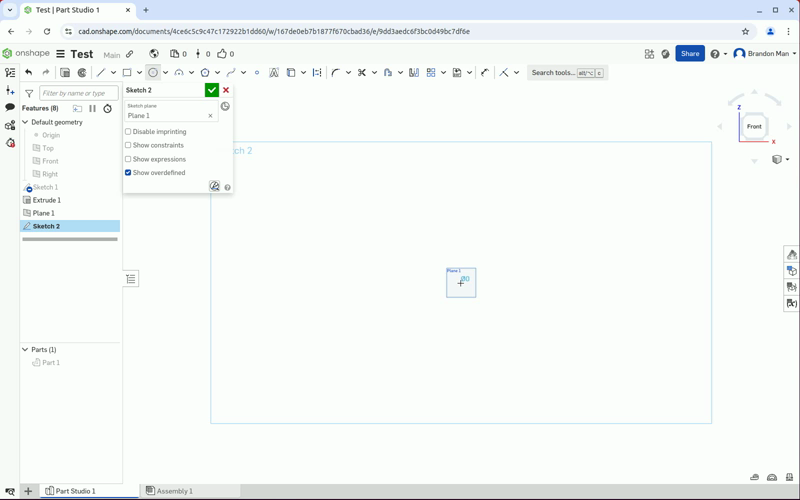
mouse_move(503, 282)
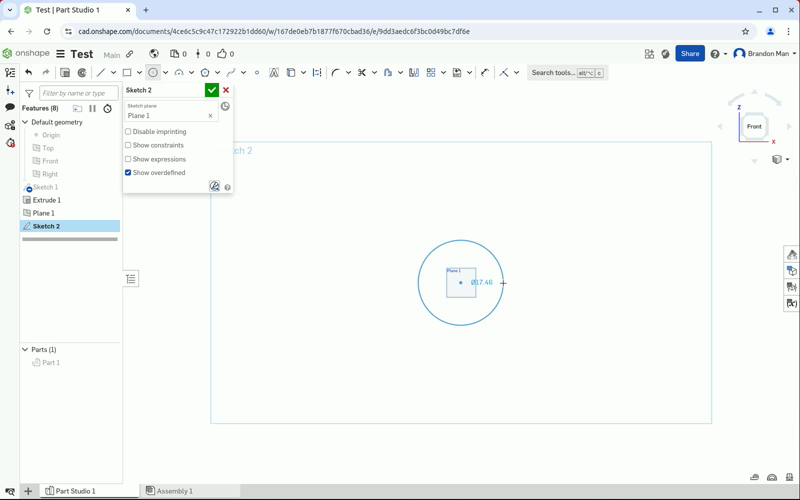
click(503, 282)
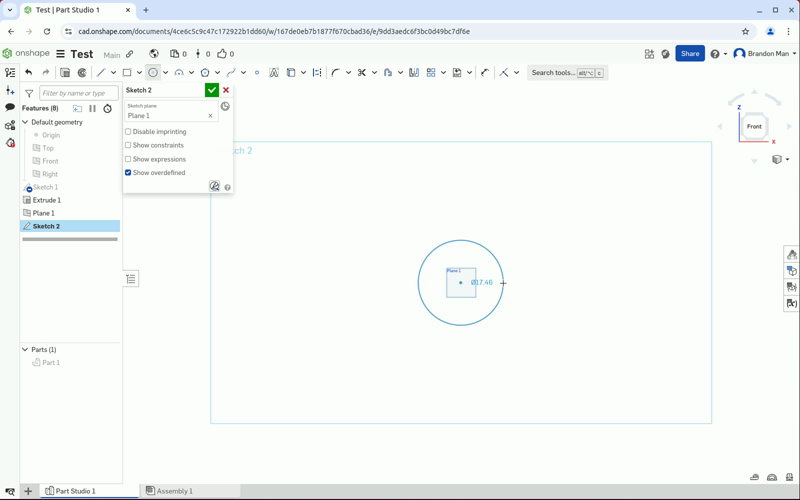
key(esc)
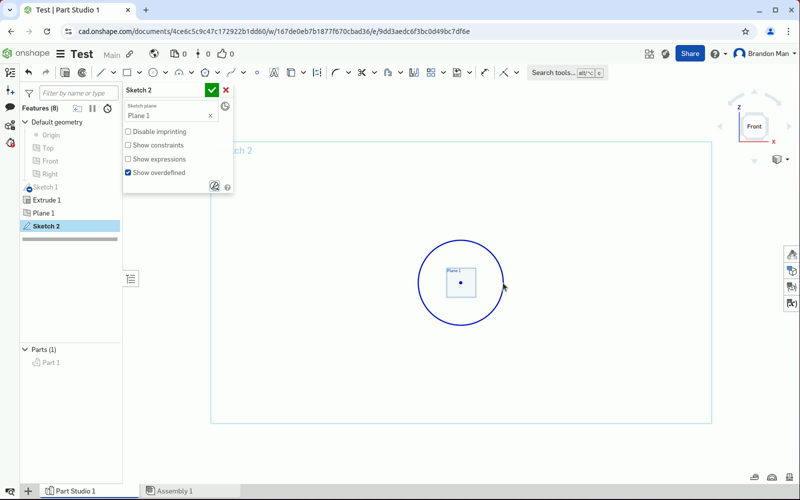
key(c)
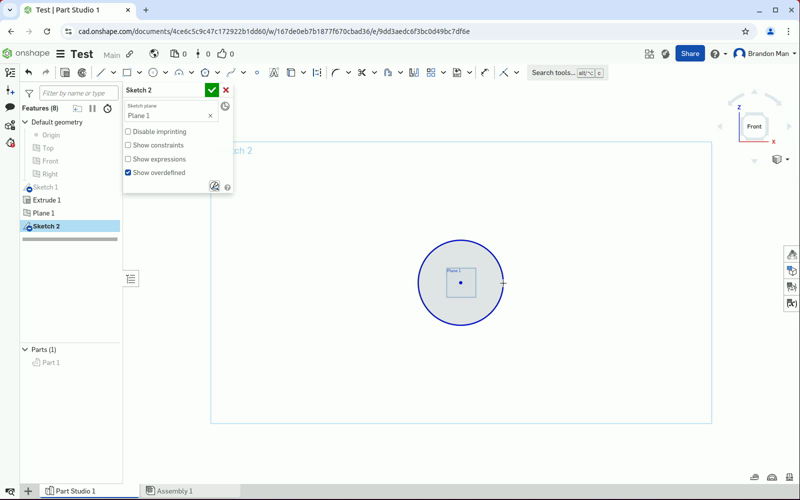
key_down(shift)
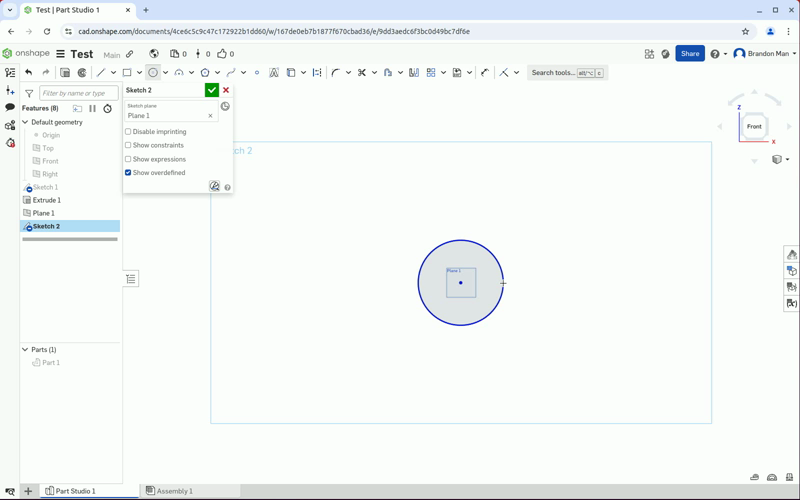
mouse_move(450, 293)
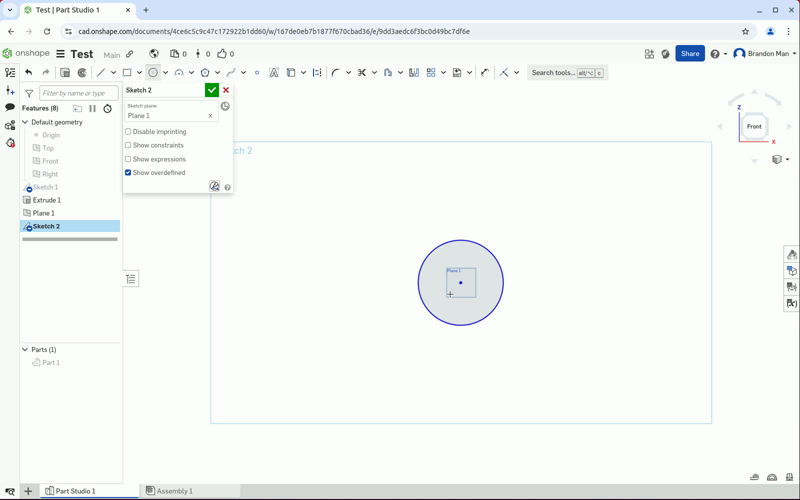
click(450, 293)
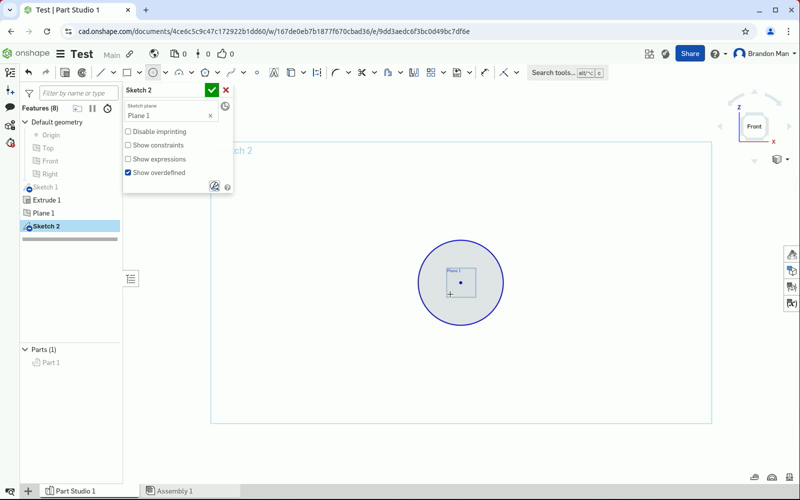
key_up(shift)
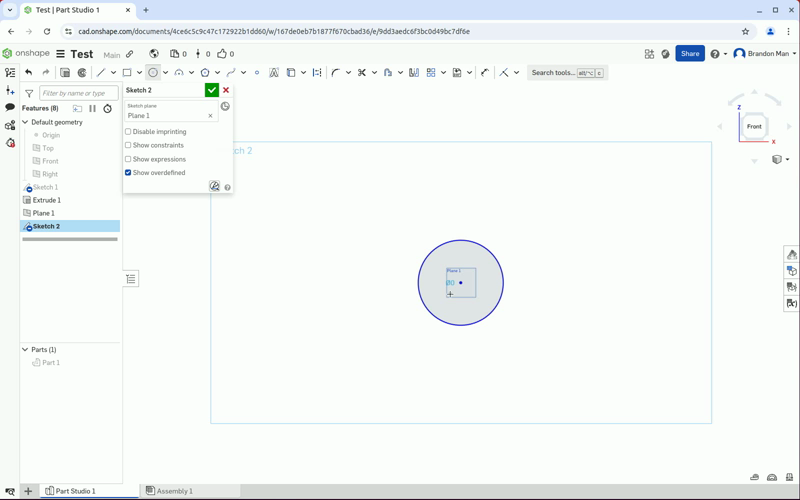
mouse_move(451, 293)
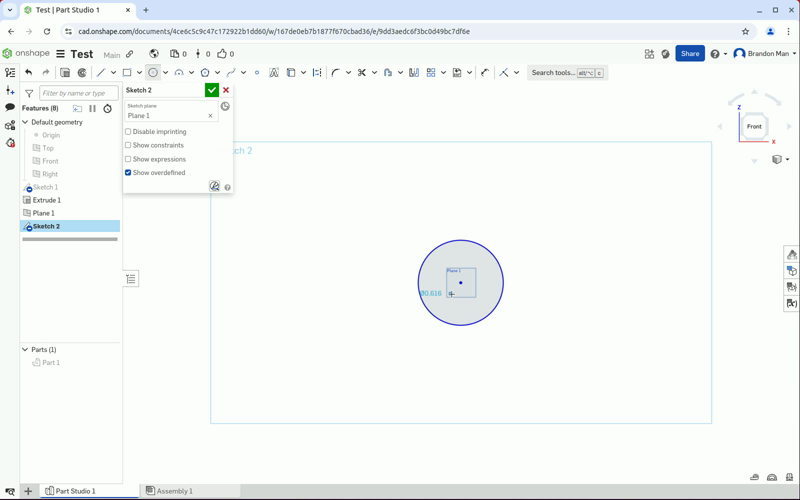
scroll(6)
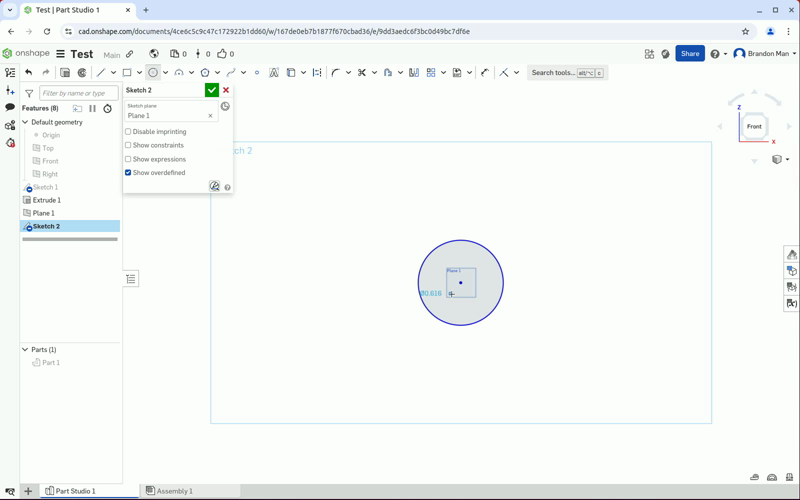
scroll(6)
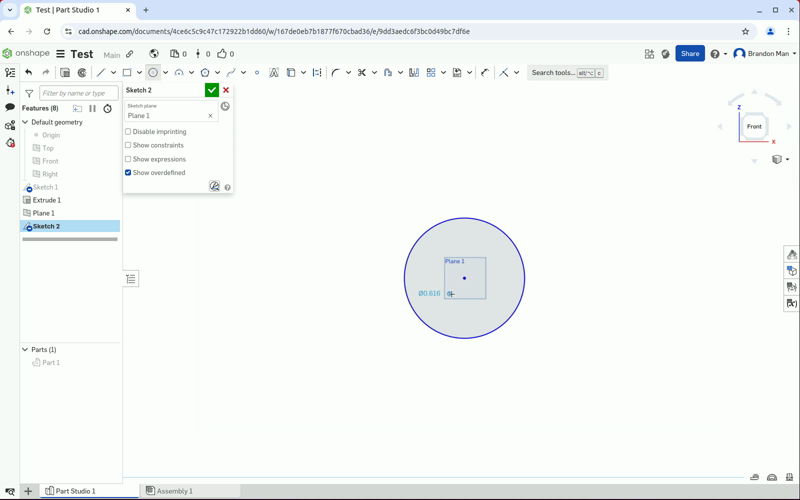
scroll(6)
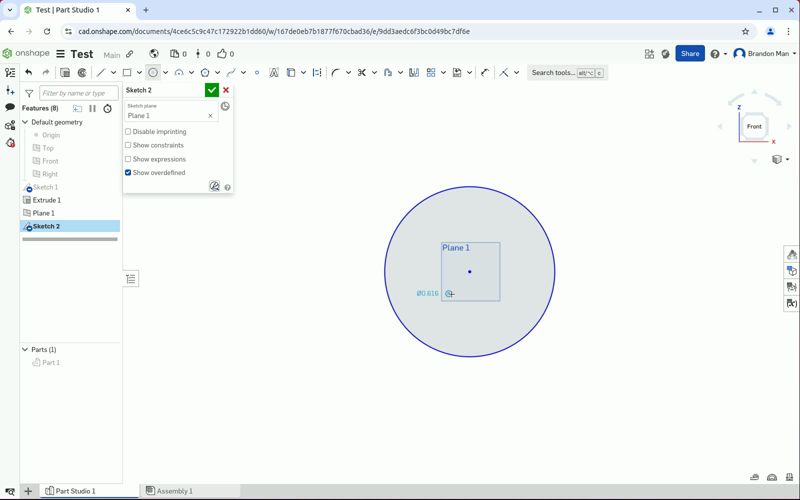
scroll(6)
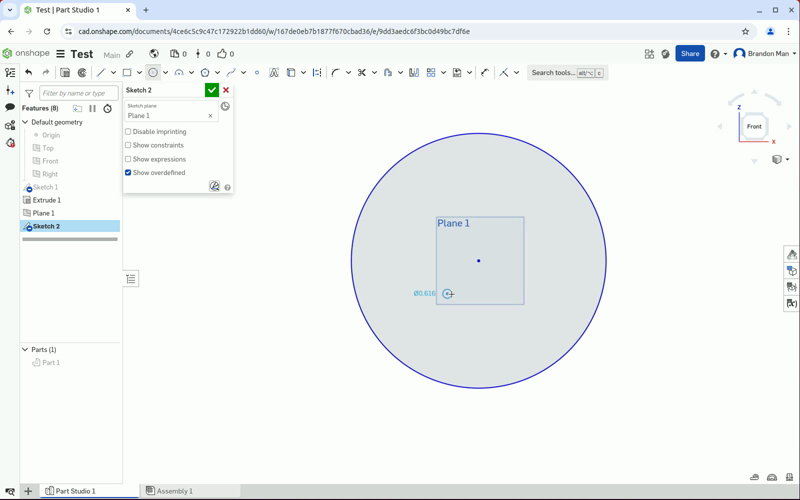
scroll(6)
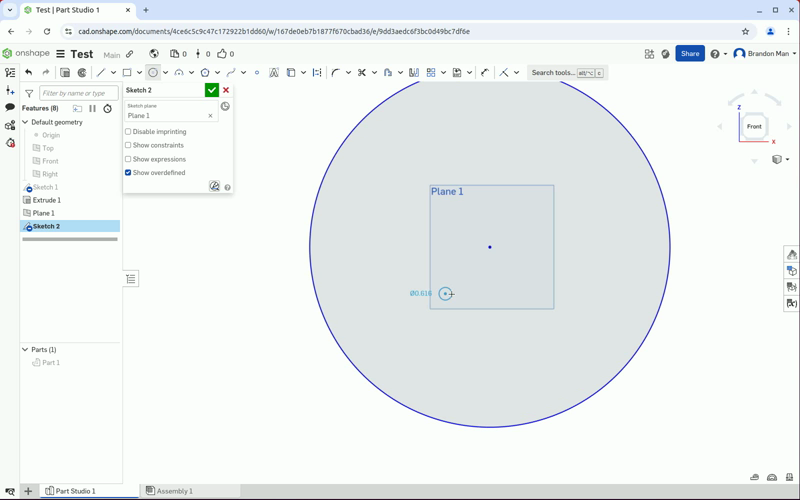
scroll(6)
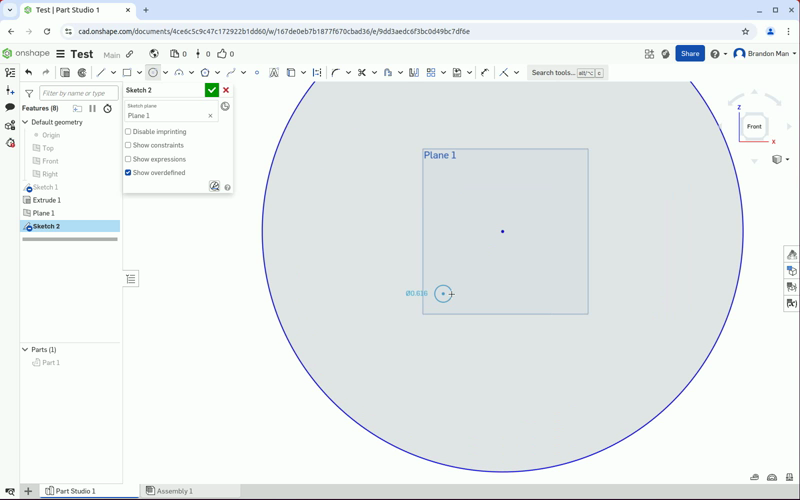
scroll(6)
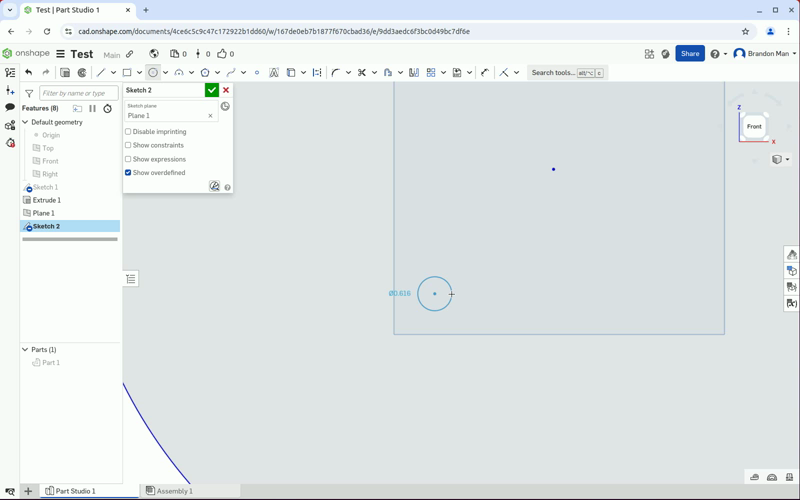
click(451, 293)
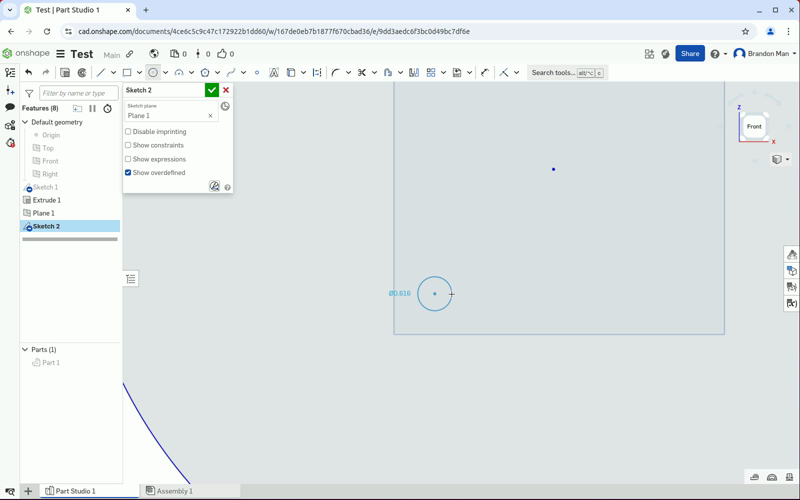
scroll(-6)
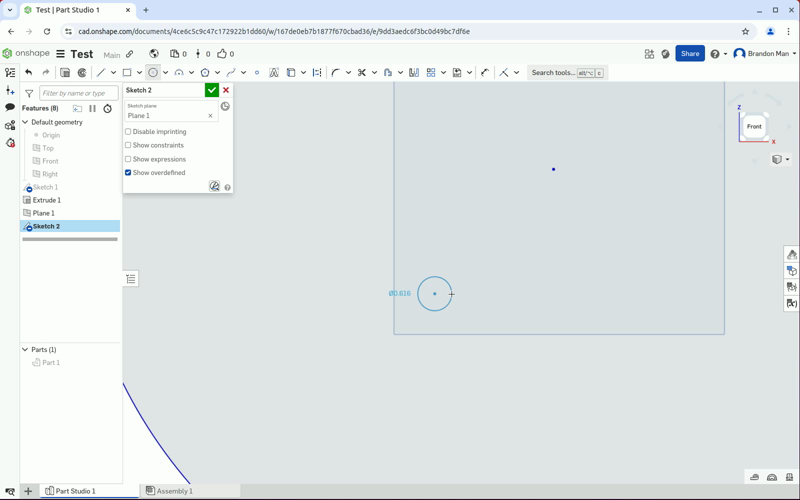
scroll(-6)
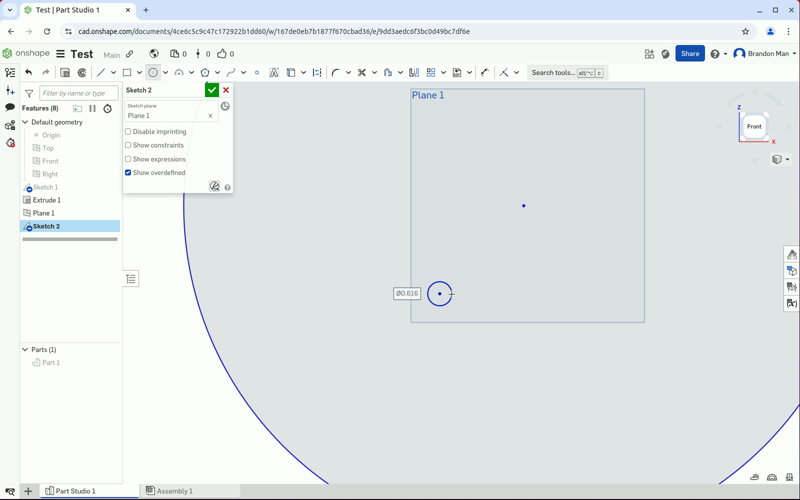
scroll(-6)
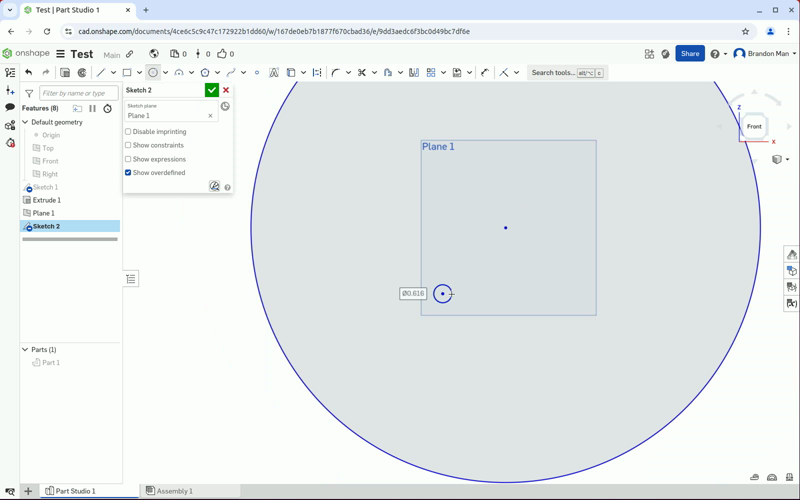
scroll(-6)
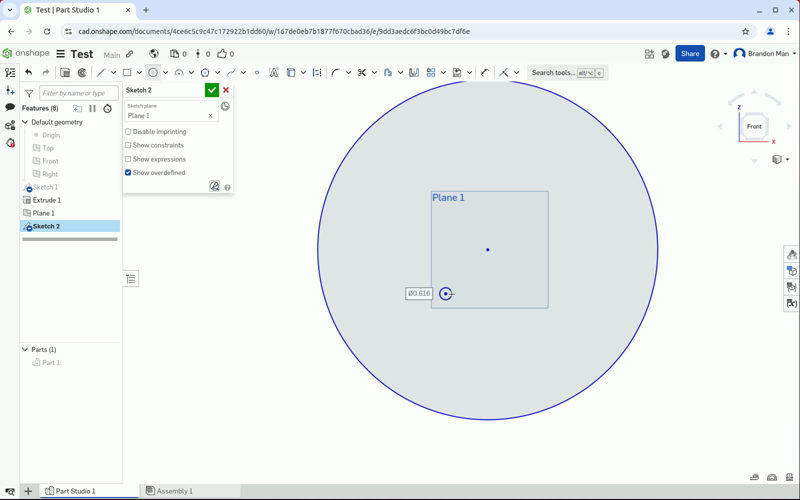
scroll(-6)
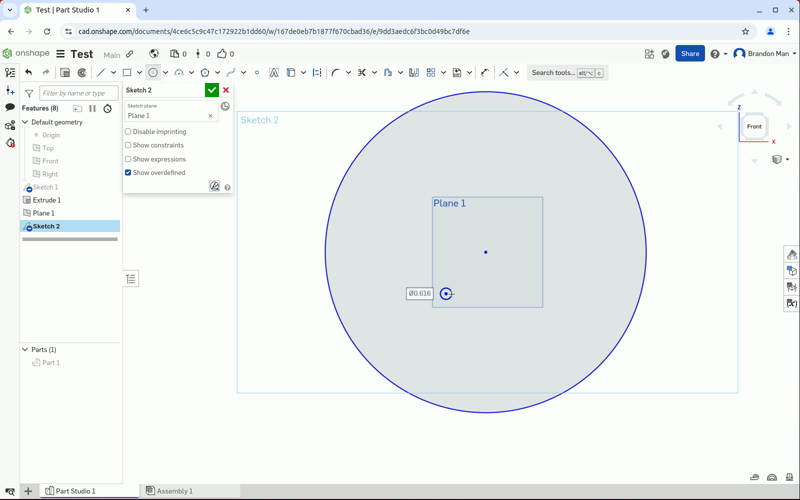
scroll(-6)
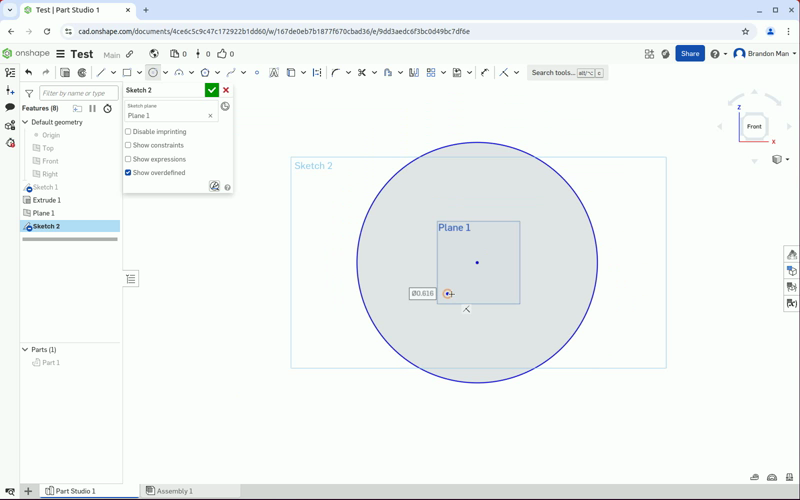
scroll(-6)
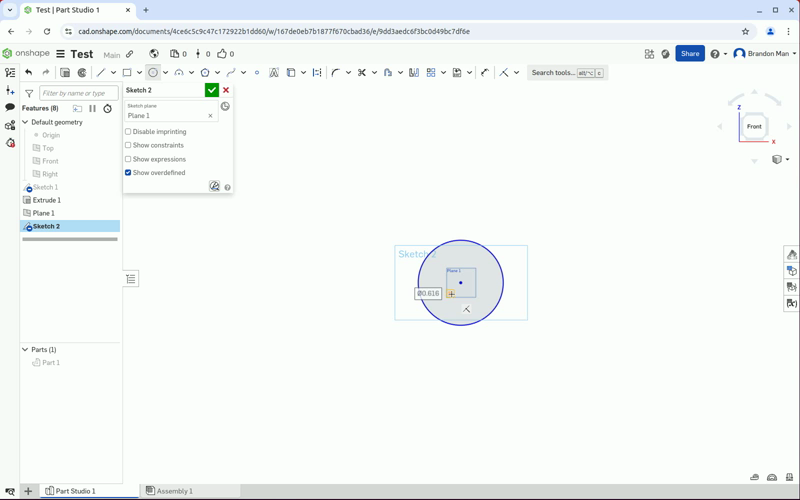
key(esc)
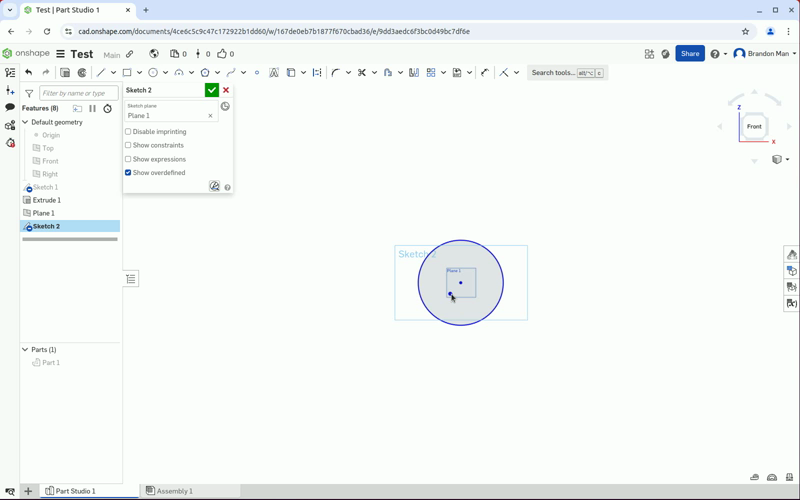
key(c)
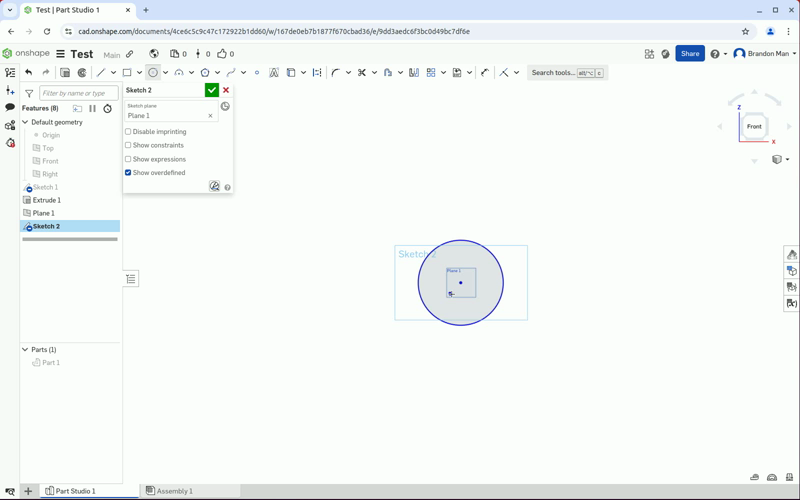
key_down(shift)
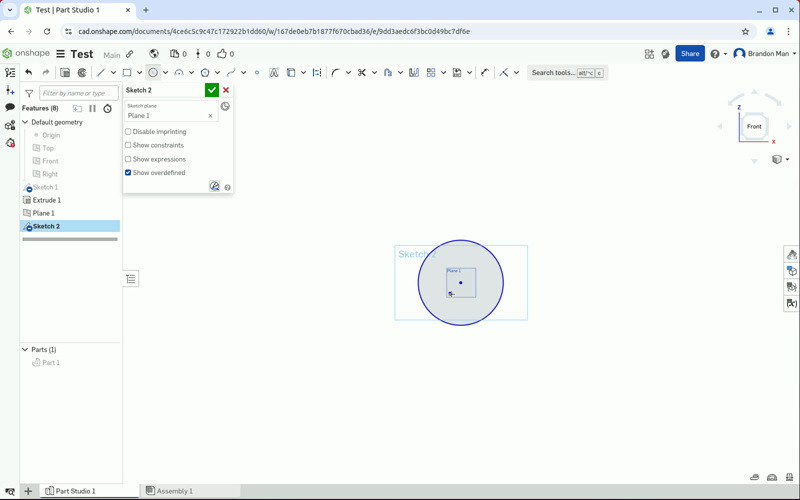
mouse_move(450, 272)
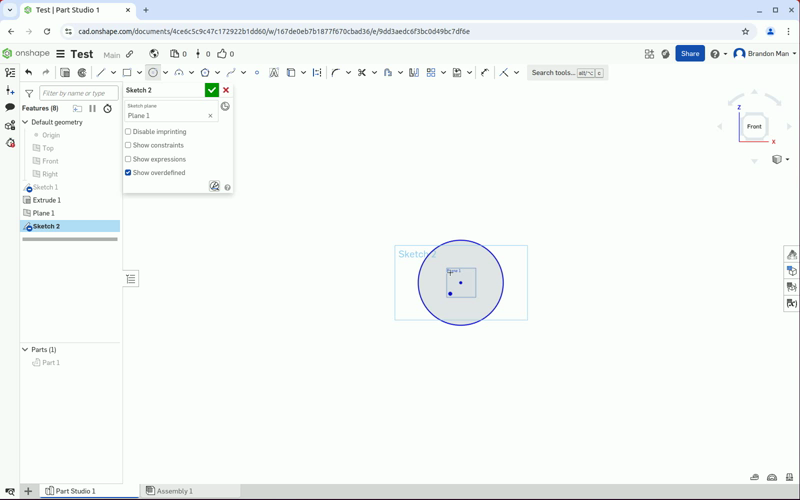
click(450, 272)
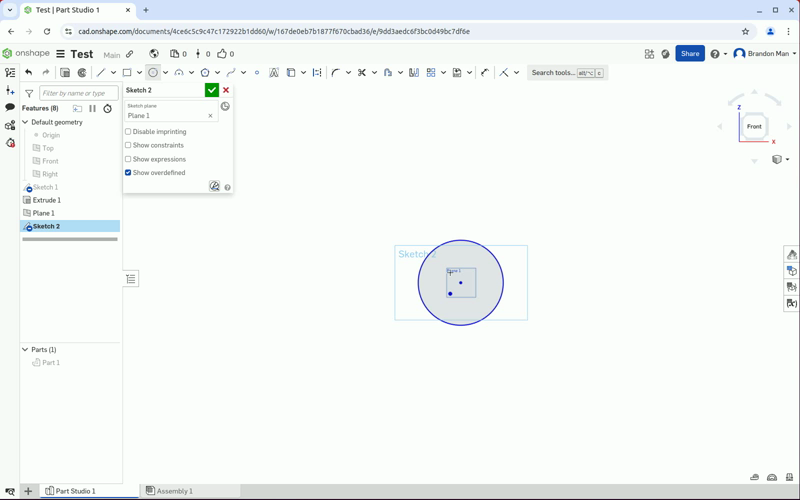
key_up(shift)
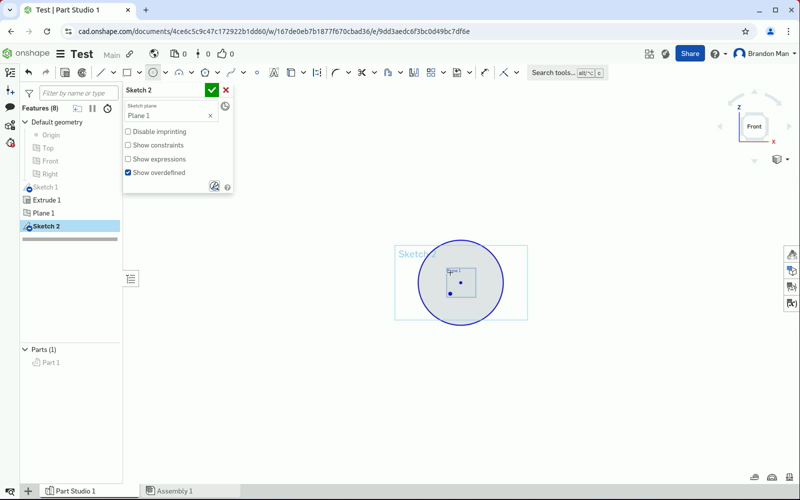
mouse_move(451, 272)
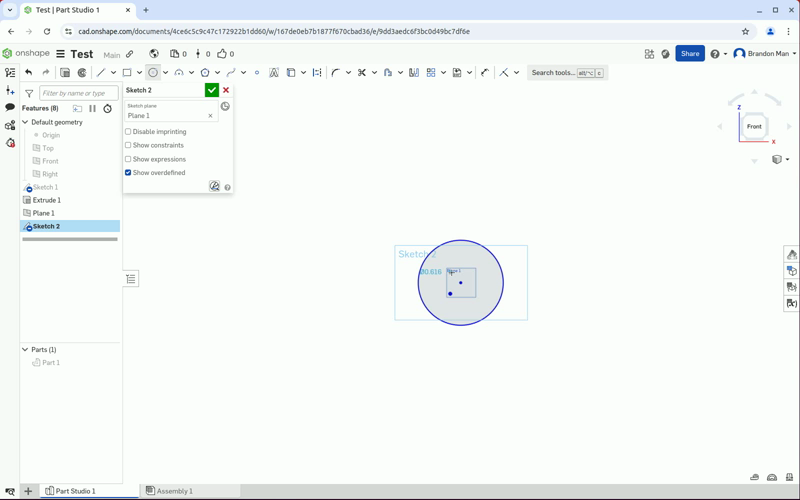
scroll(6)
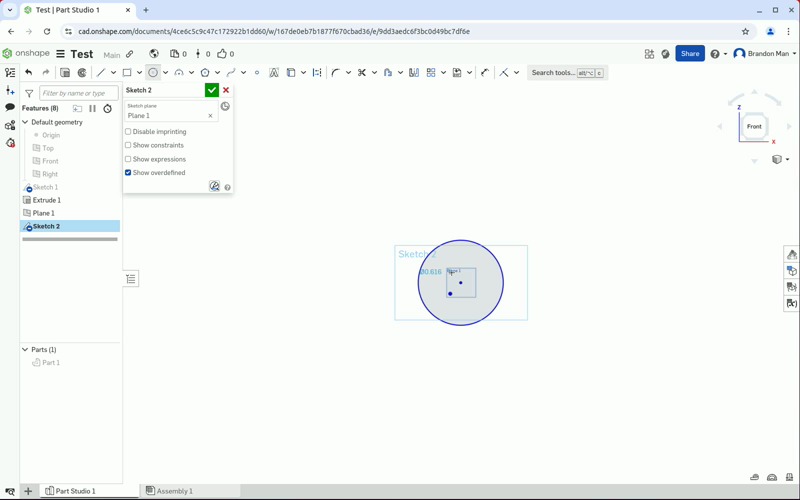
scroll(6)
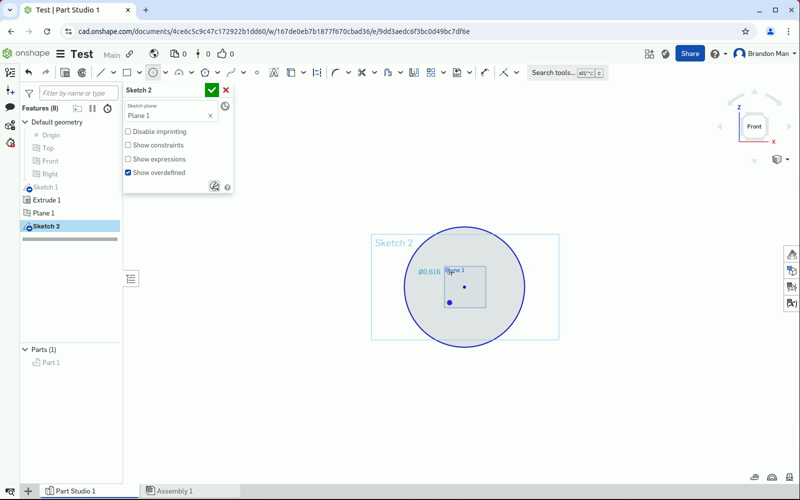
scroll(6)
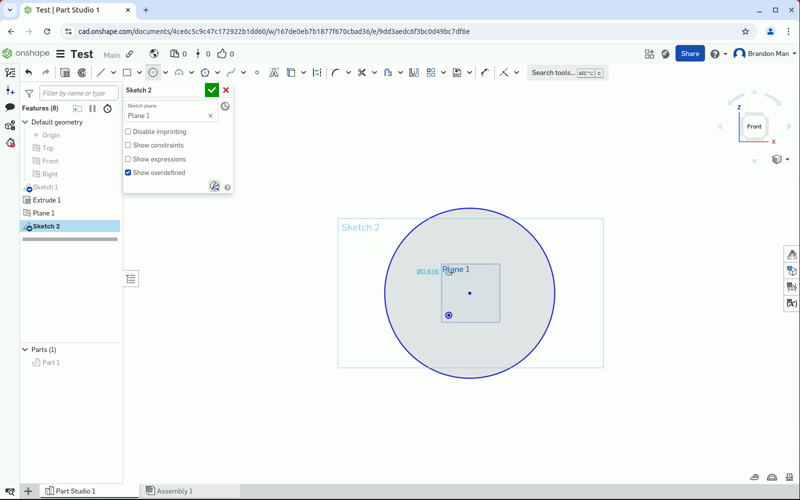
scroll(6)
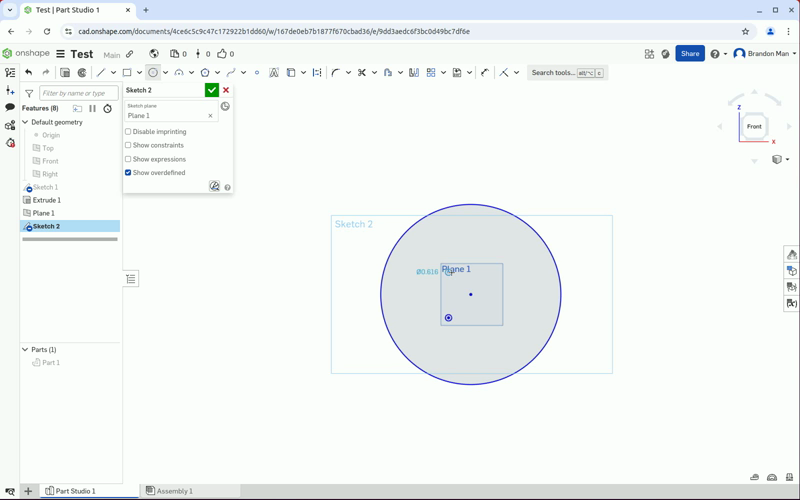
scroll(6)
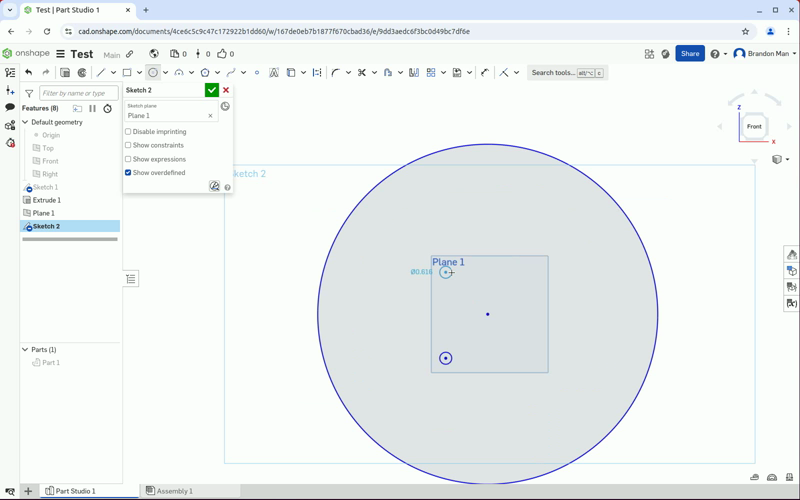
scroll(6)
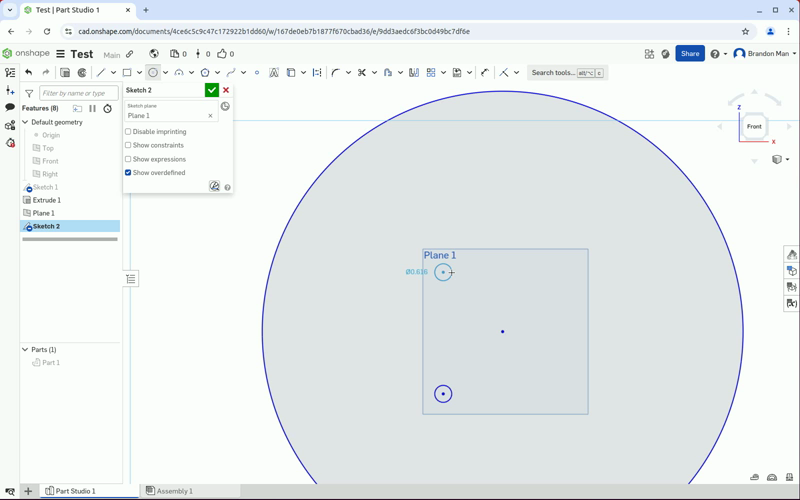
scroll(6)
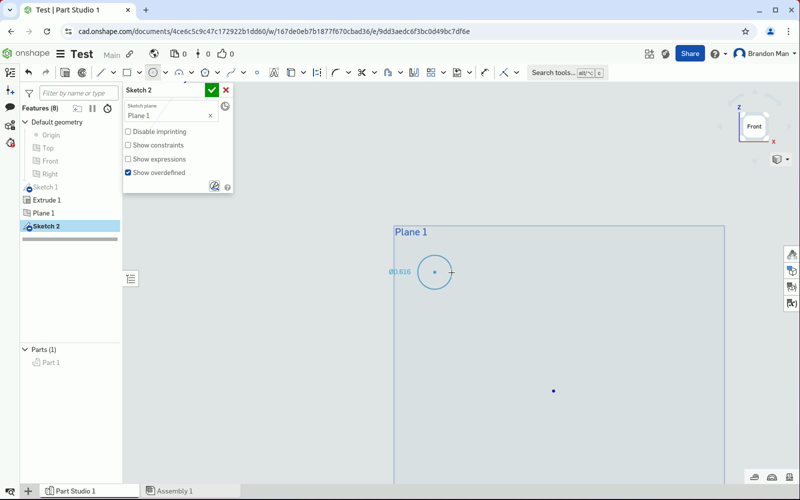
click(451, 272)
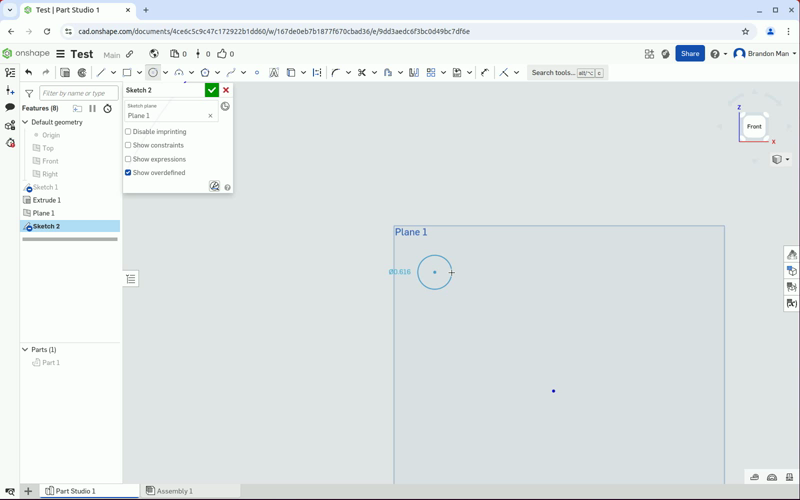
scroll(-6)
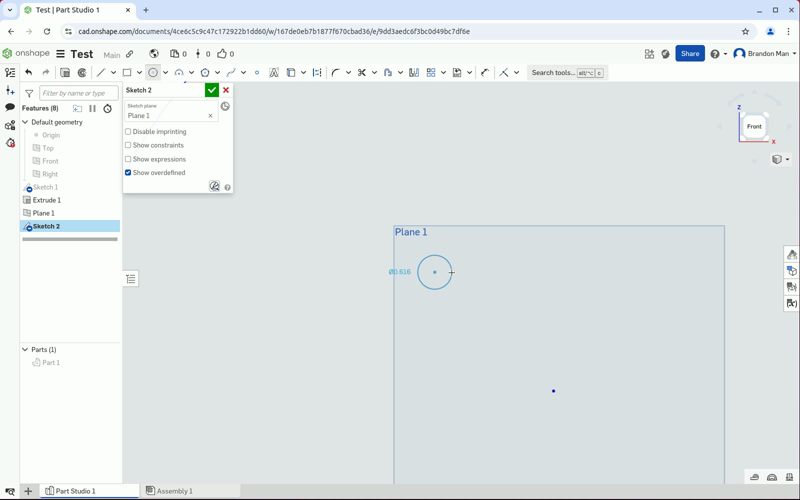
scroll(-6)
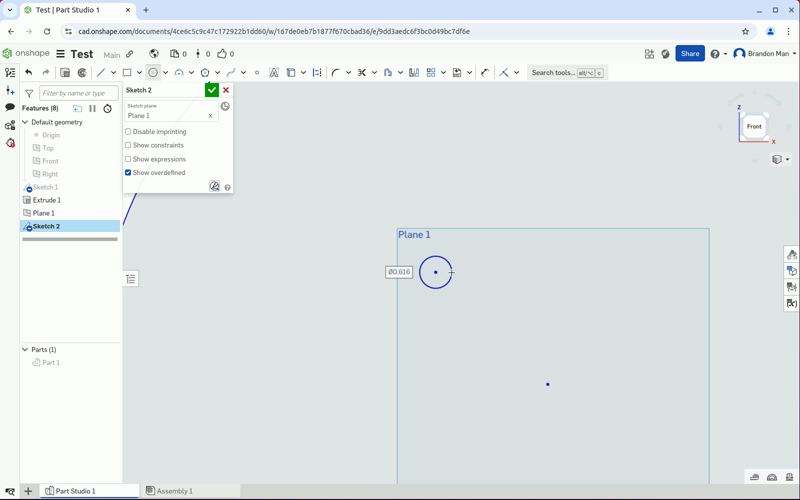
scroll(-6)
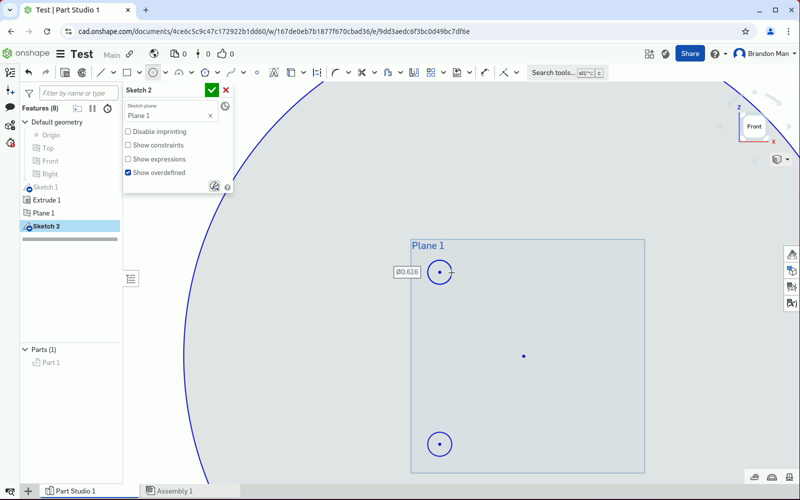
scroll(-6)
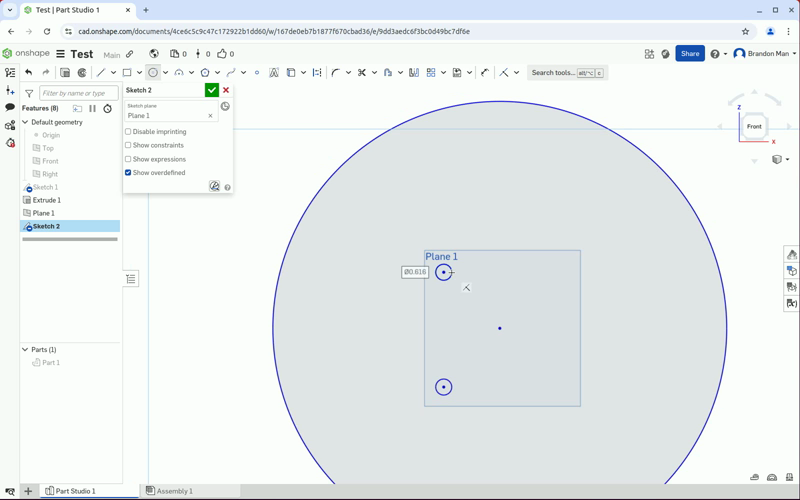
scroll(-6)
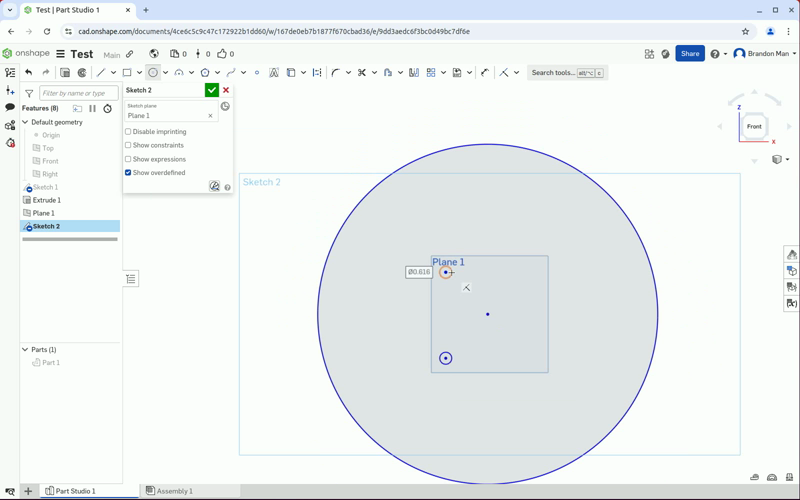
scroll(-6)
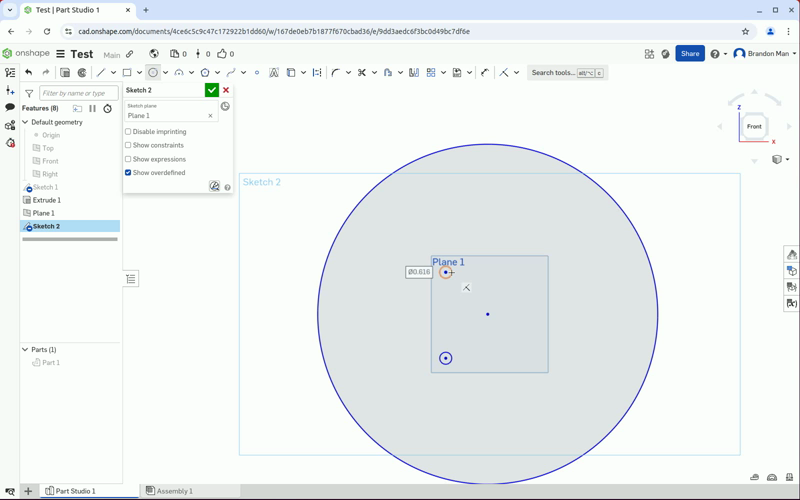
scroll(-6)
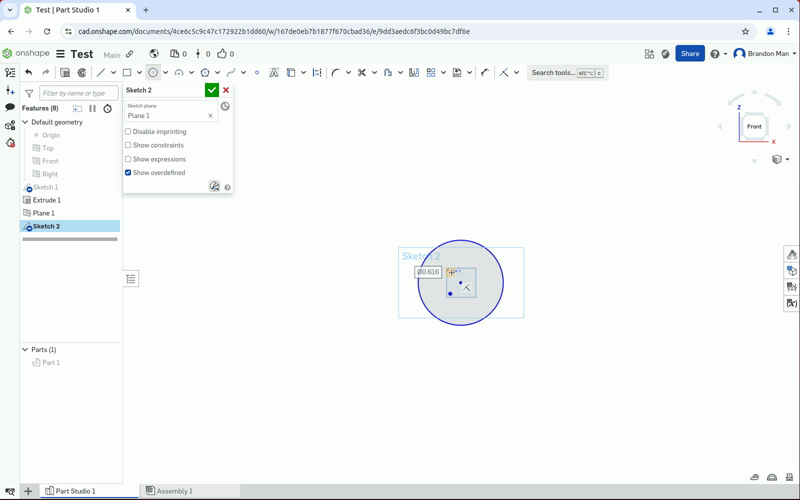
key(esc)
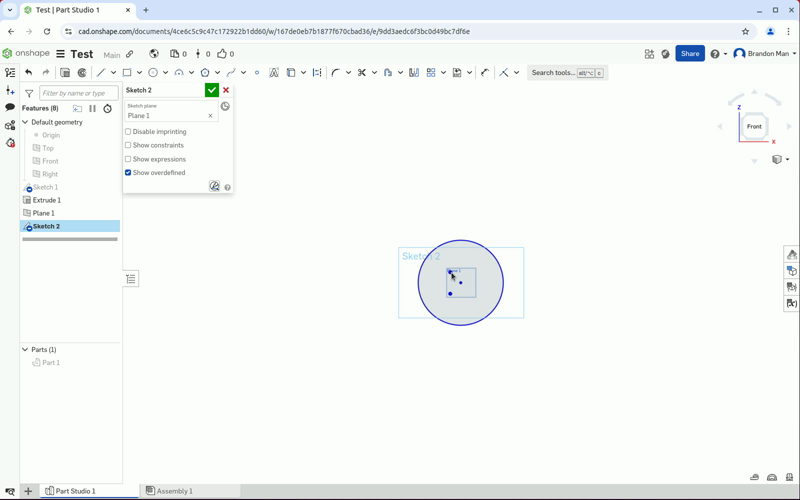
key(c)
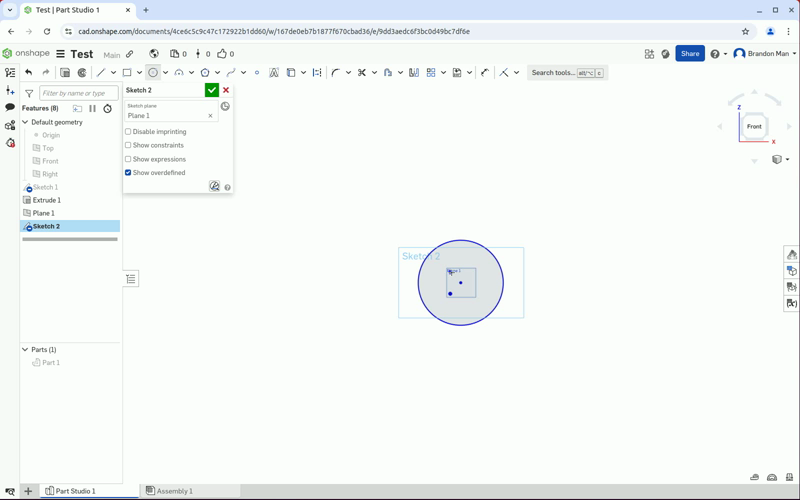
key_down(shift)
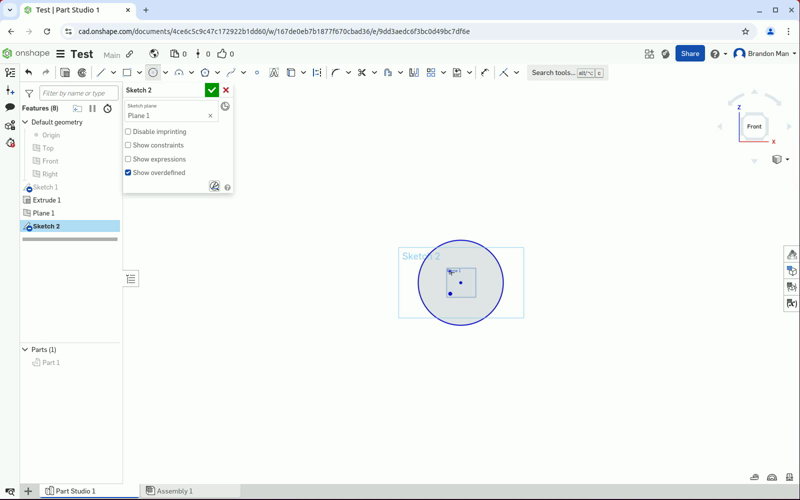
mouse_move(460, 282)
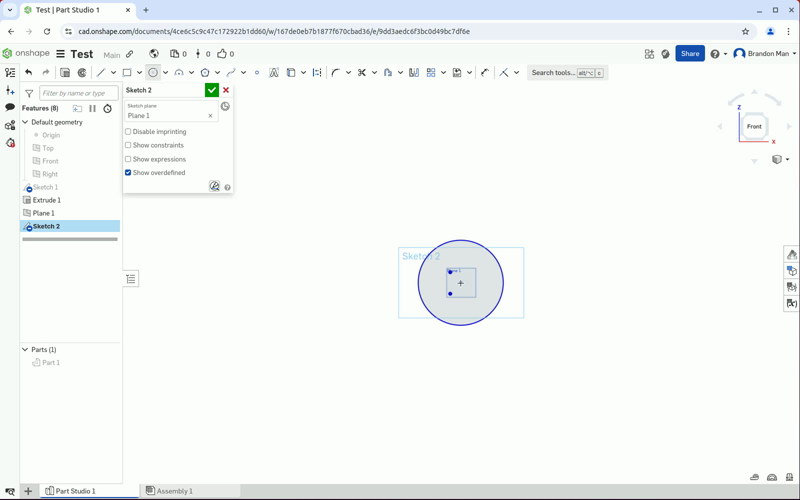
click(460, 282)
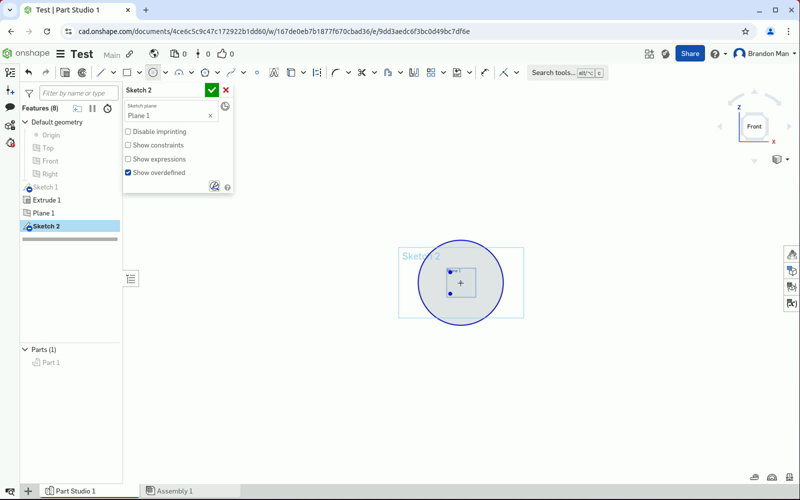
key_up(shift)
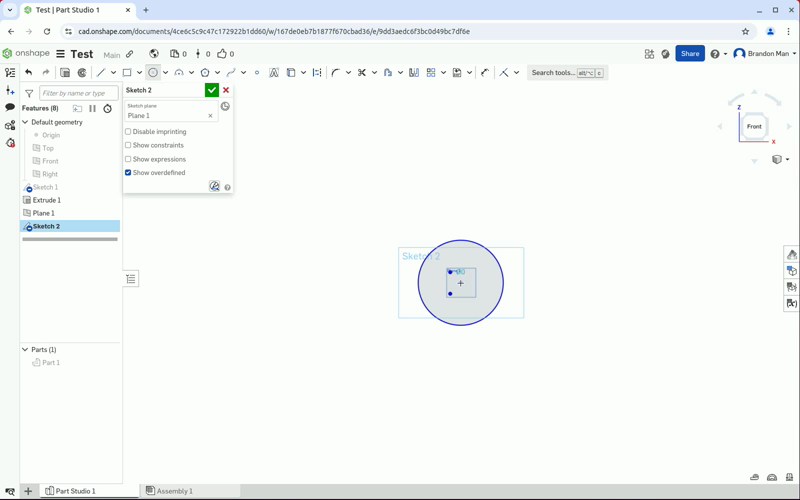
mouse_move(466, 282)
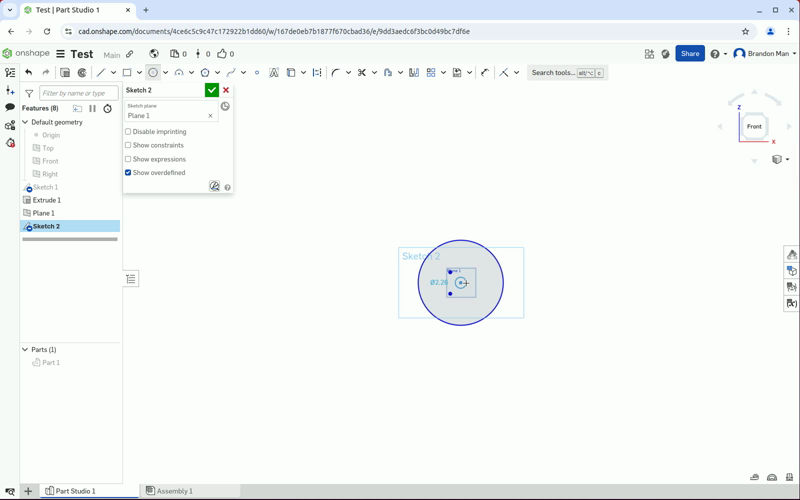
click(466, 282)
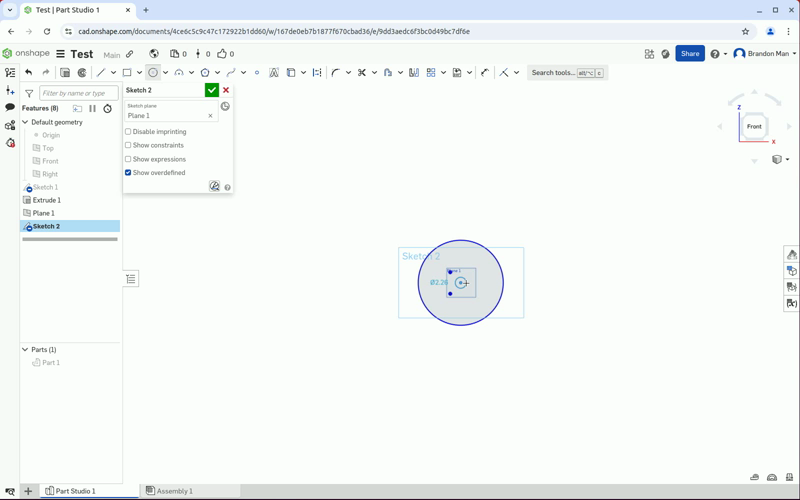
key(esc)
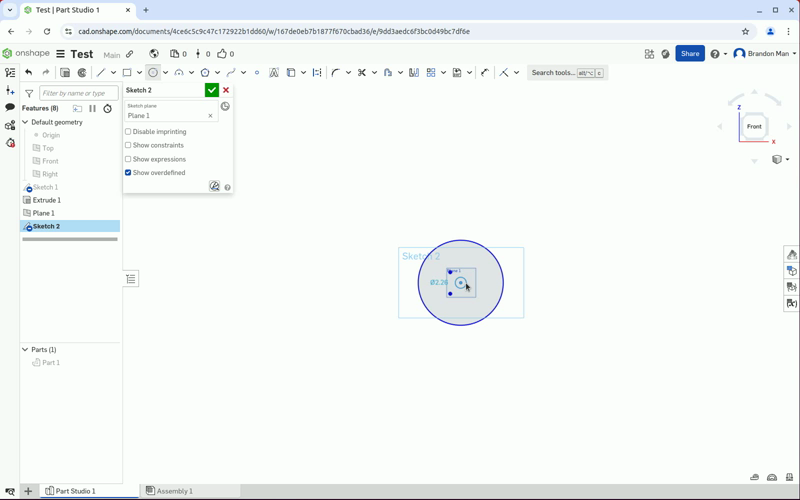
key(c)
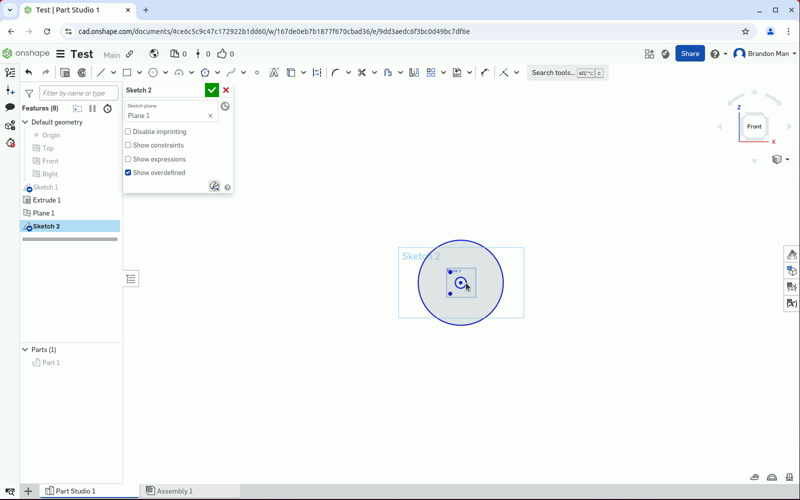
key_down(shift)
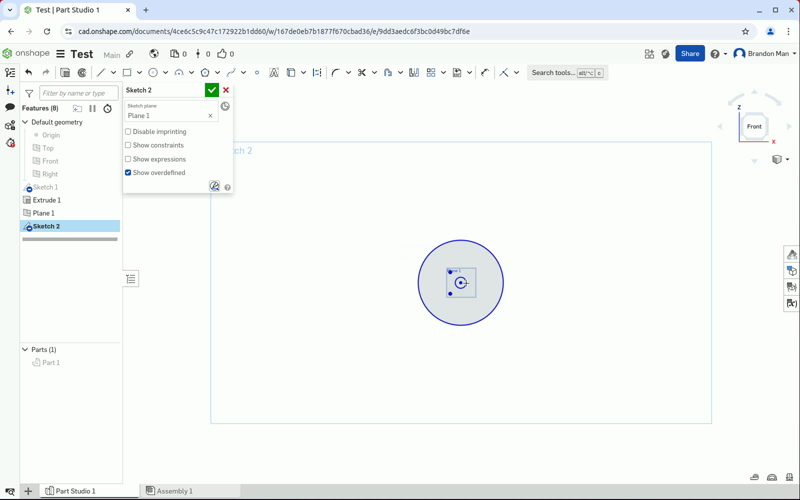
mouse_move(470, 293)
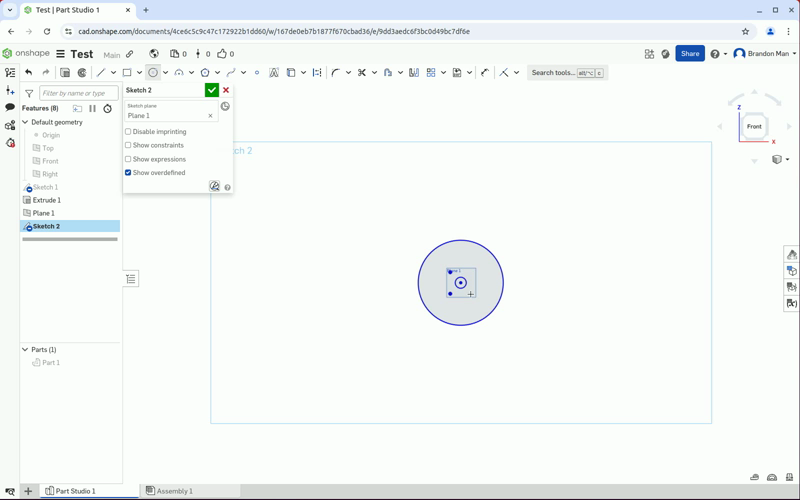
click(470, 293)
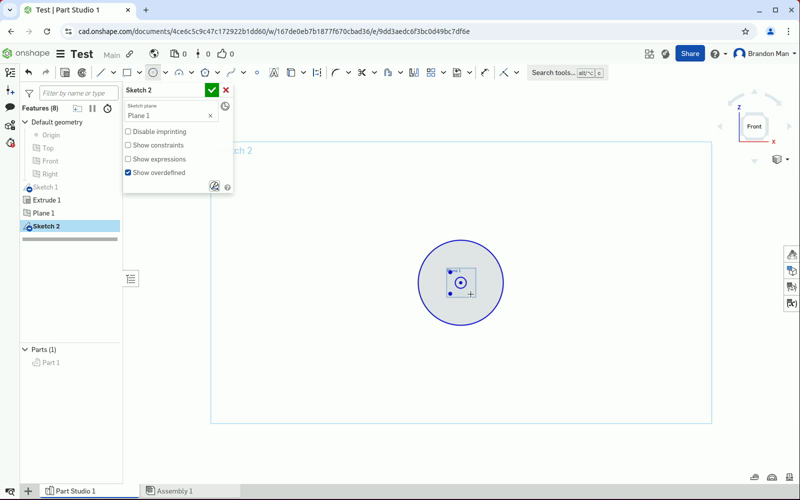
key_up(shift)
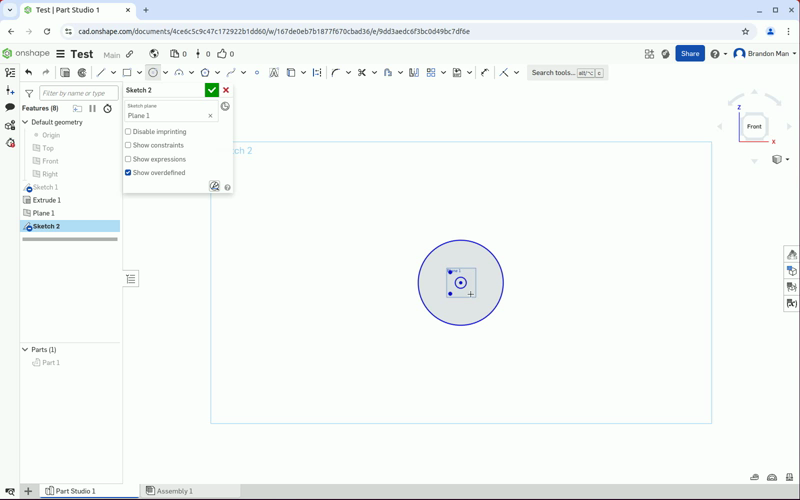
mouse_move(472, 293)
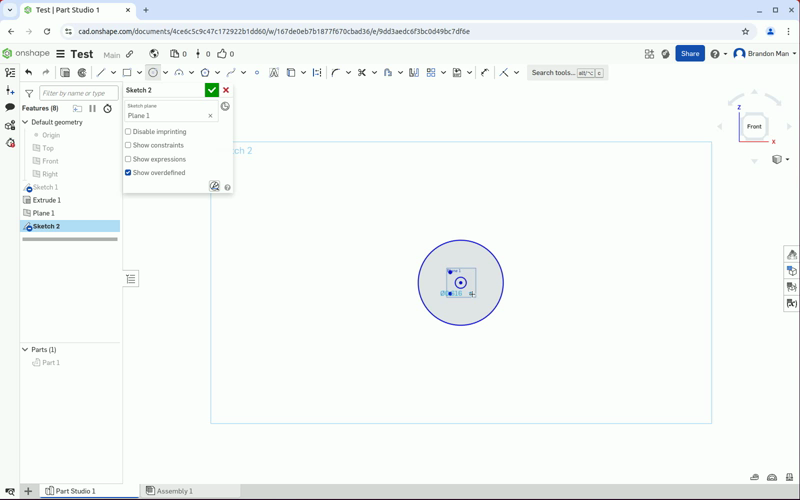
scroll(6)
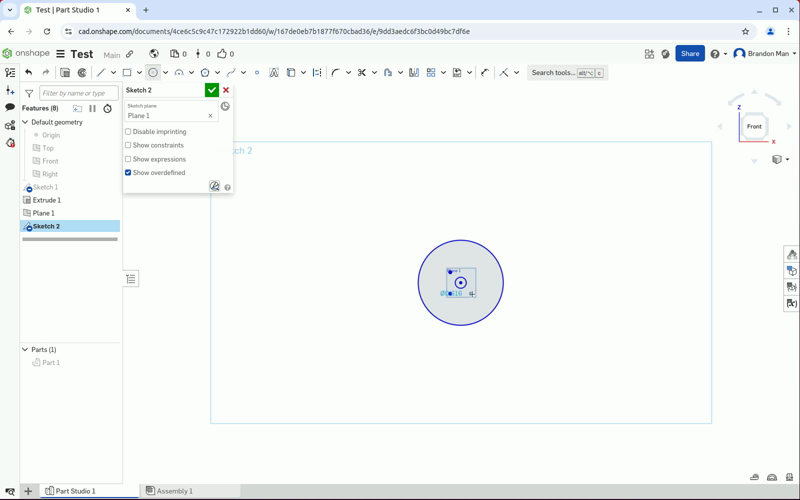
scroll(6)
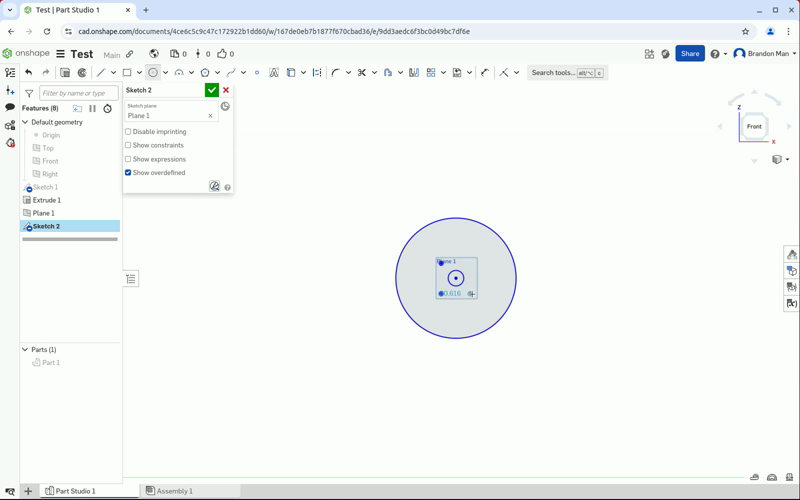
scroll(6)
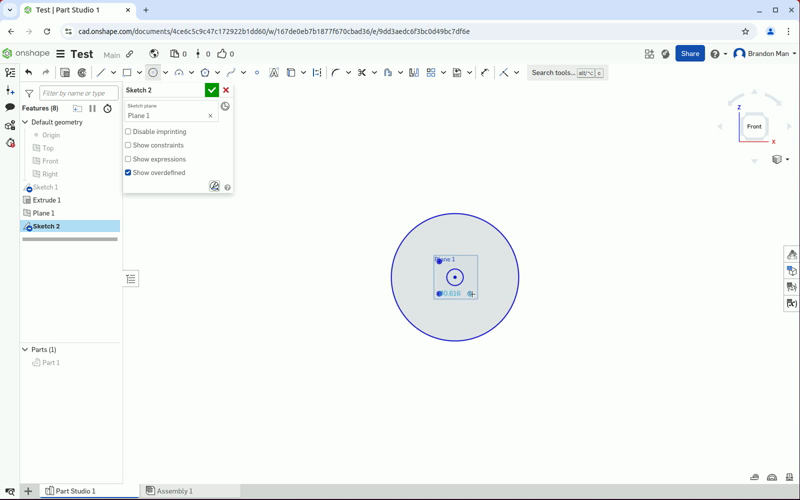
scroll(6)
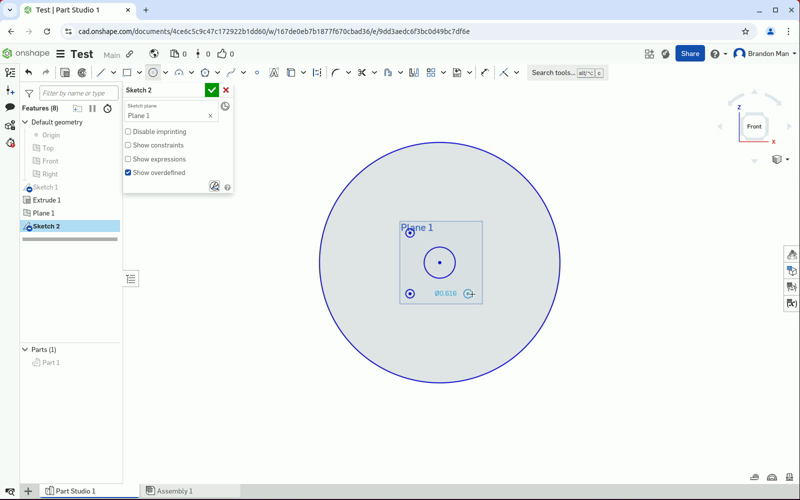
scroll(6)
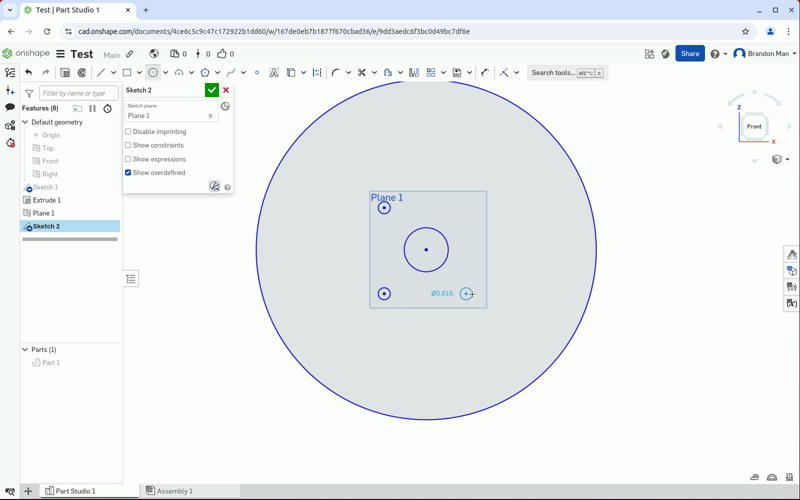
scroll(6)
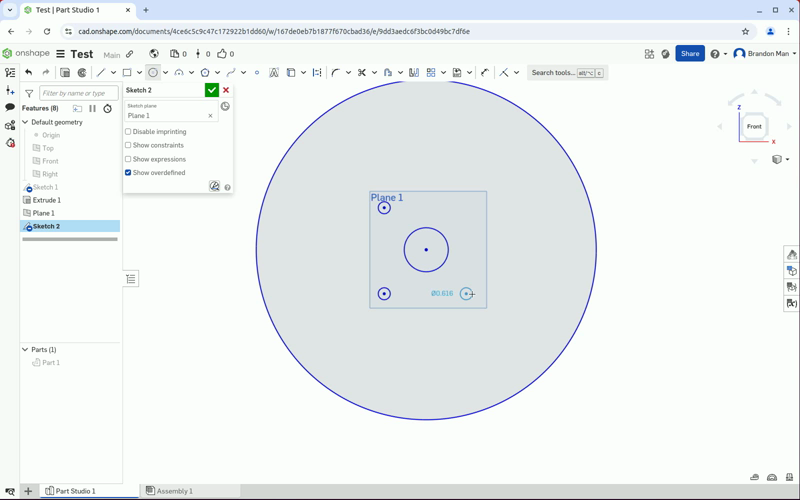
scroll(6)
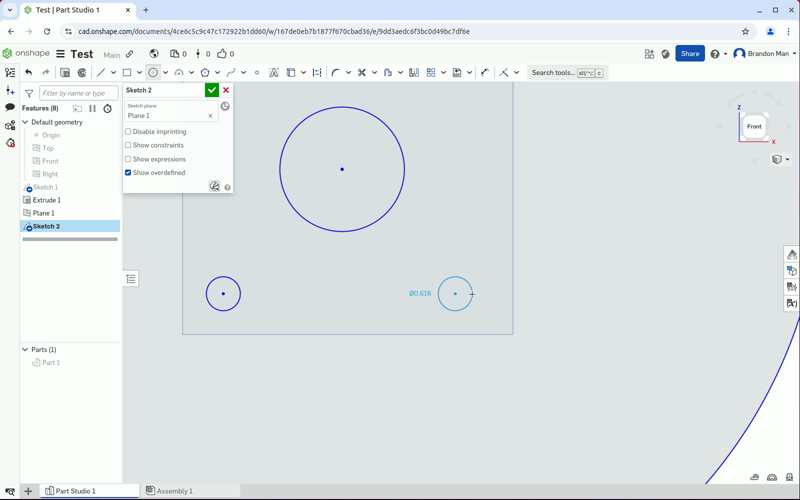
click(472, 293)
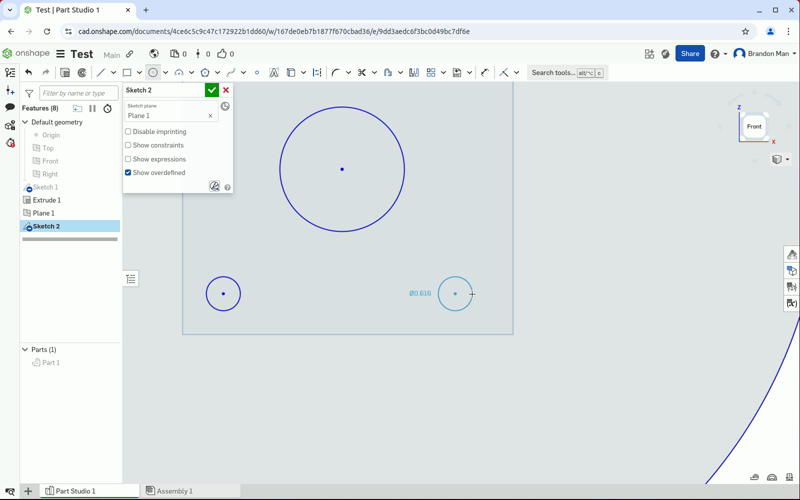
scroll(-6)
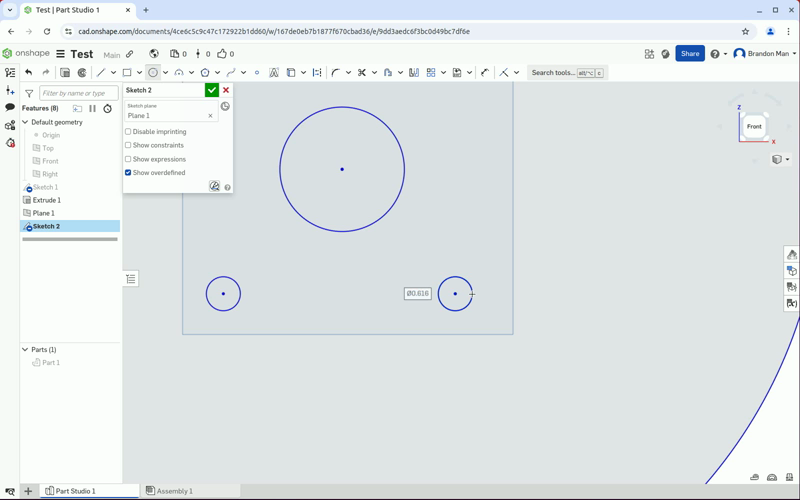
scroll(-6)
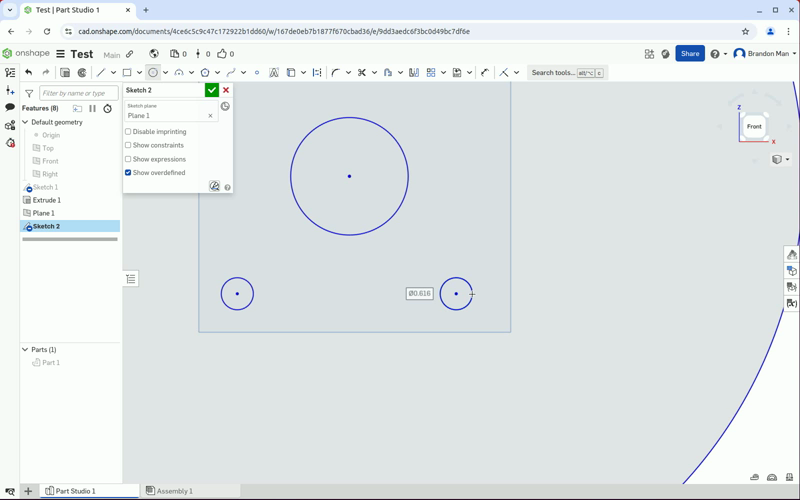
scroll(-6)
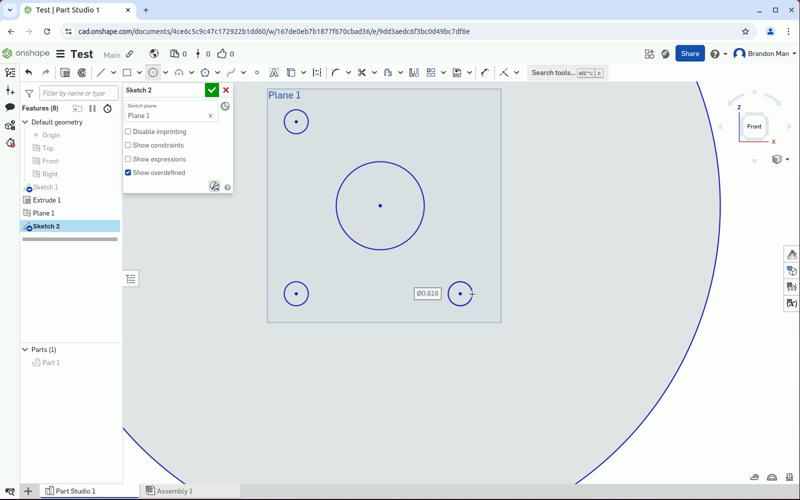
scroll(-6)
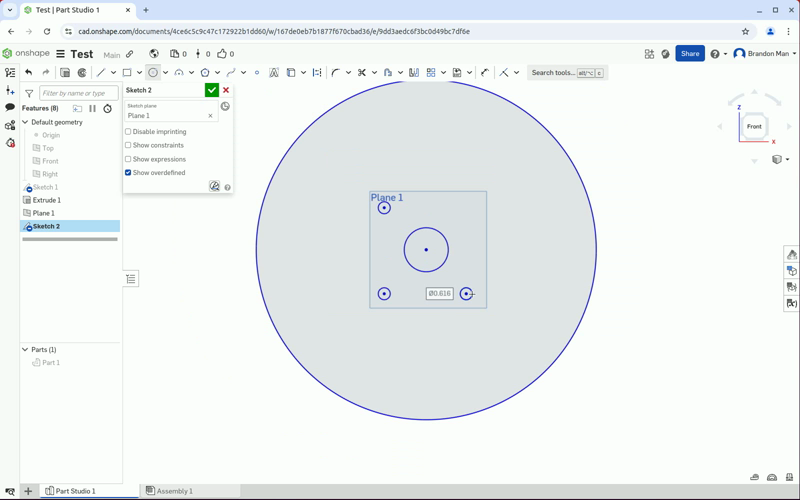
scroll(-6)
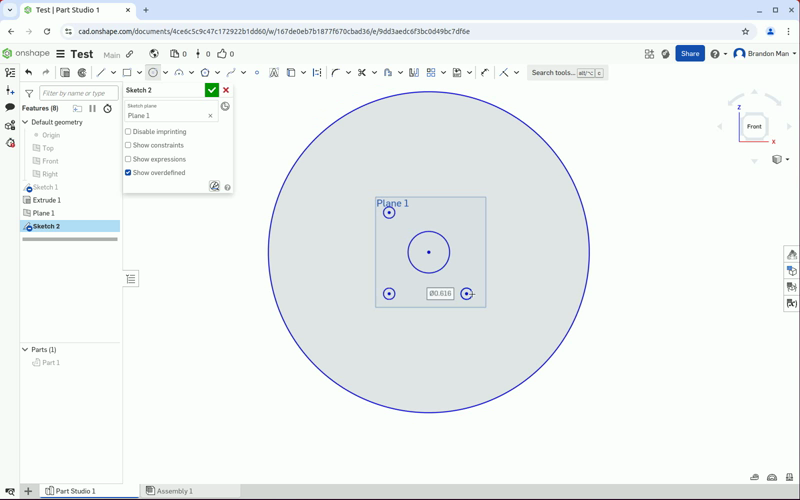
scroll(-6)
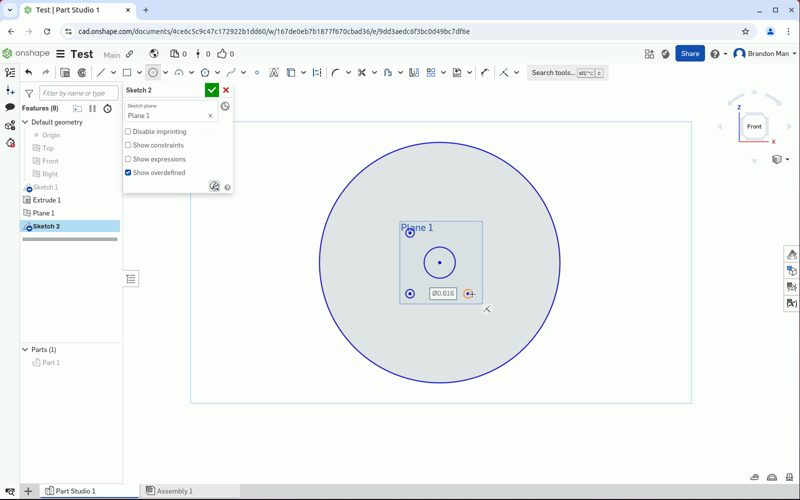
scroll(-6)
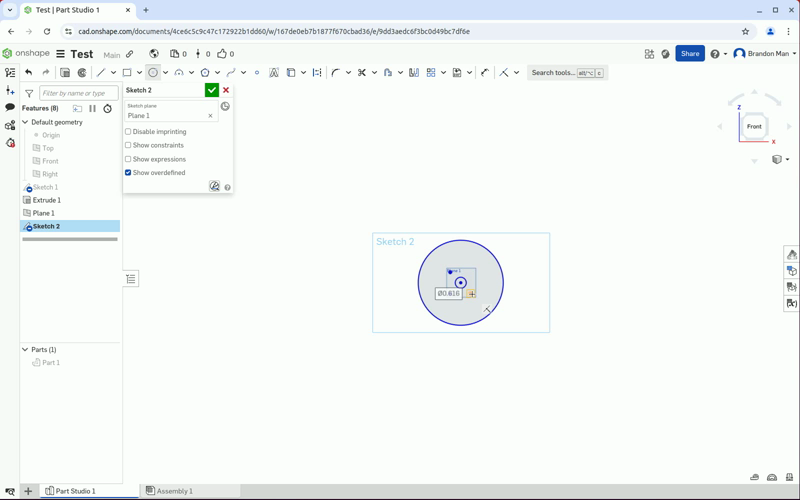
key(esc)
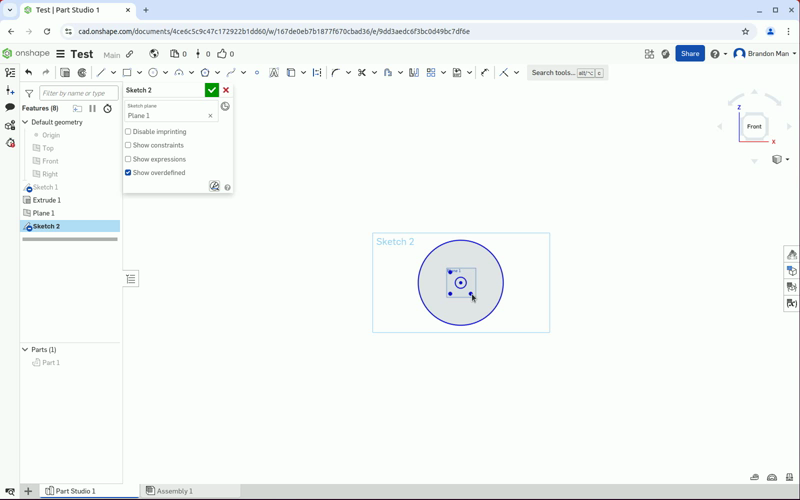
key(c)
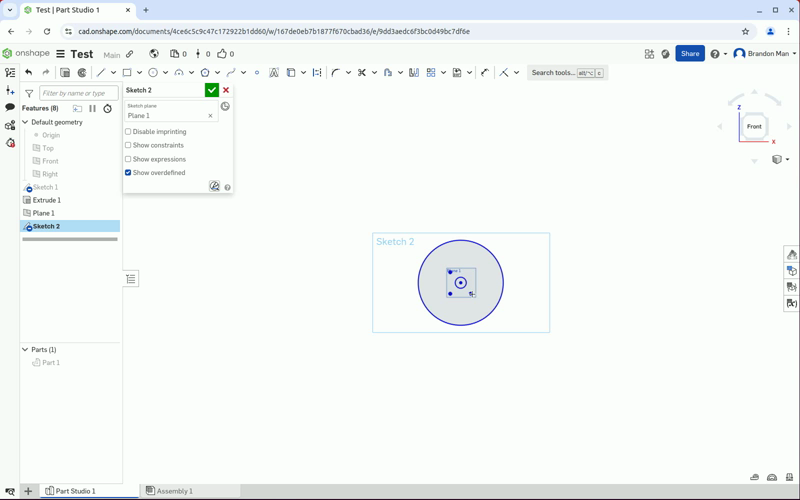
key_down(shift)
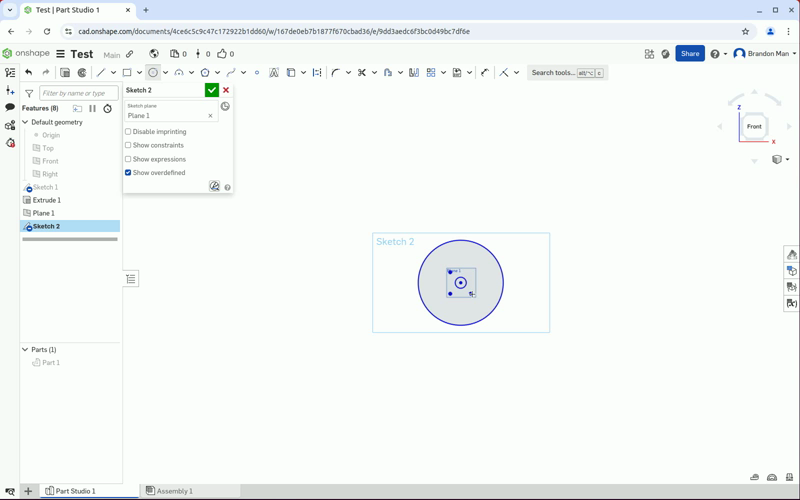
mouse_move(470, 272)
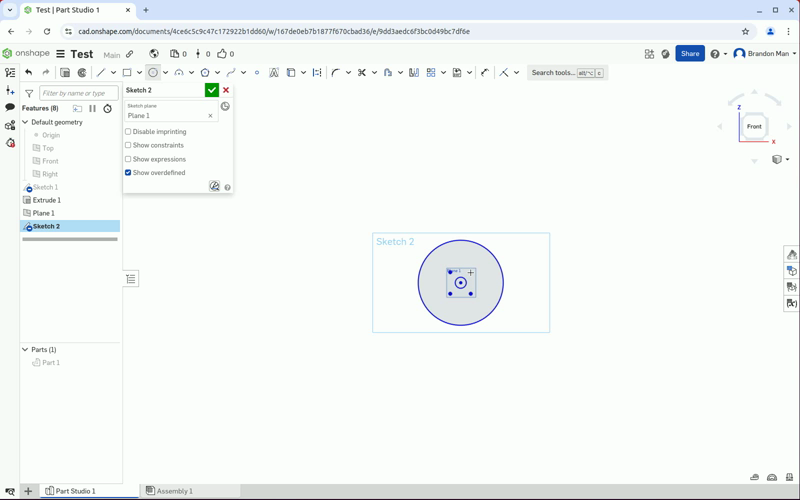
click(470, 272)
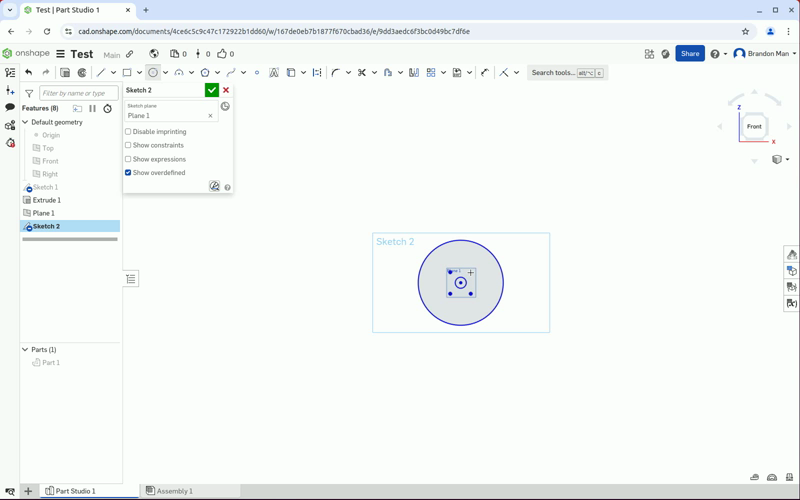
key_up(shift)
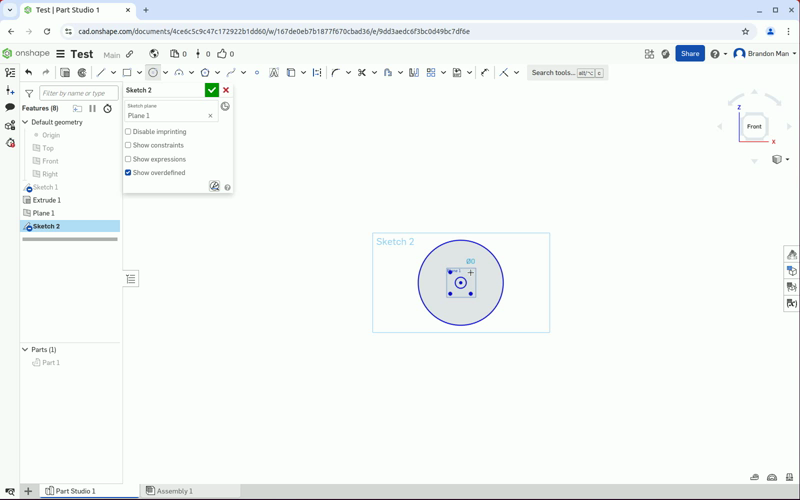
mouse_move(472, 272)
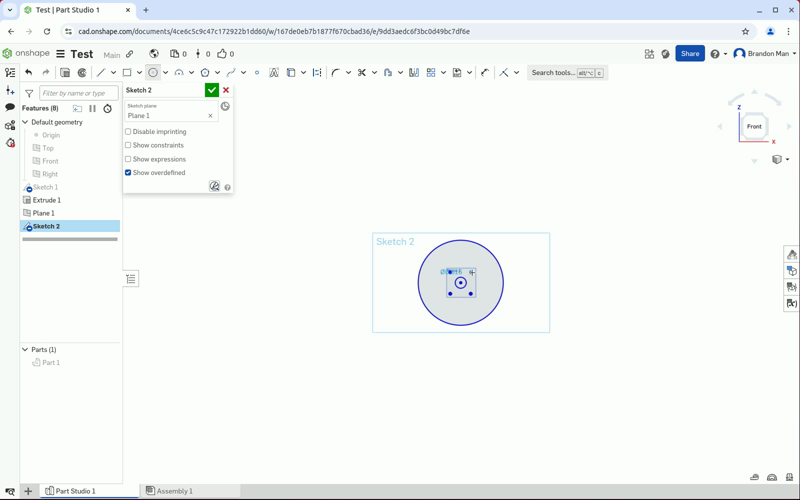
scroll(6)
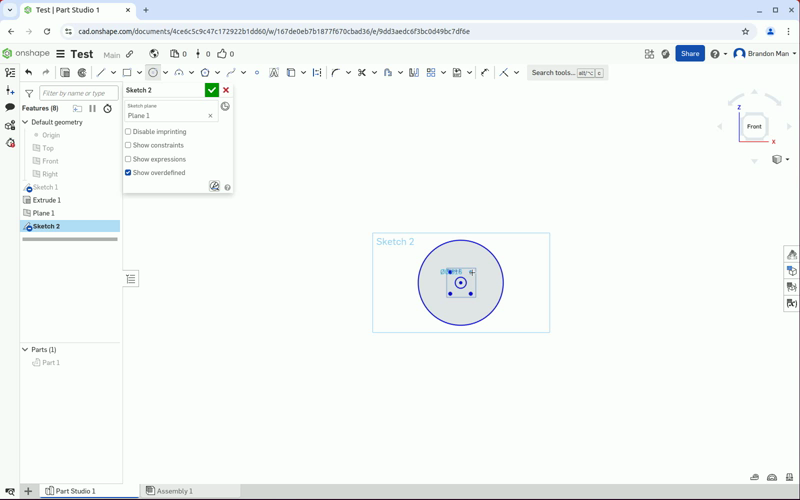
scroll(6)
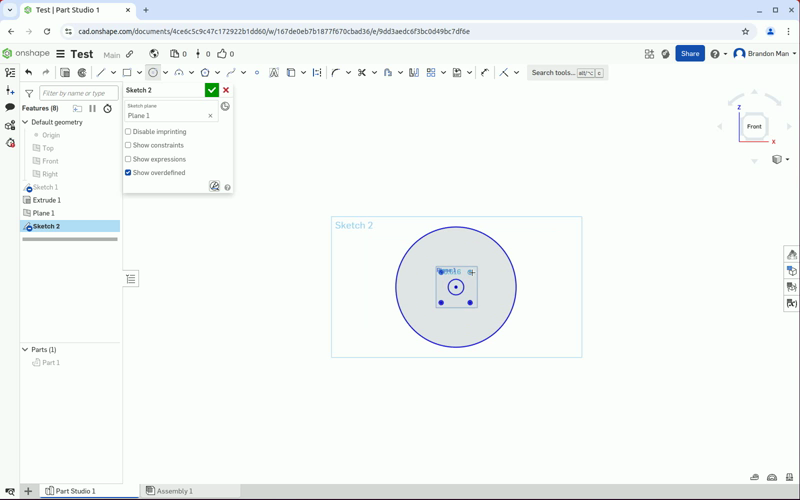
scroll(6)
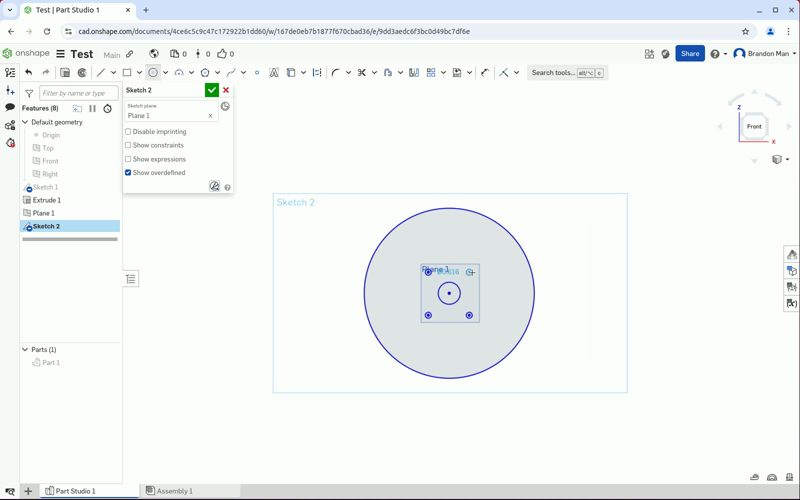
scroll(6)
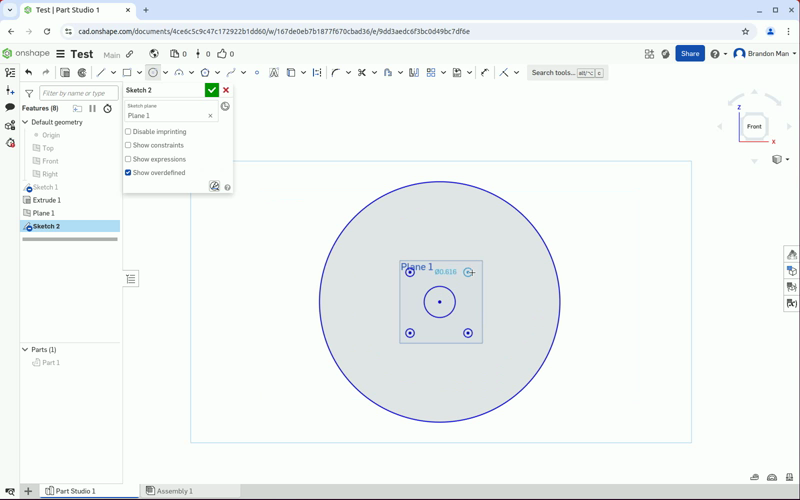
scroll(6)
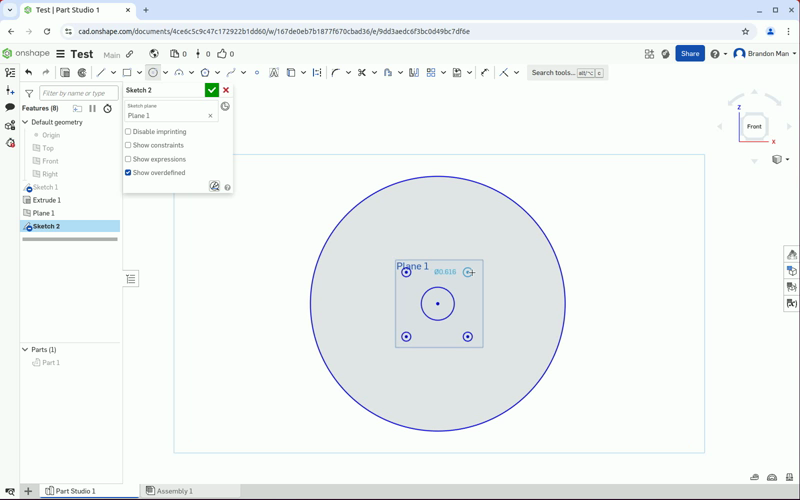
scroll(6)
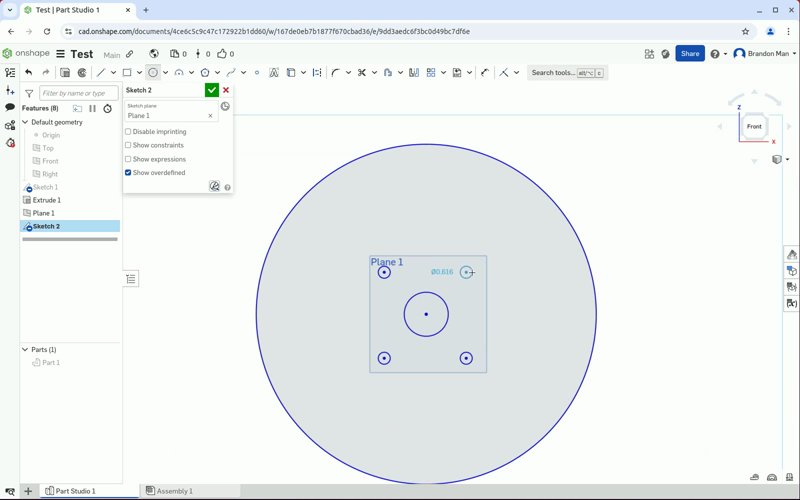
scroll(6)
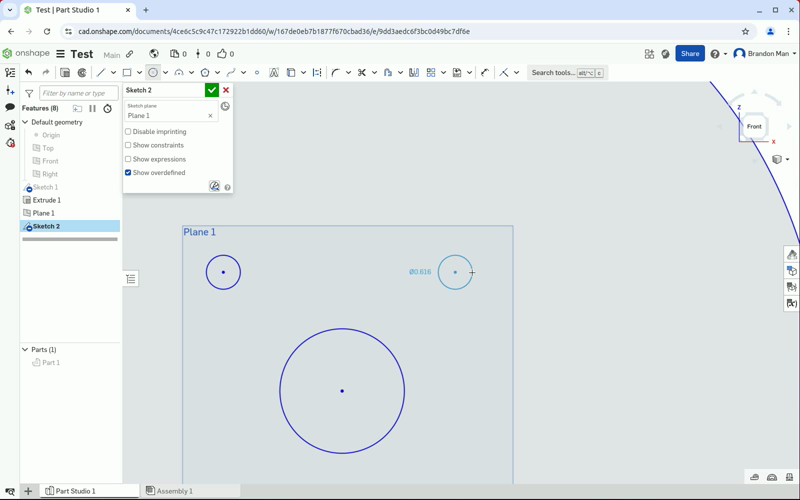
click(472, 272)
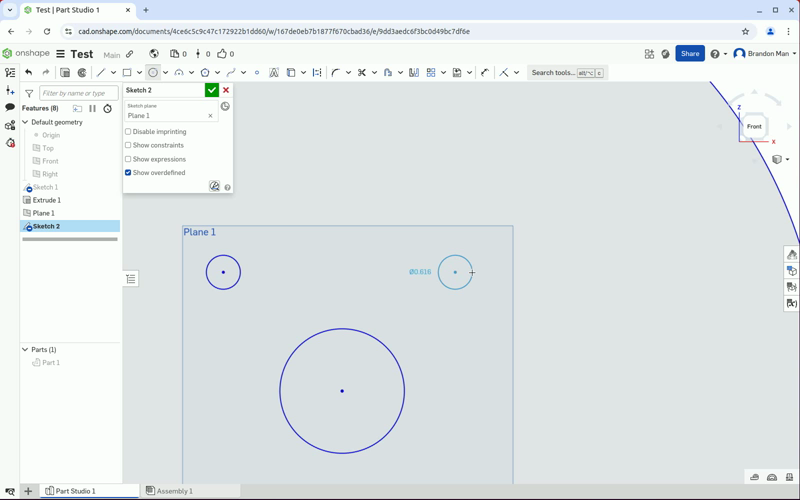
scroll(-6)
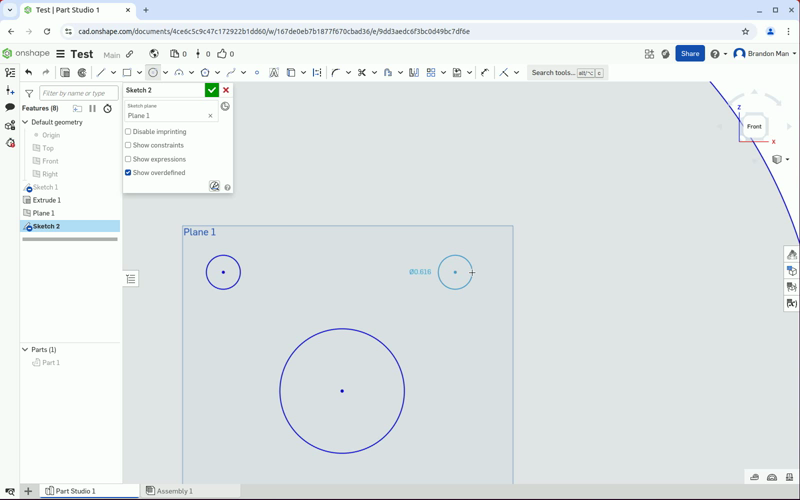
scroll(-6)
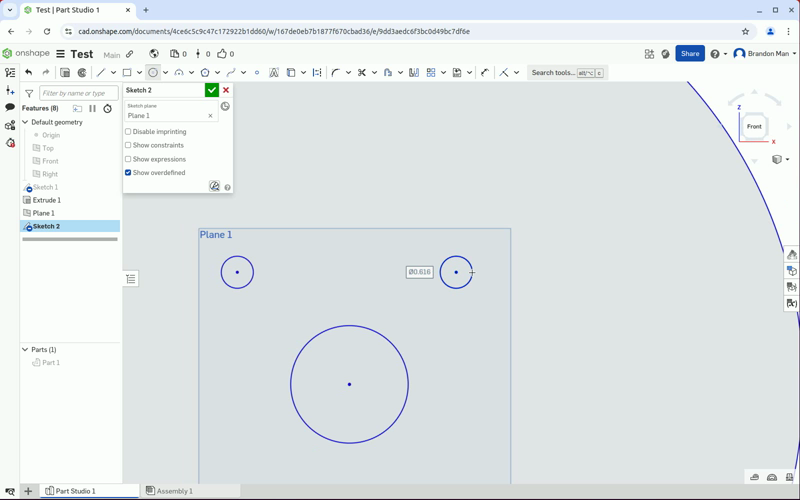
scroll(-6)
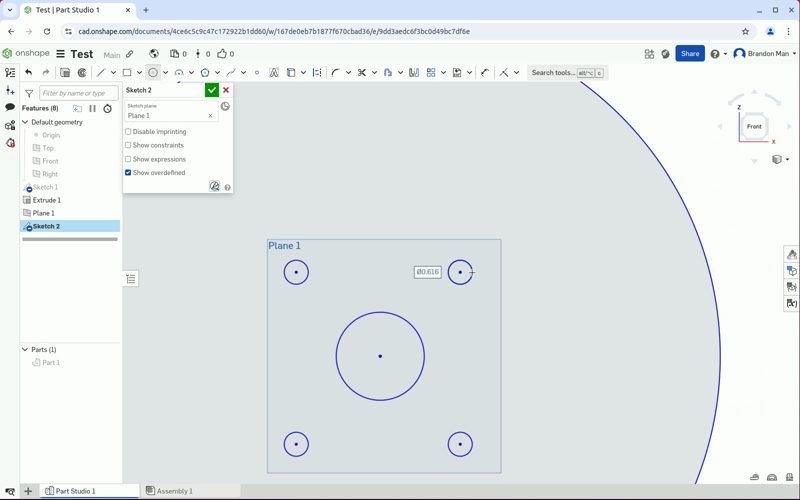
scroll(-6)
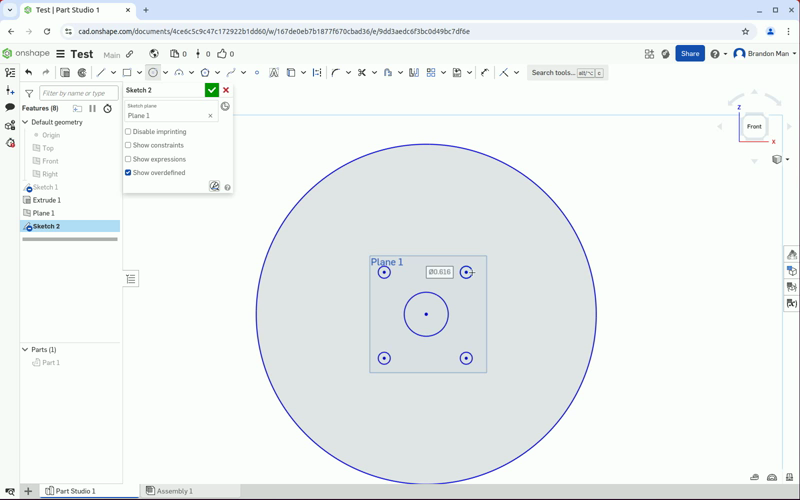
scroll(-6)
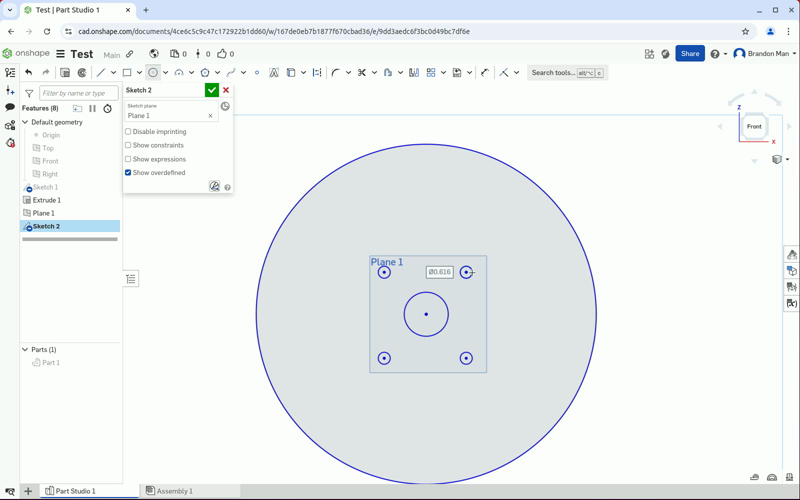
scroll(-6)
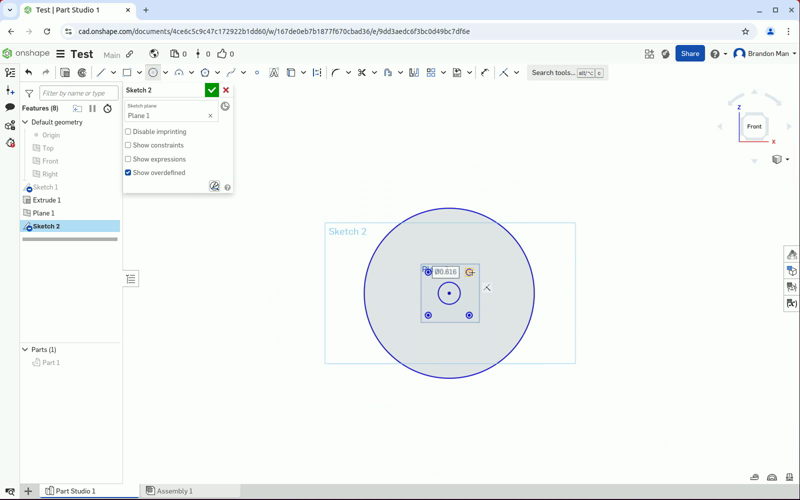
scroll(-6)
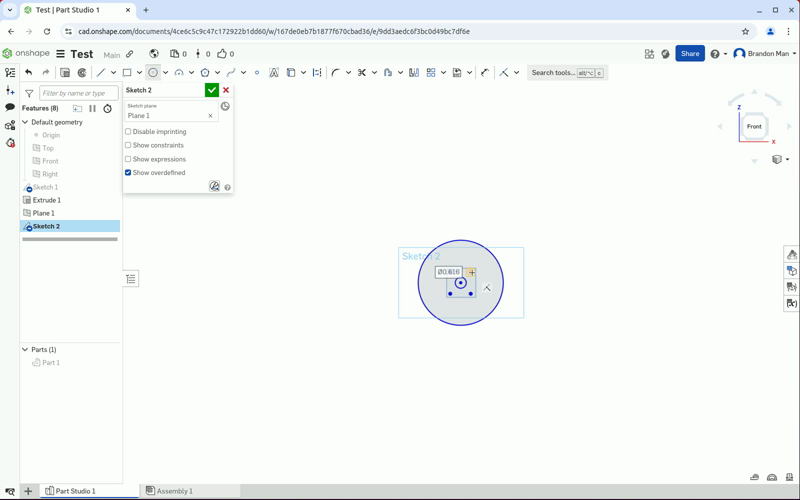
key(esc)
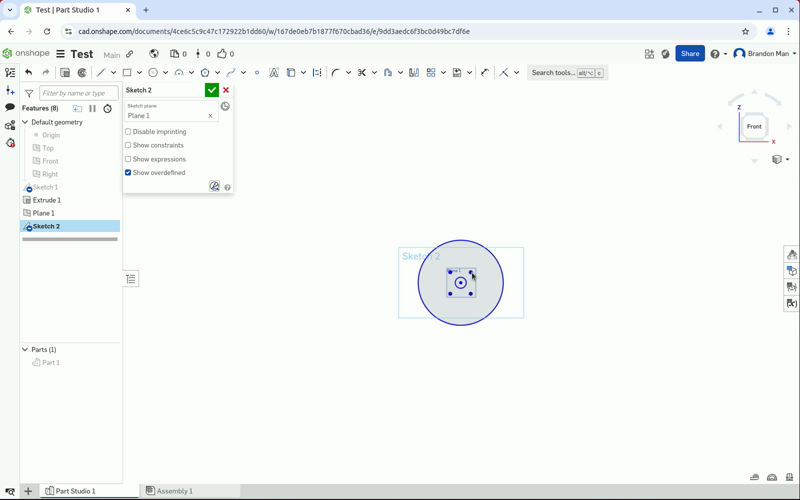
mouse_move(486, 255)
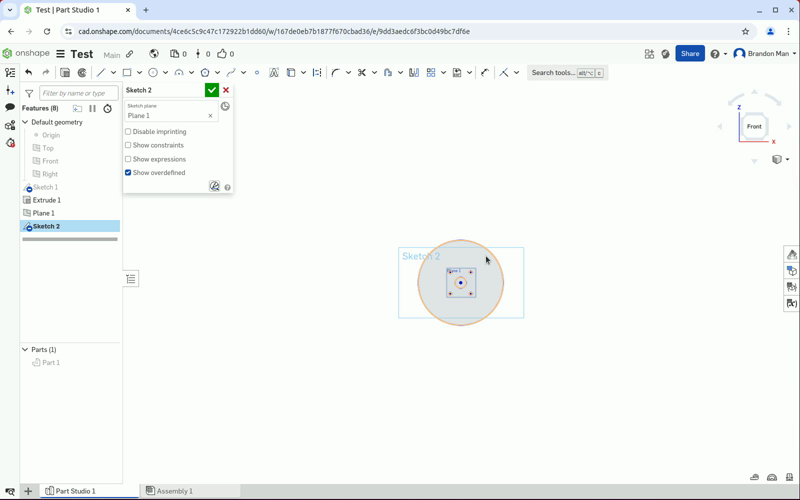
click(486, 255)
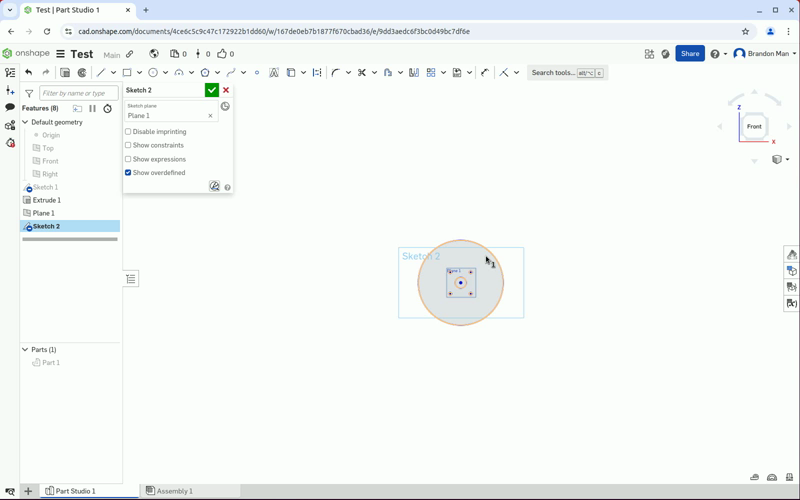
mouse_move(73, 352)
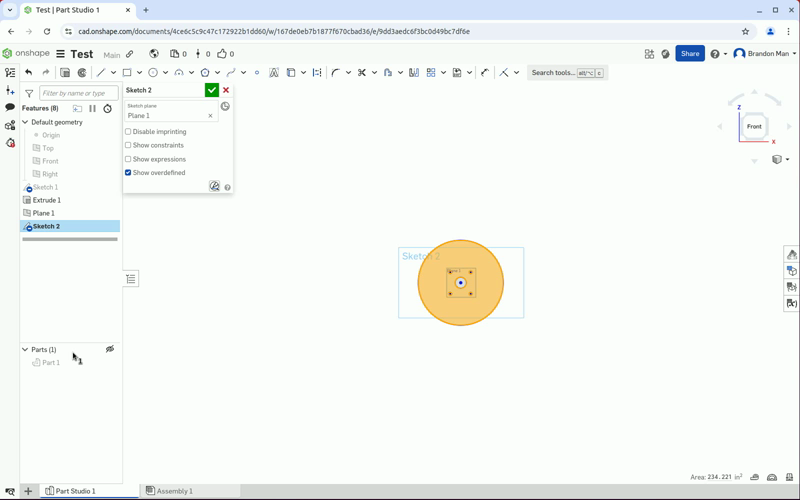
key(shift+y)
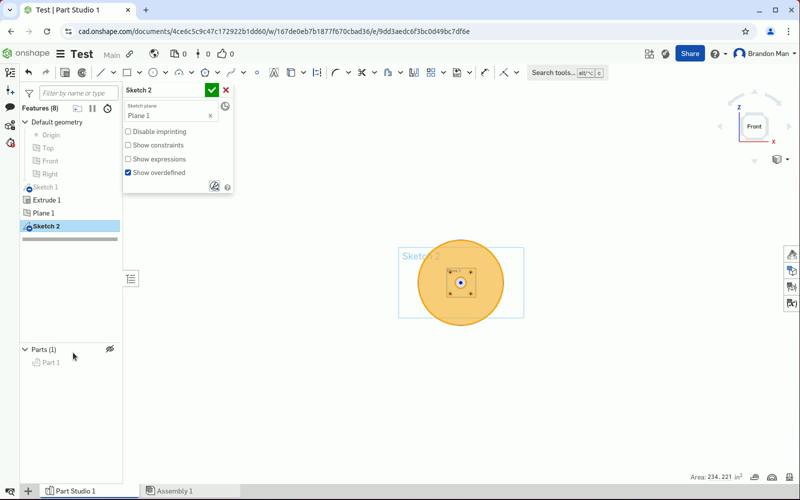
key(shift+e)
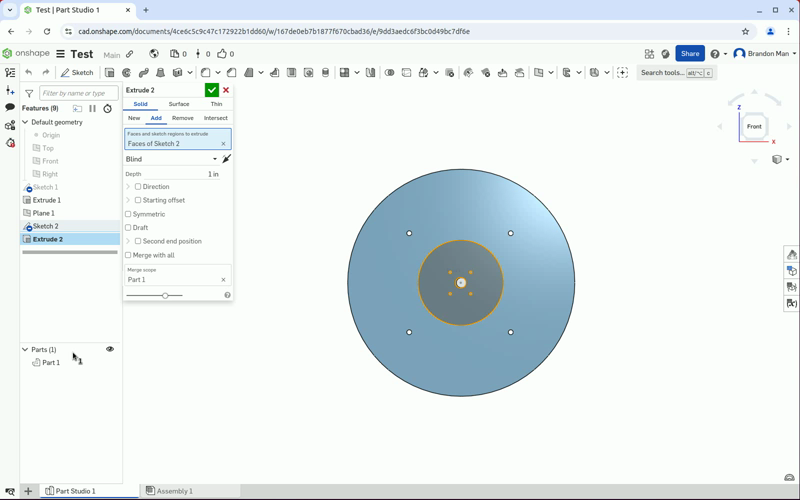
mouse_move(143, 106)
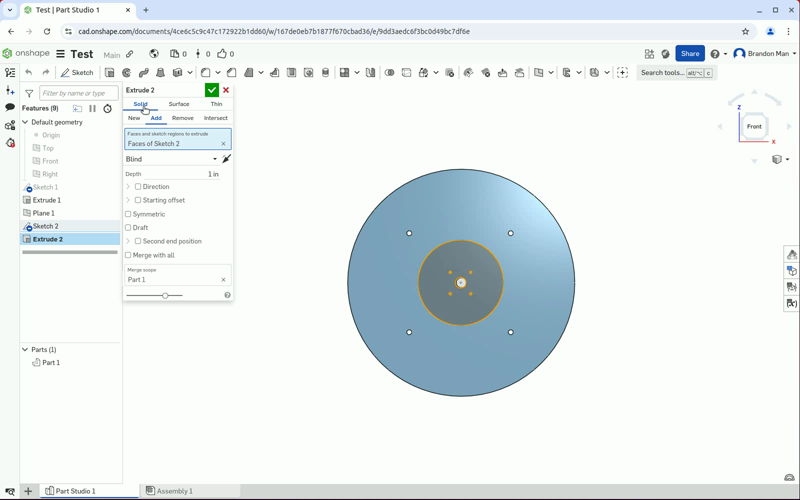
click(143, 106)
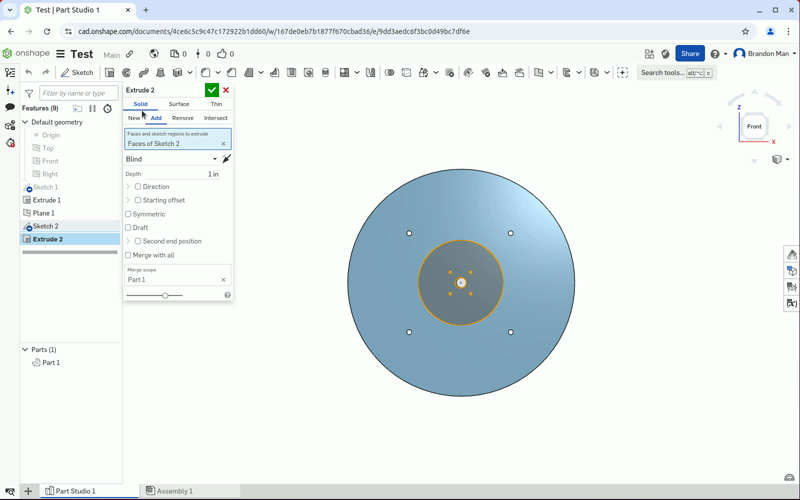
mouse_move(137, 120)
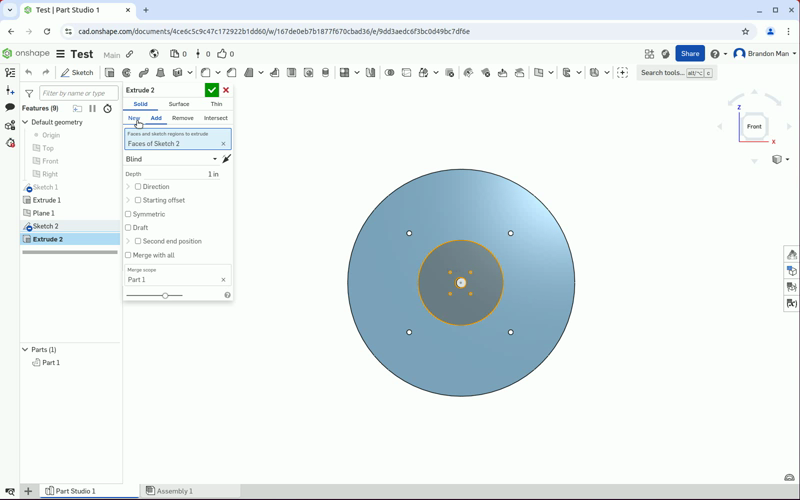
click(137, 120)
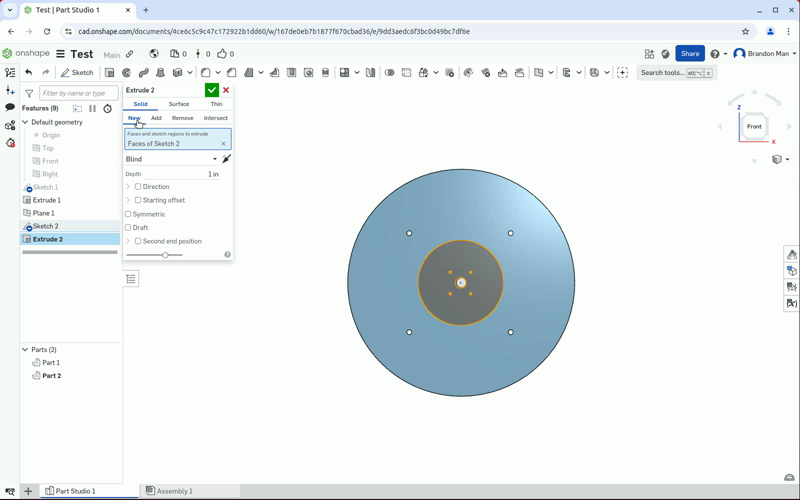
key(tab, 4)
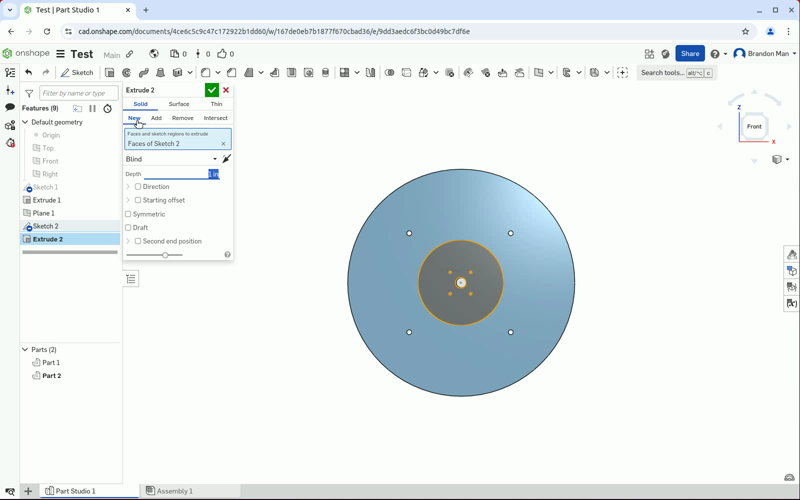
text(1.204)
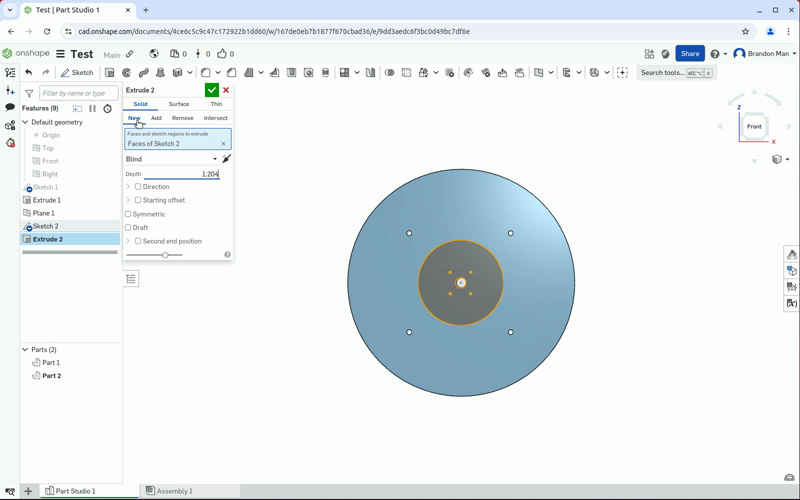
key(enter)
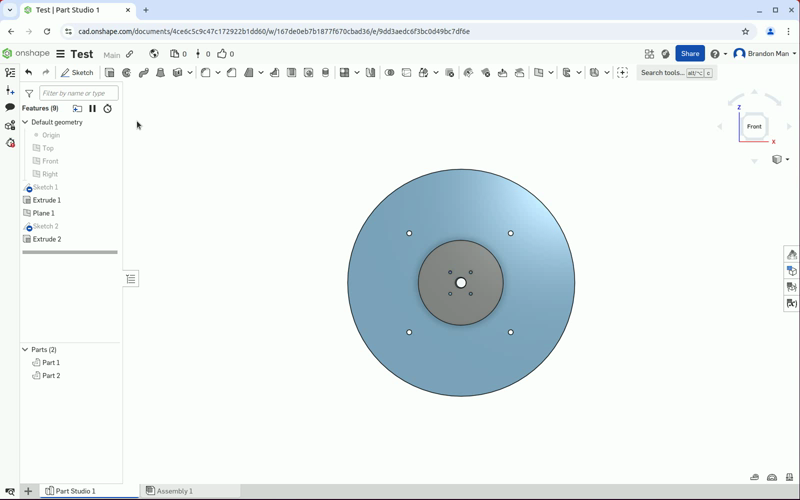
key(shift+h)
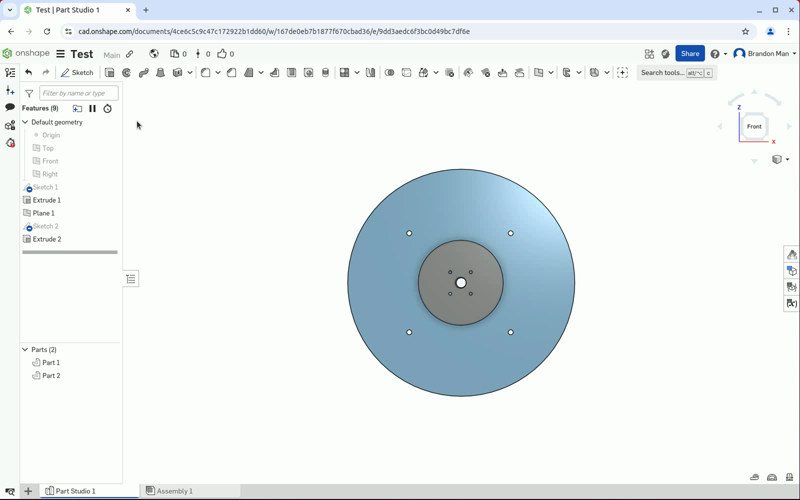
key(shift+h)
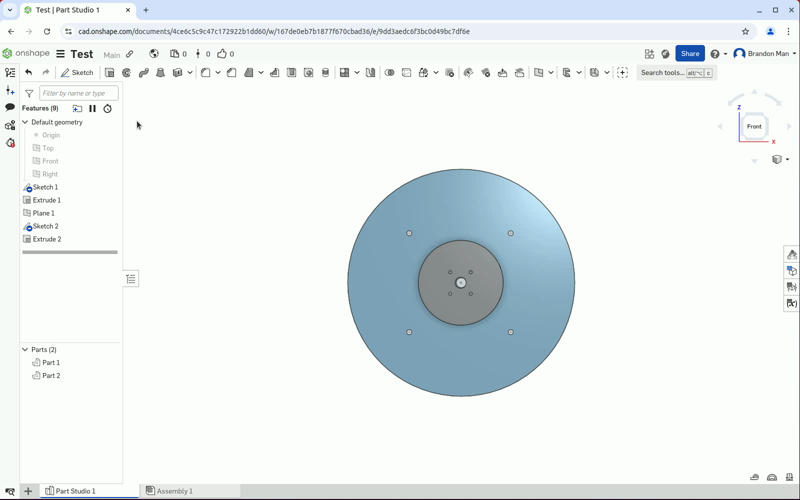
key(shift+7)
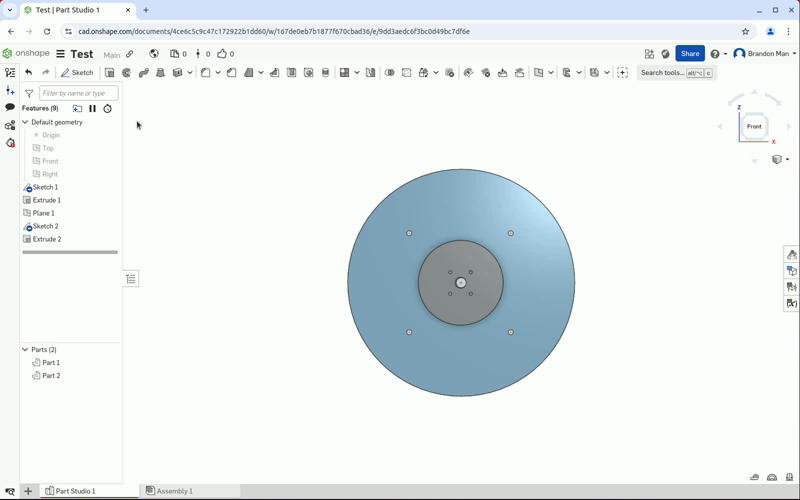
key(left, 2)
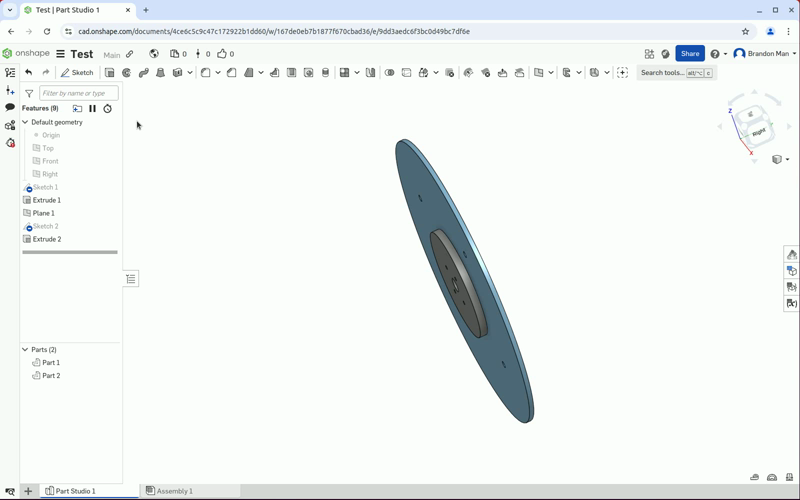
key(down, 2)
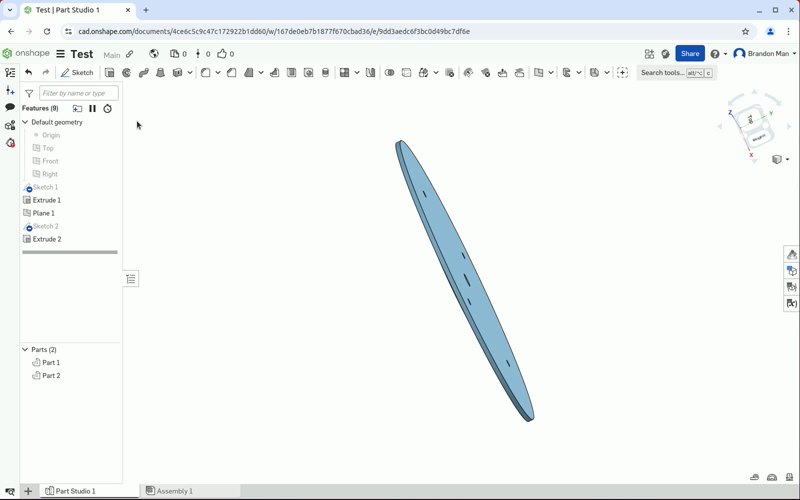
key(up, 2)
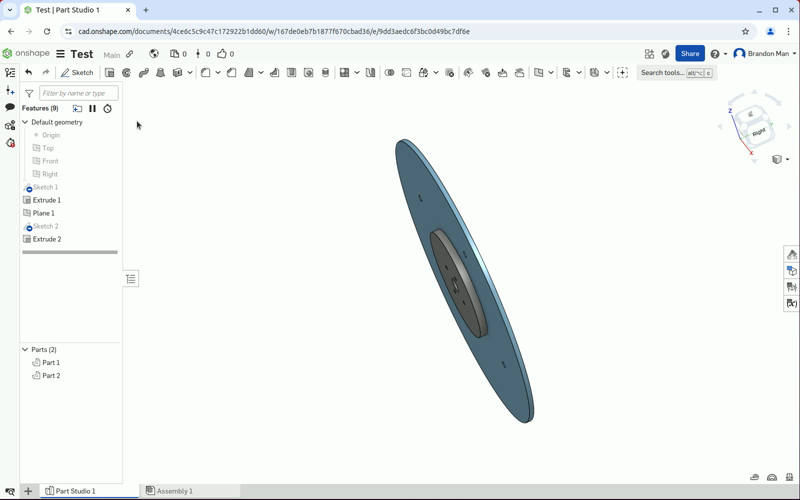
key(right, 2)
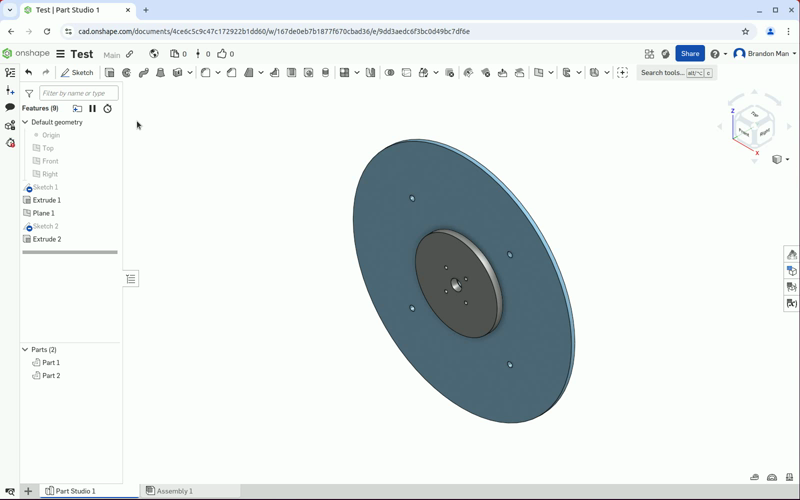
mouse_move(73, 189)
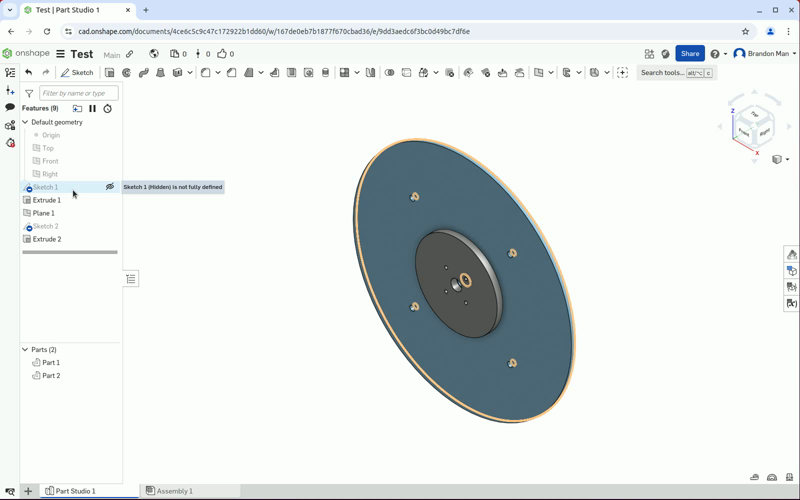
click(73, 189)